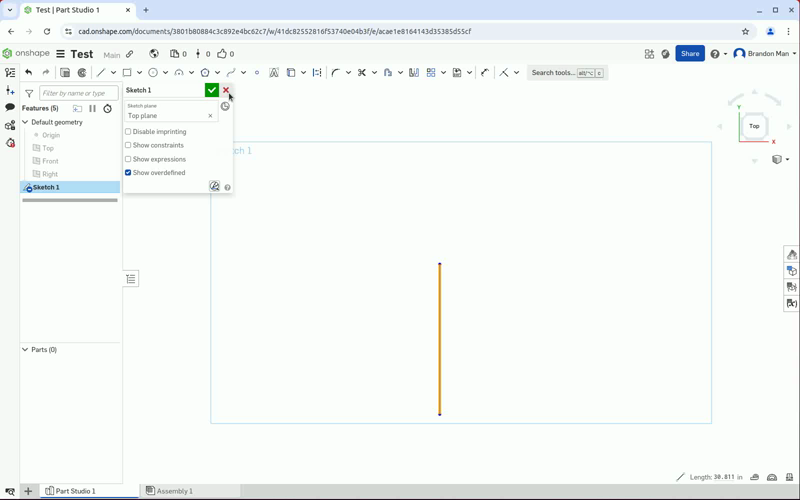
key(shift+h)
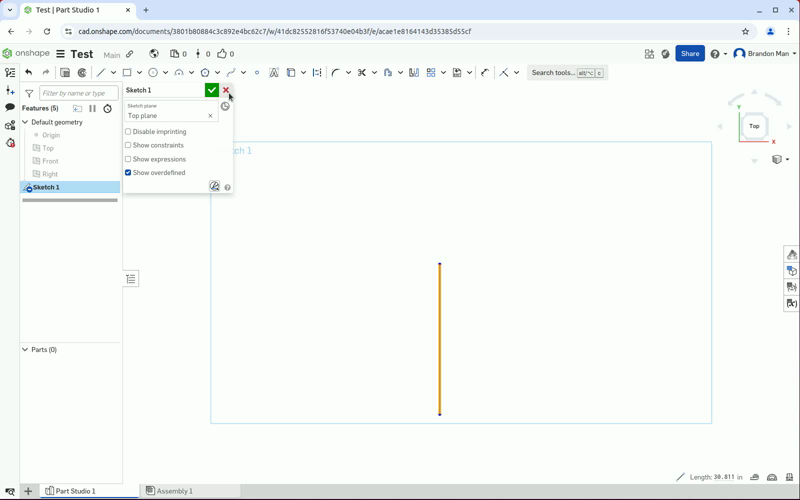
key(shift+s)
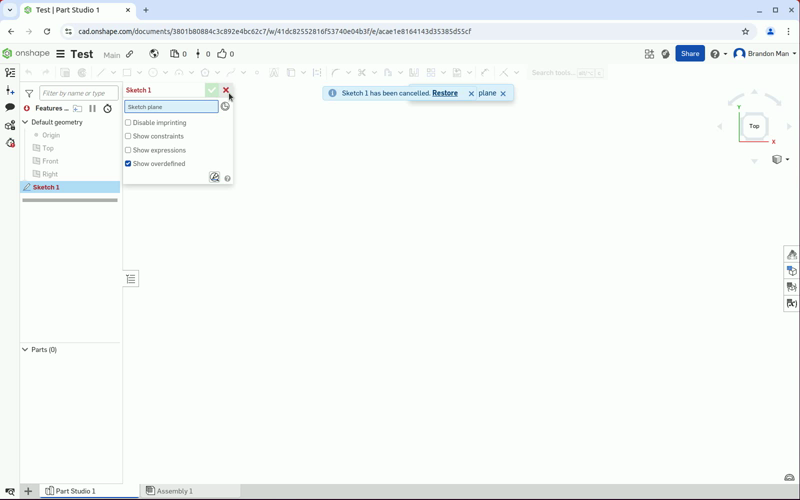
mouse_move(73, 150)
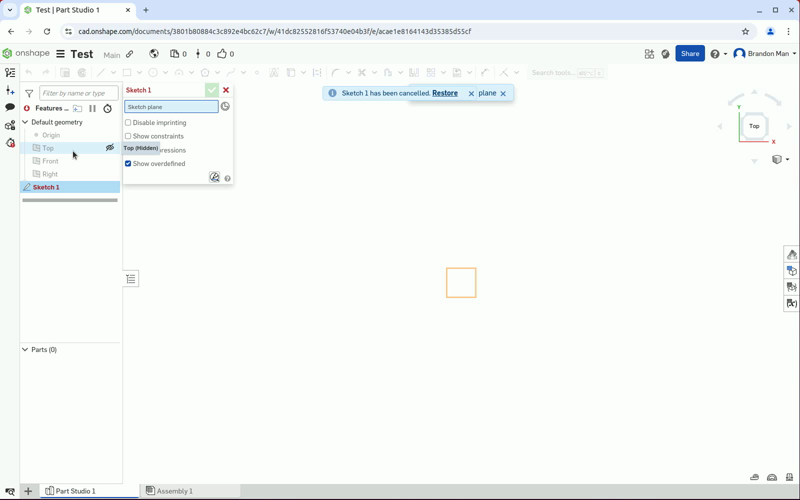
click(73, 150)
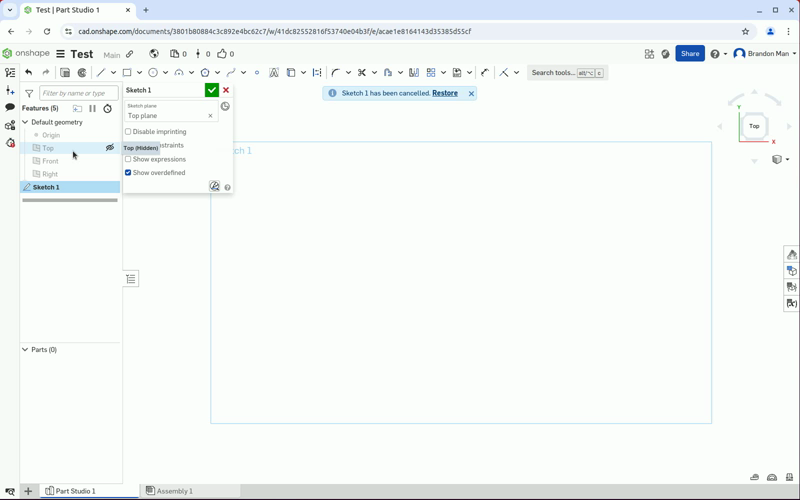
mouse_move(73, 352)
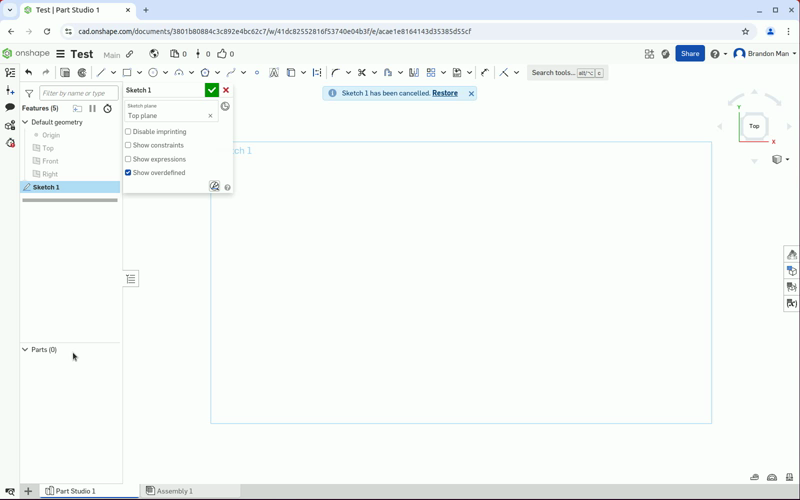
key(y)
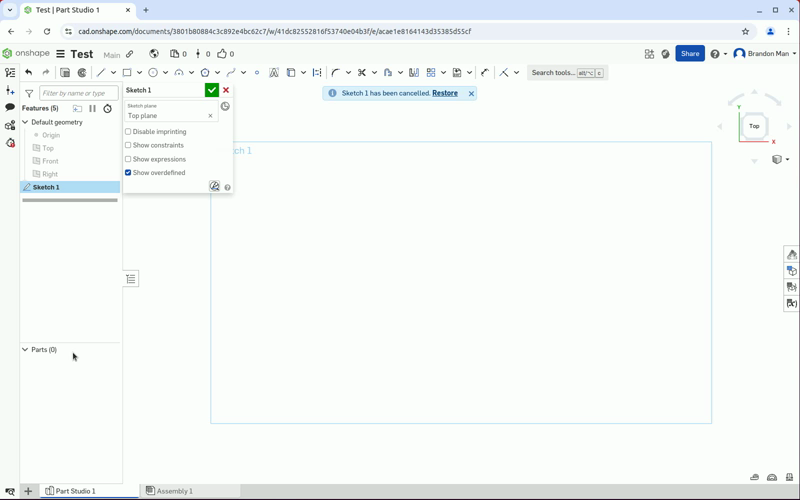
key(l)
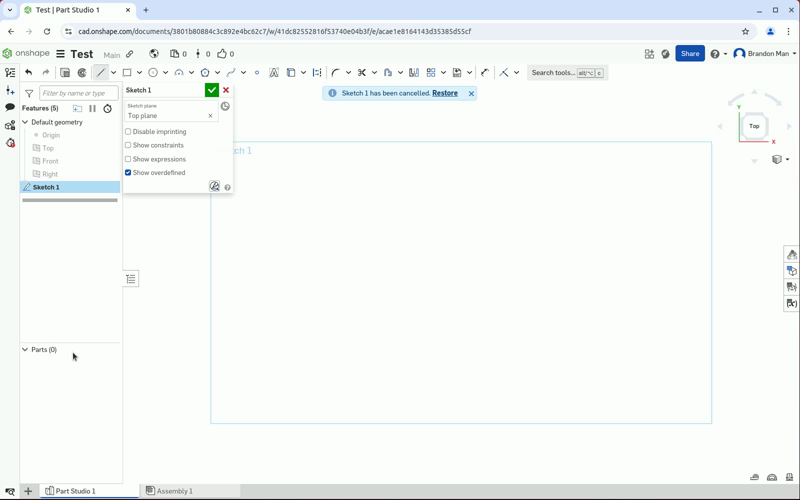
key_down(shift)
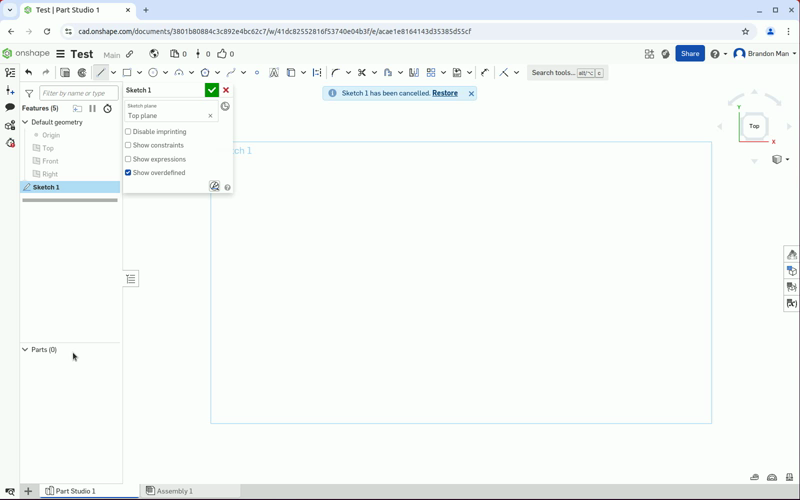
mouse_move(362, 307)
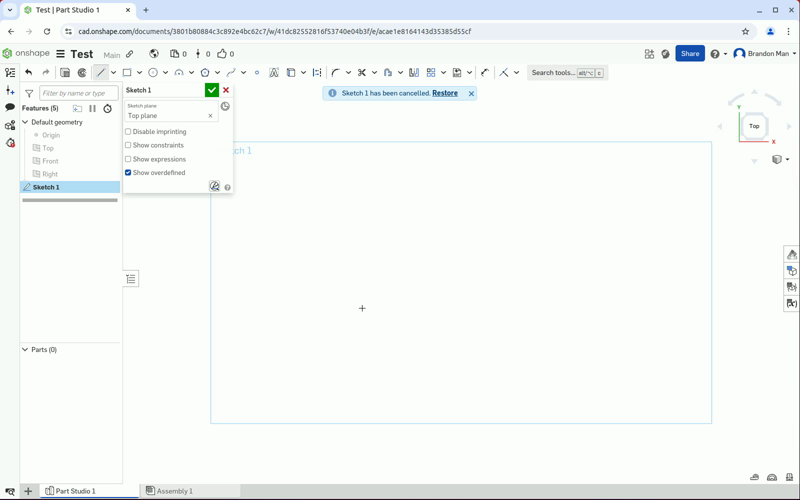
click(362, 307)
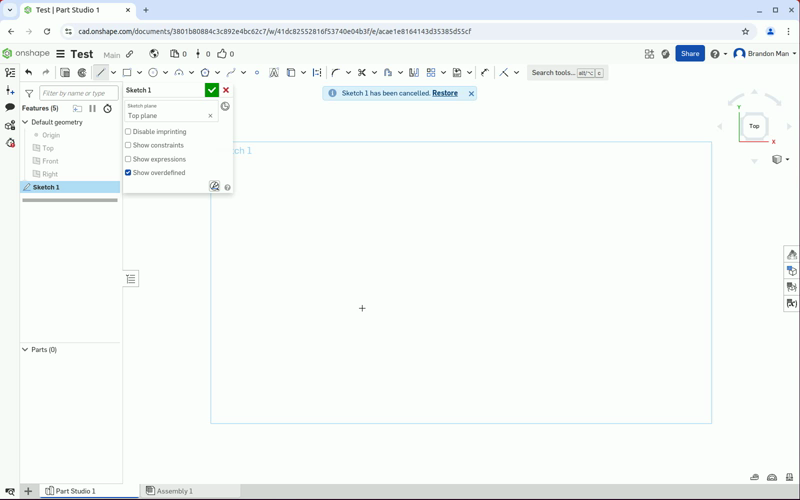
key_up(shift)
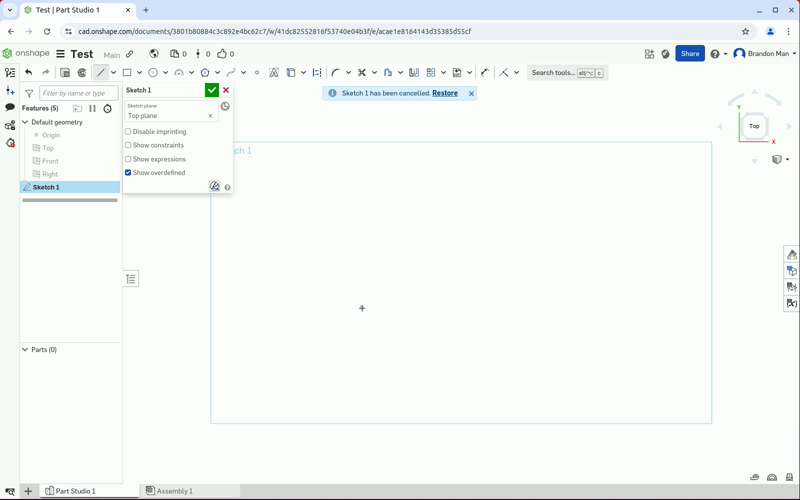
key_down(shift)
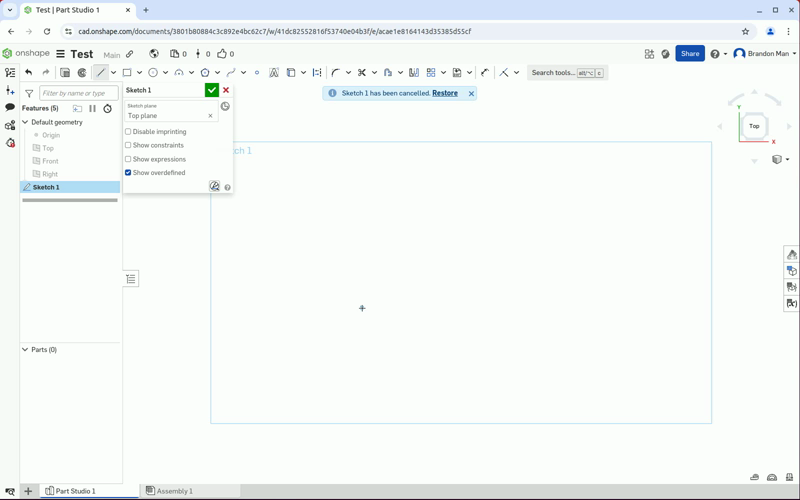
mouse_move(430, 354)
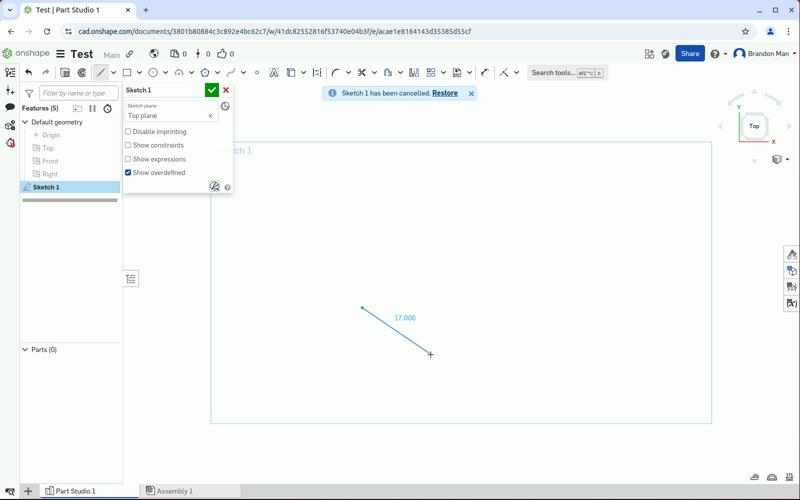
click(430, 354)
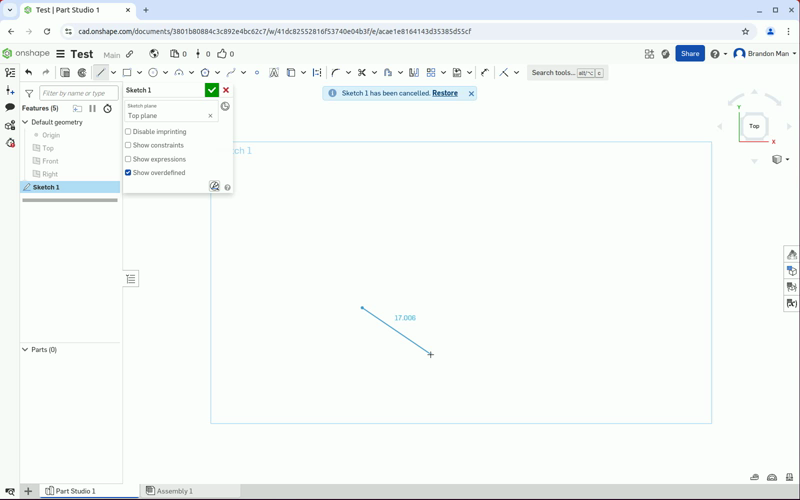
key_up(shift)
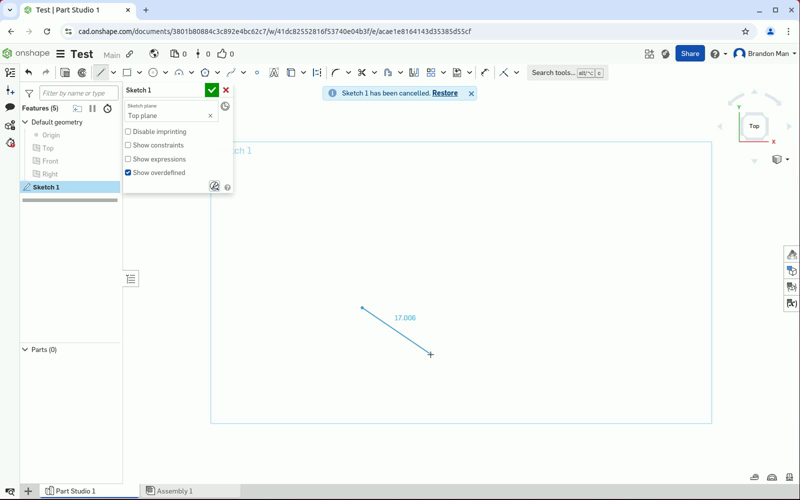
key(esc)
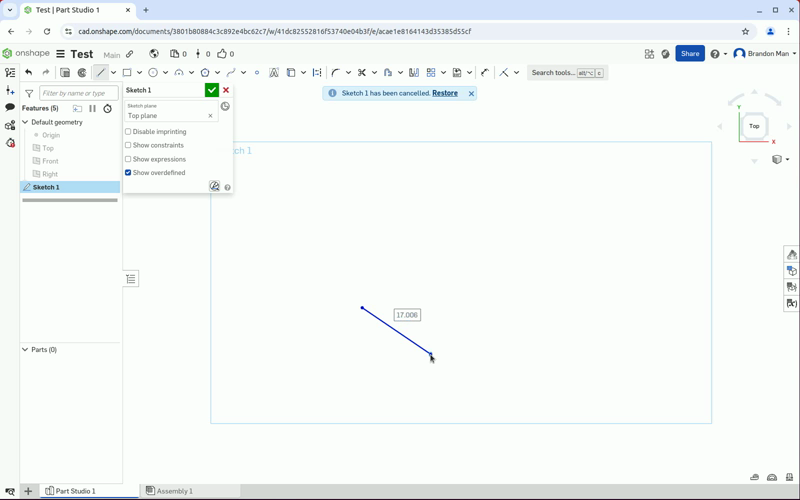
key(a)
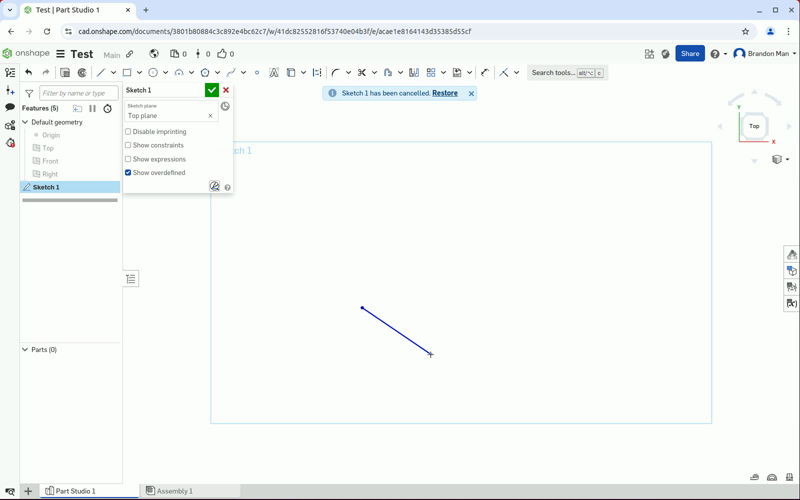
mouse_move(430, 354)
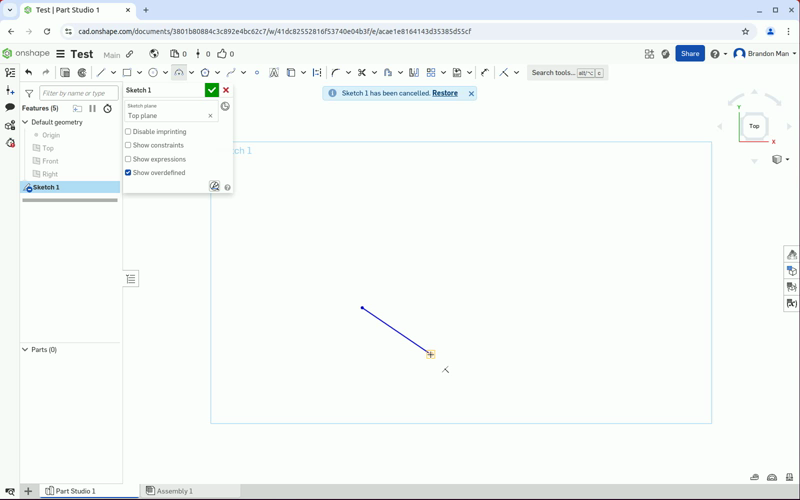
click(430, 354)
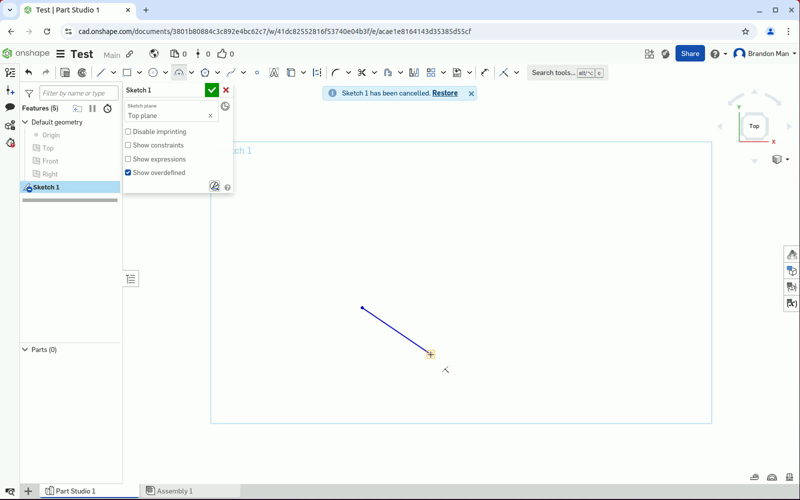
key_down(shift)
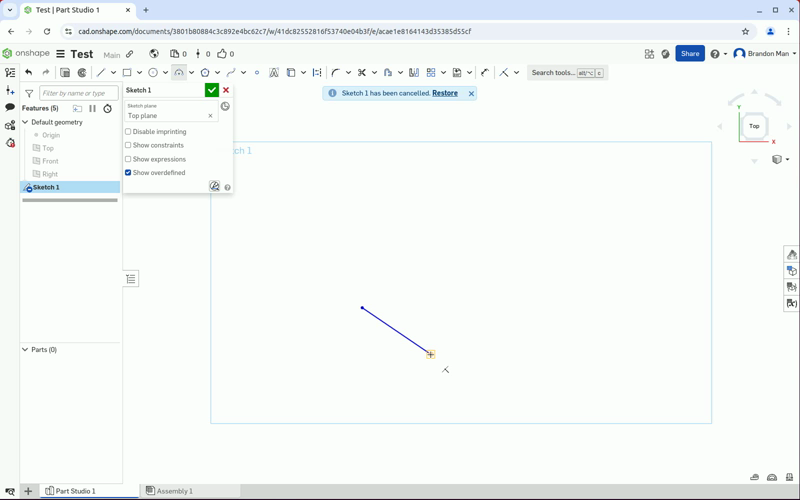
mouse_move(492, 351)
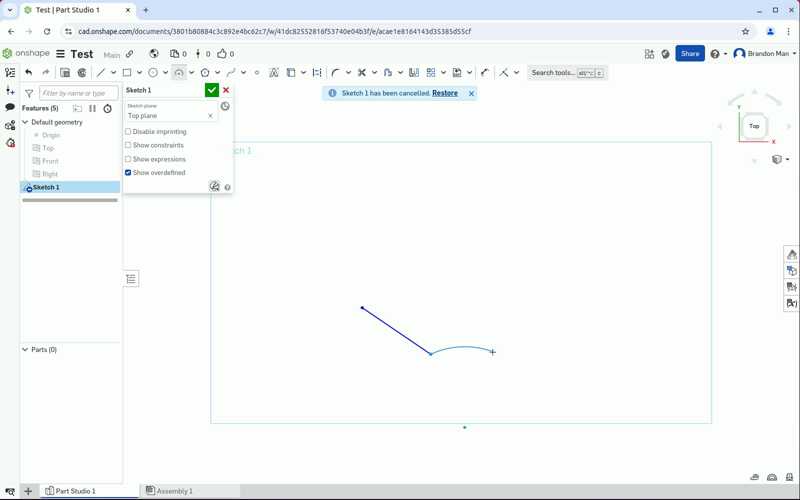
click(492, 351)
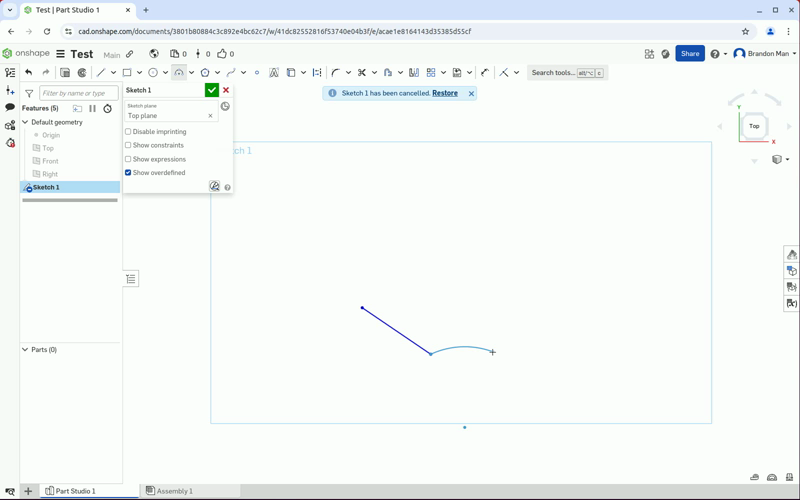
mouse_move(461, 360)
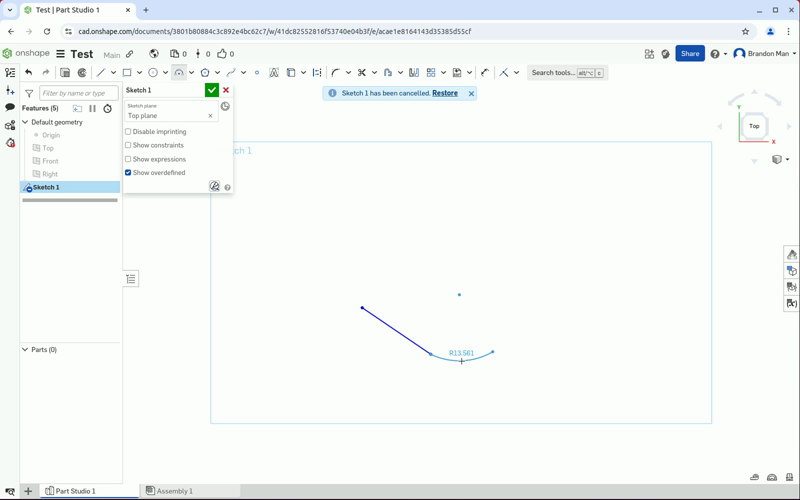
click(461, 360)
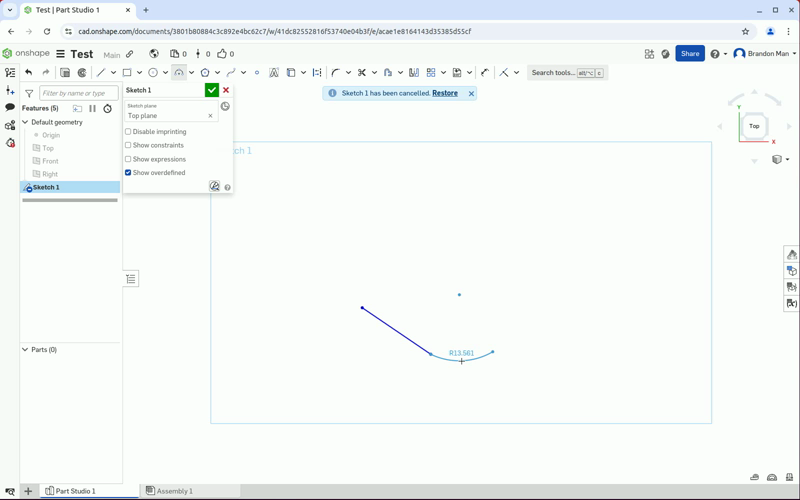
key_up(shift)
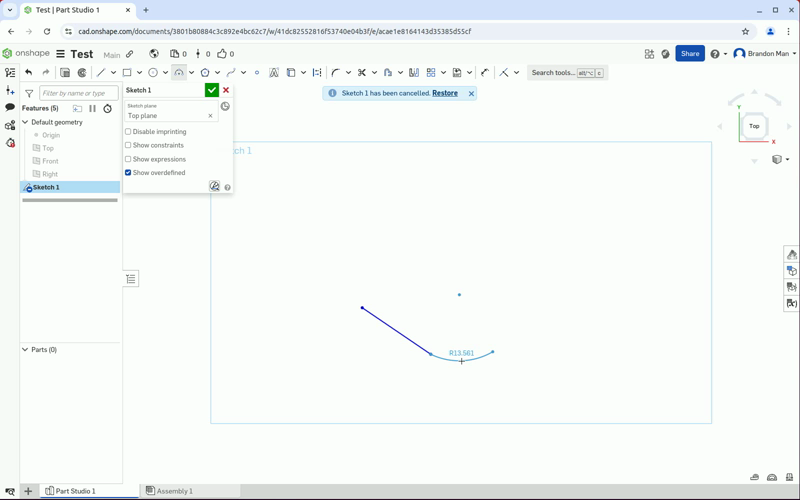
key(esc)
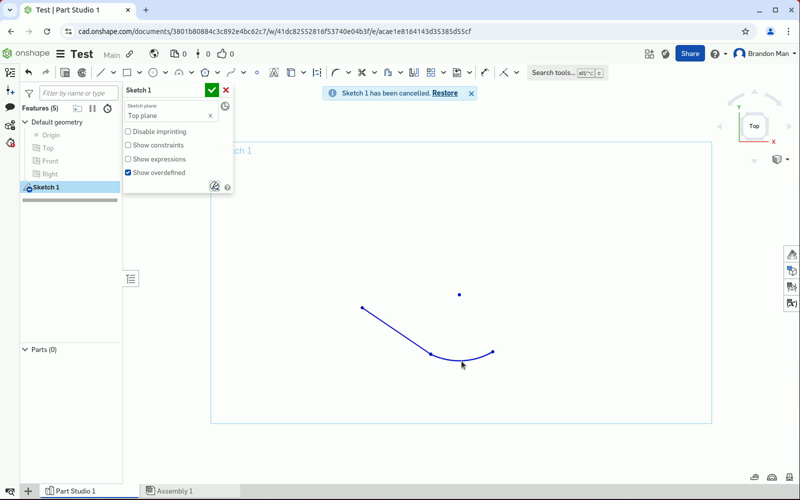
key(l)
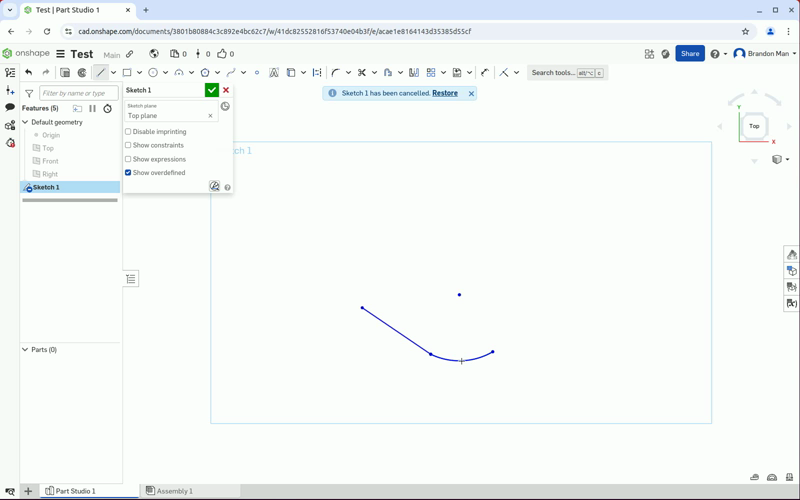
mouse_move(492, 351)
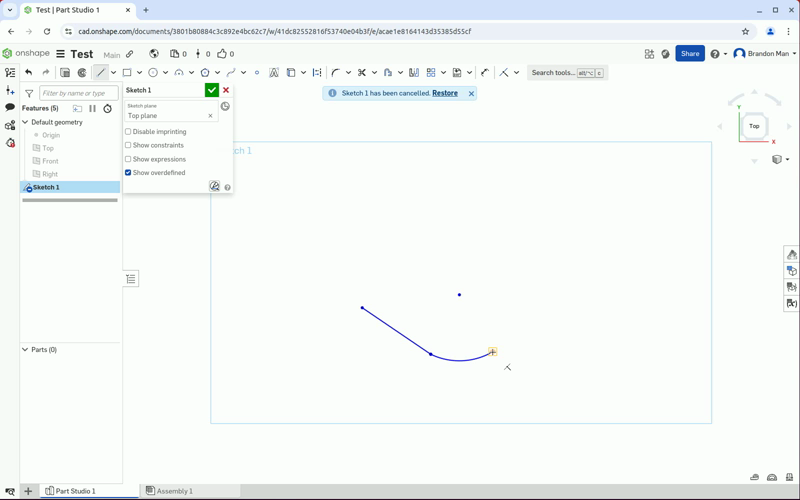
click(492, 351)
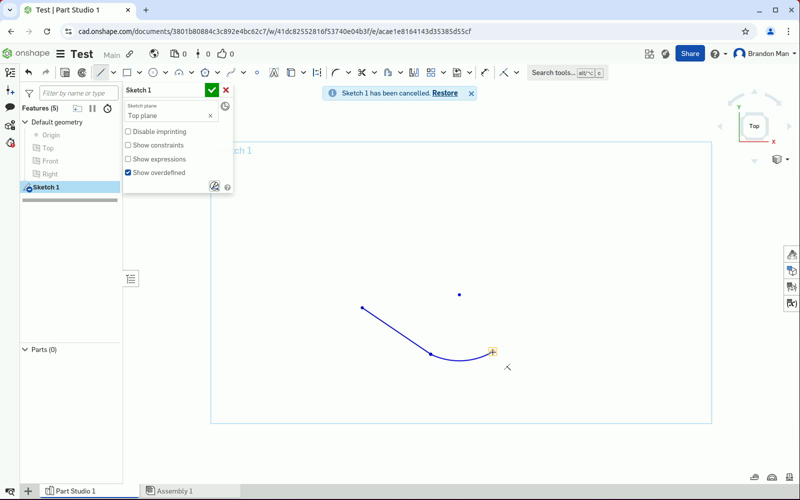
key_down(shift)
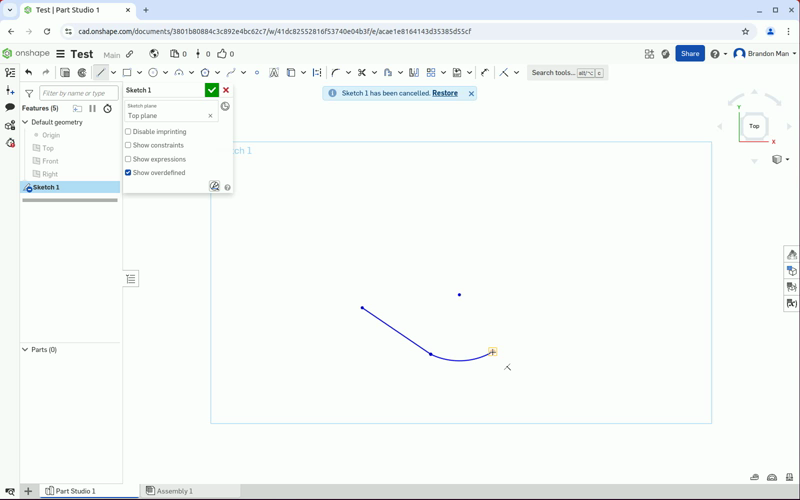
mouse_move(556, 307)
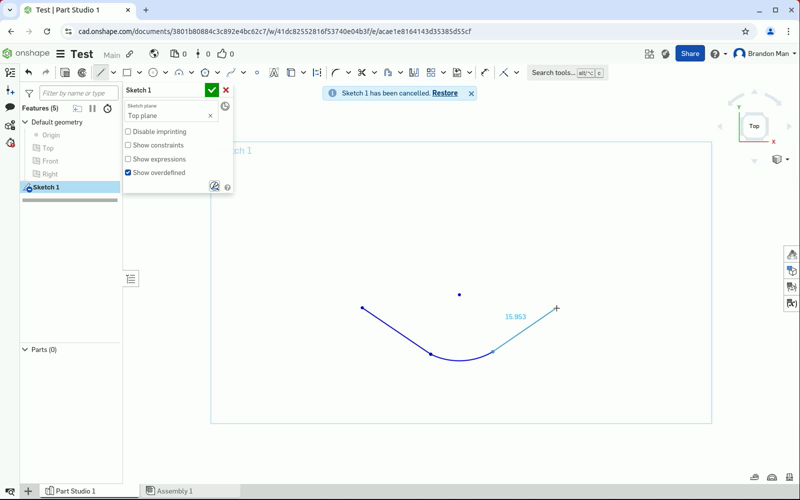
click(556, 307)
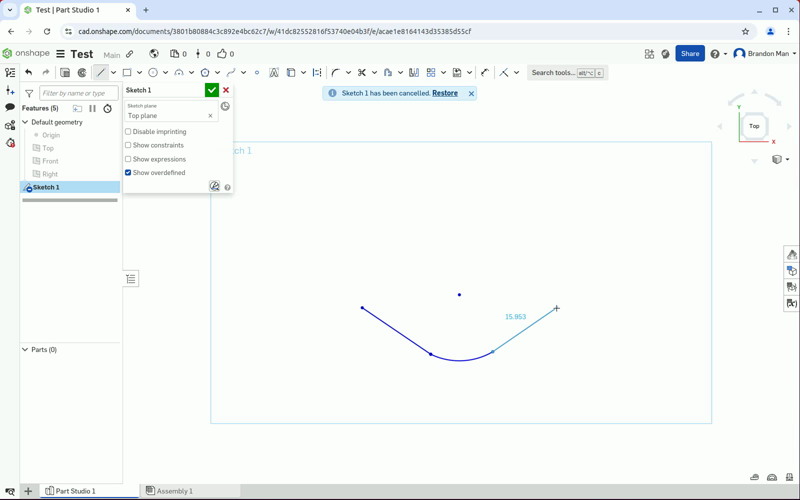
key_up(shift)
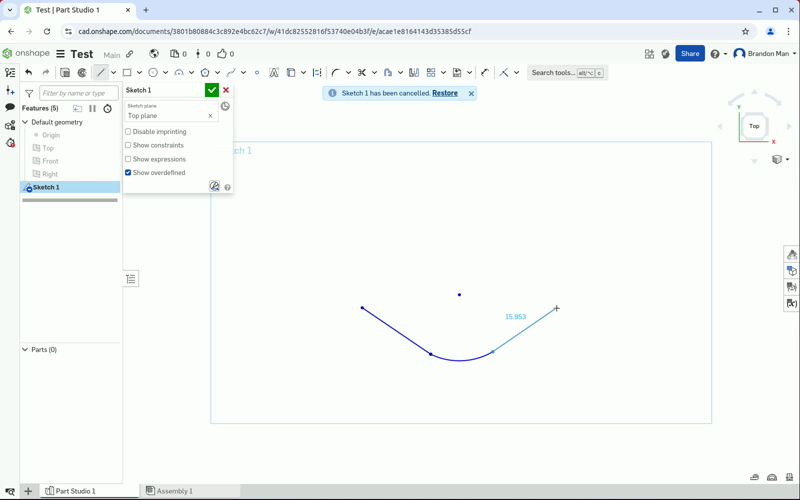
key(esc)
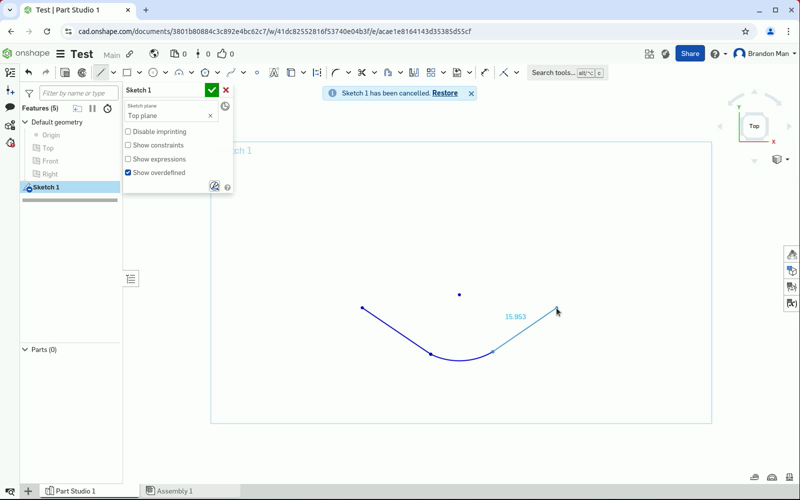
key(a)
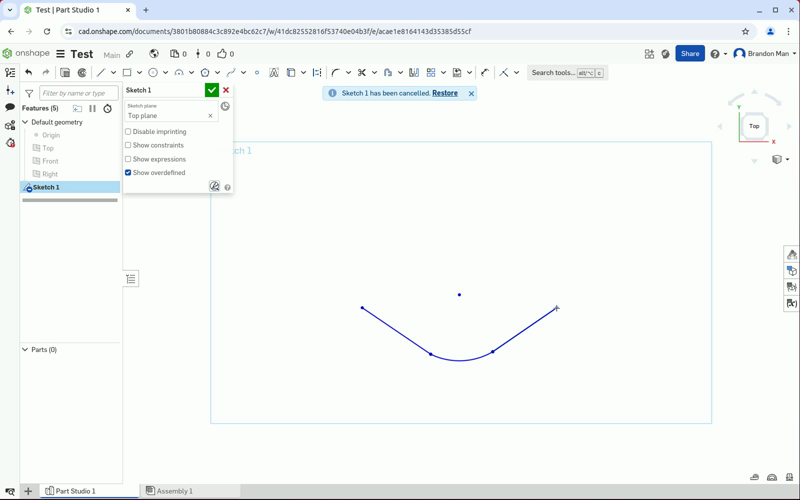
mouse_move(556, 307)
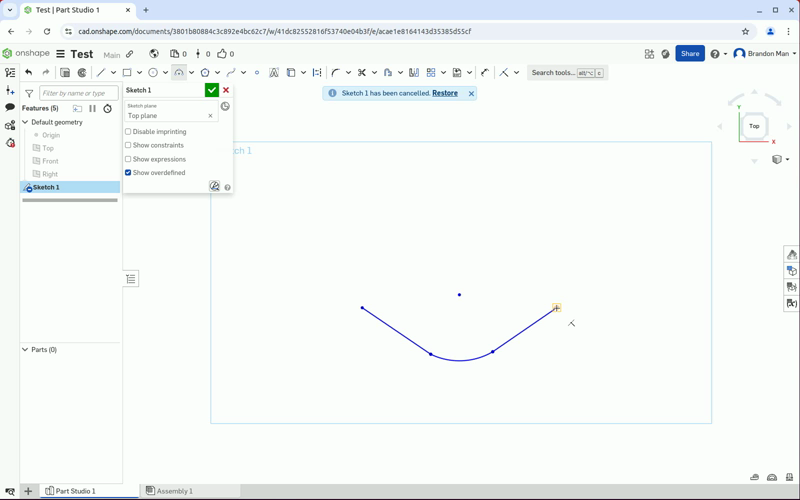
click(556, 307)
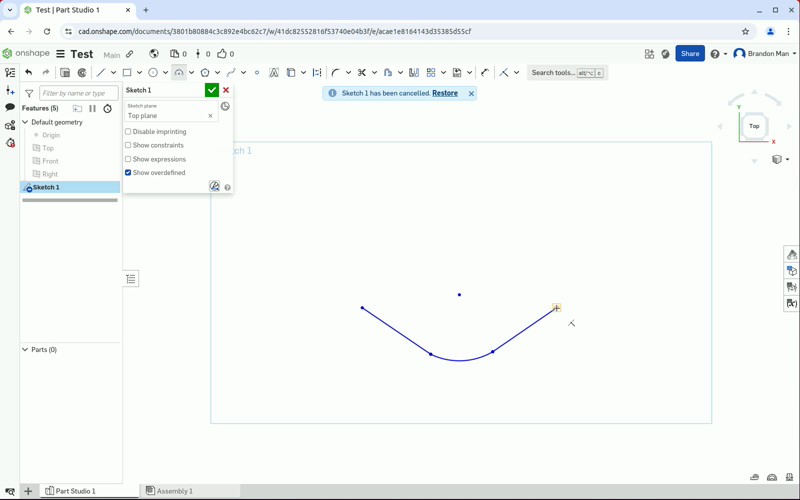
key_down(shift)
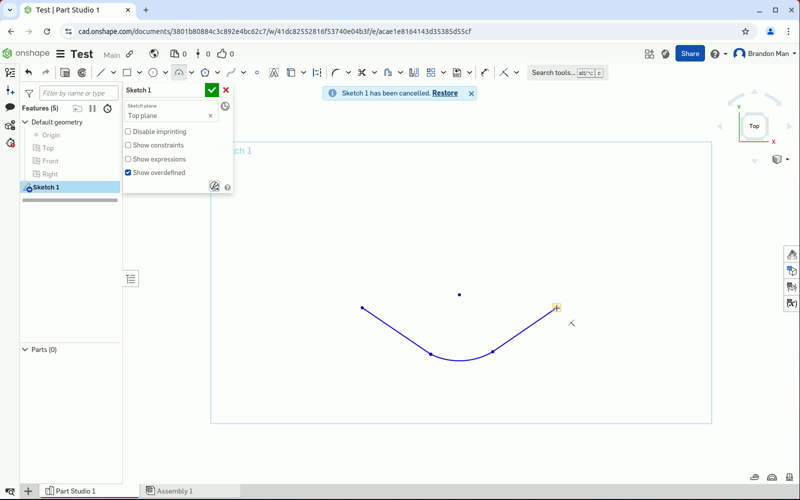
mouse_move(556, 258)
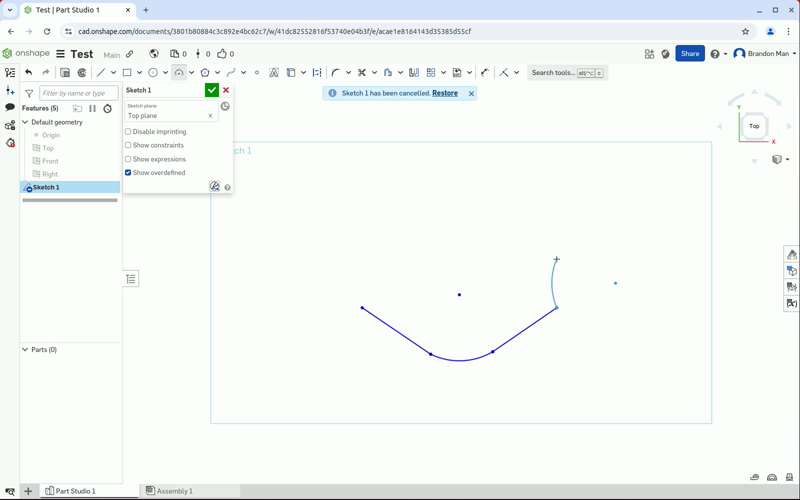
click(556, 258)
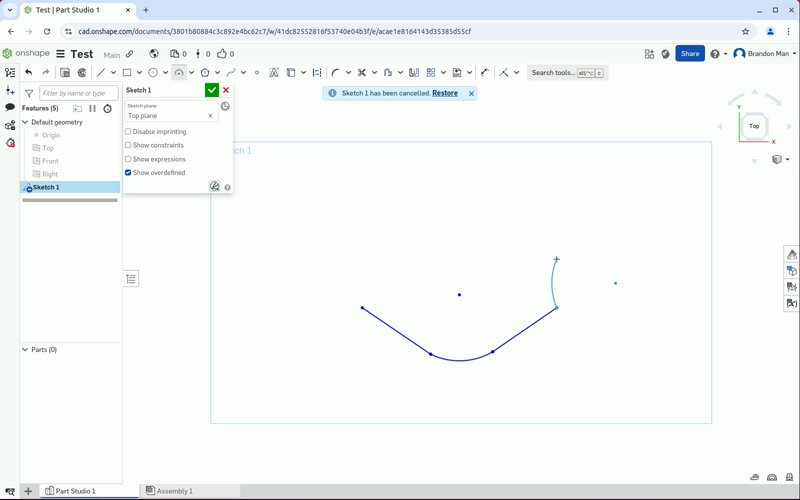
mouse_move(572, 283)
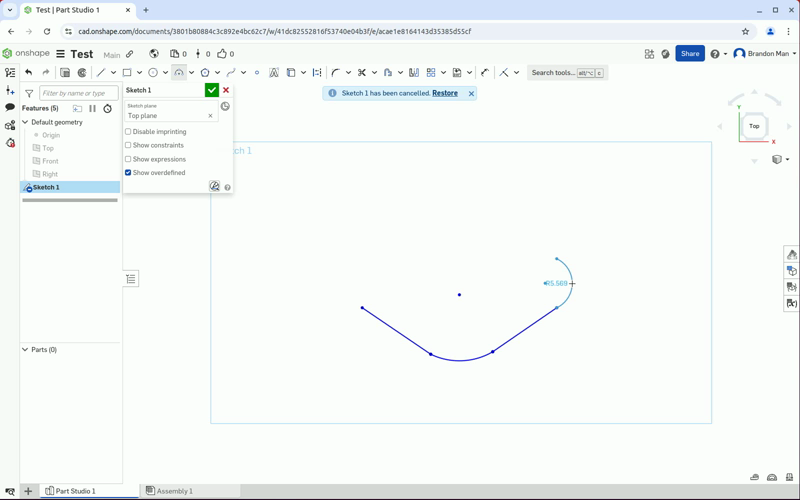
click(572, 283)
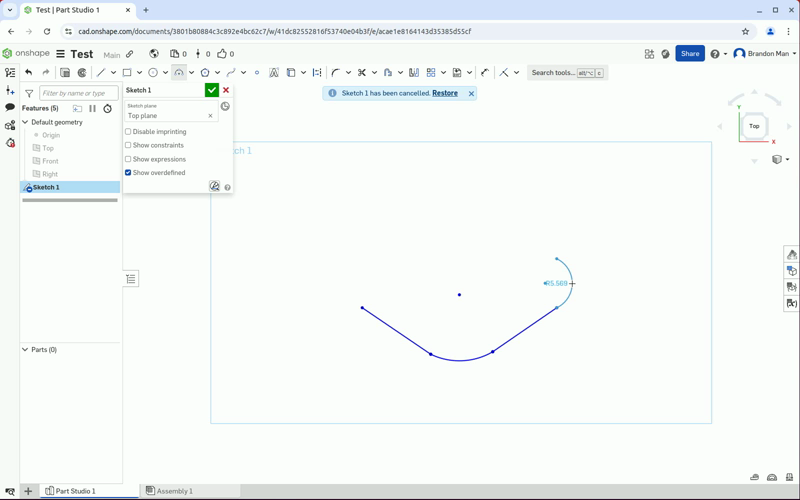
key_up(shift)
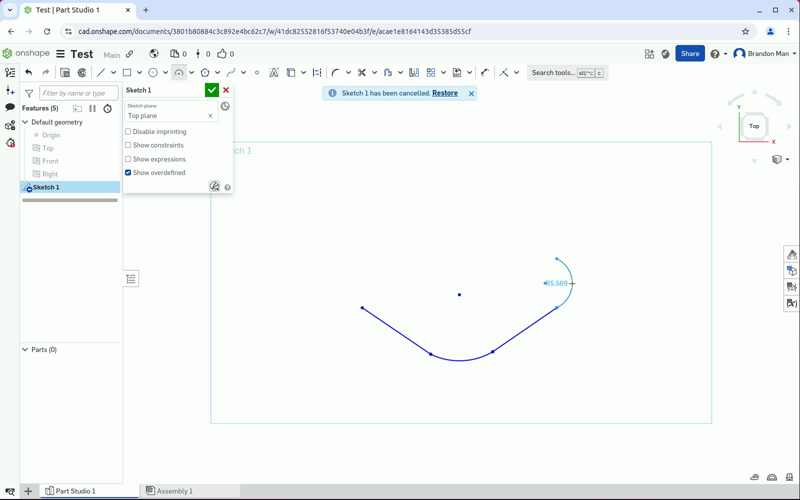
key(esc)
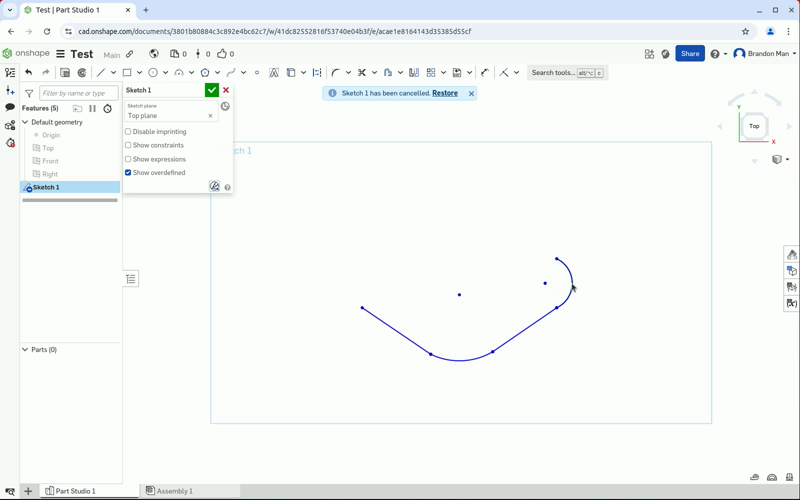
key(l)
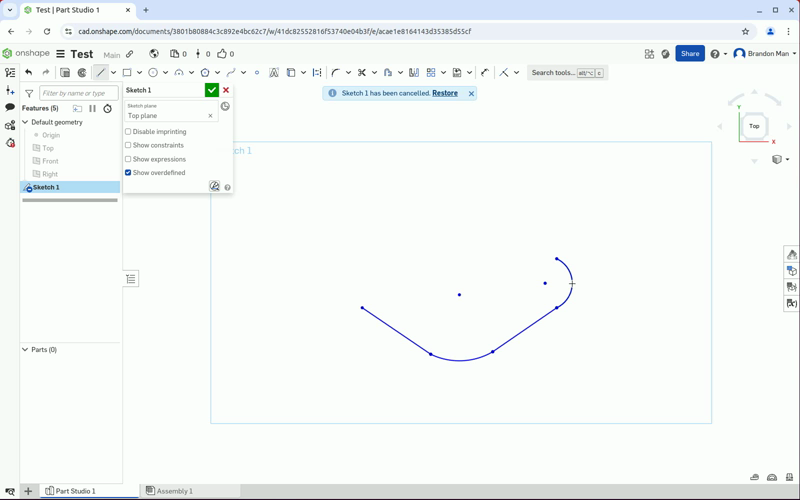
mouse_move(556, 258)
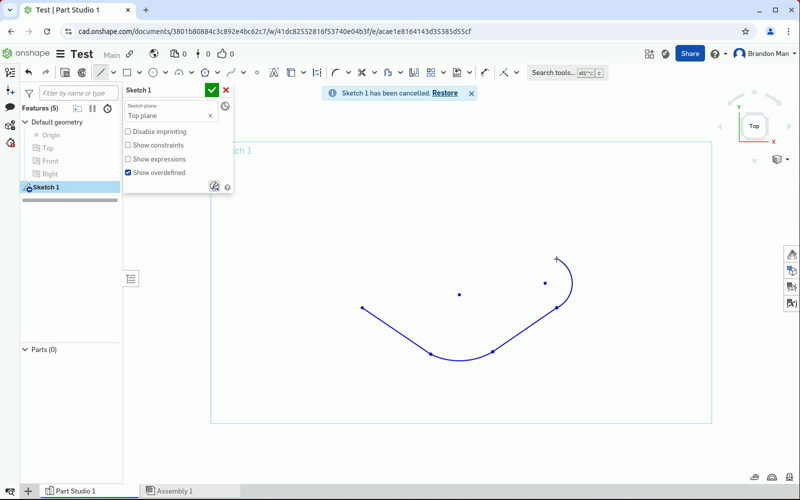
click(556, 258)
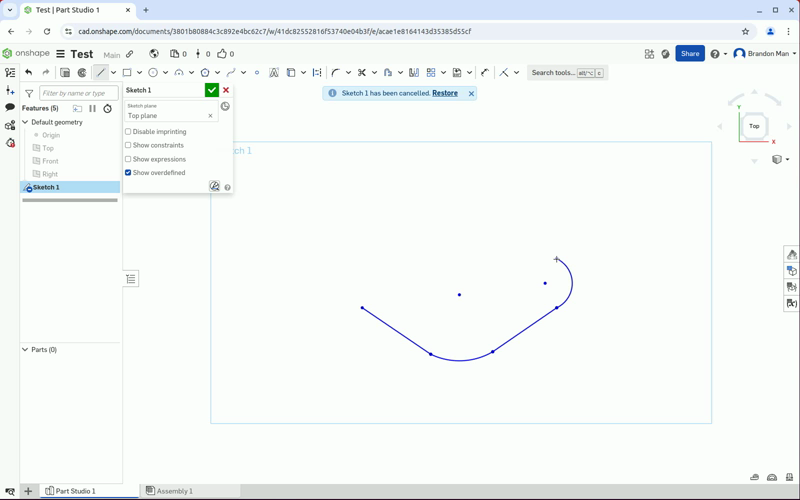
key_down(shift)
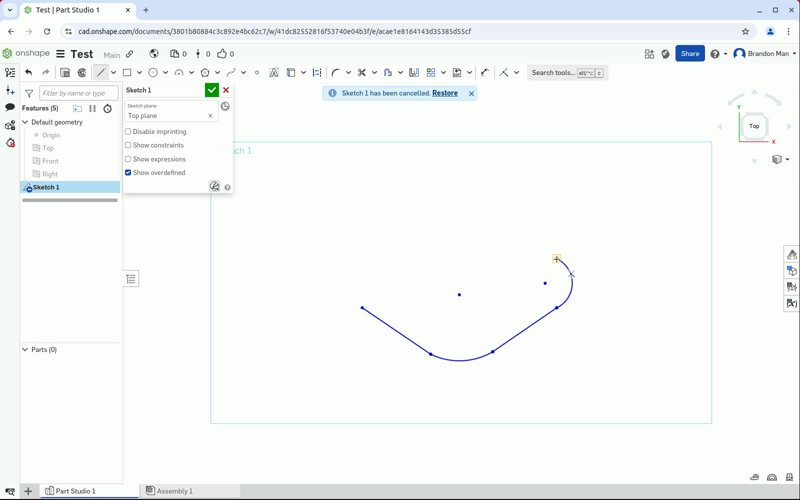
mouse_move(492, 214)
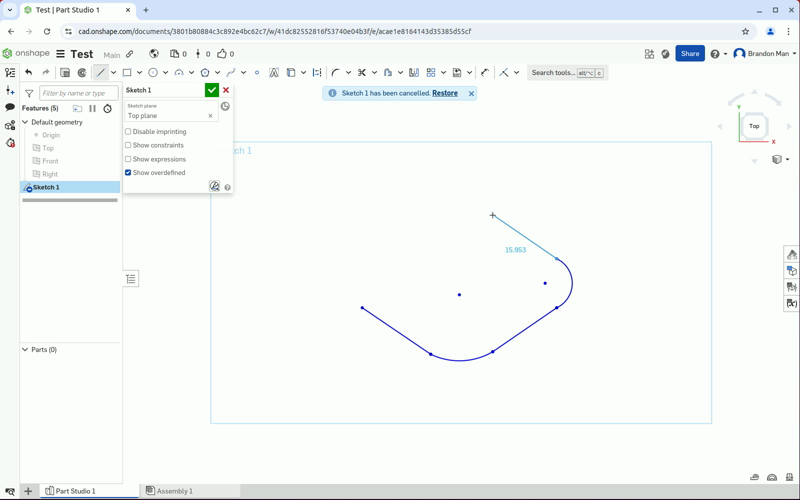
click(492, 214)
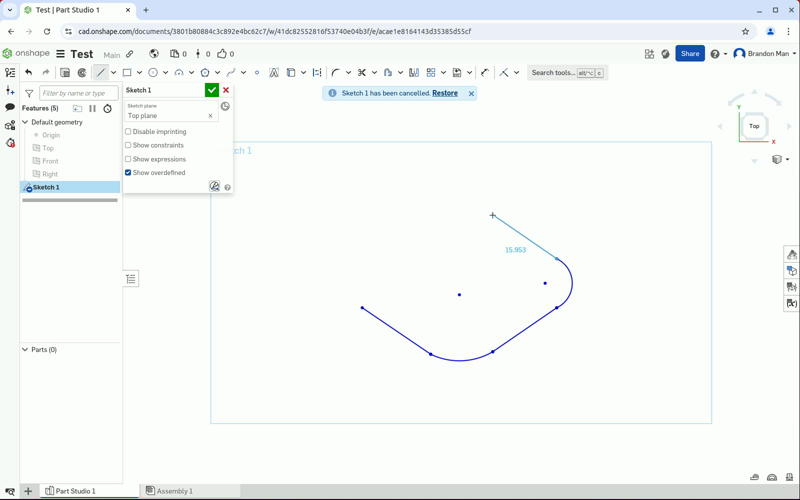
key_up(shift)
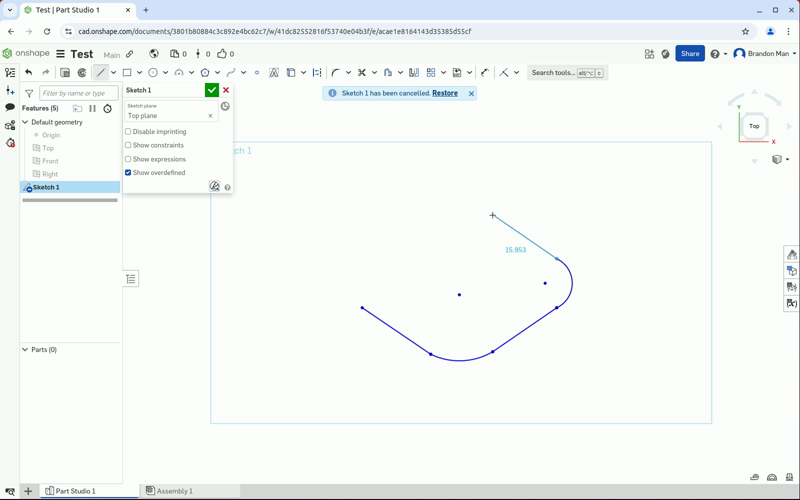
key(esc)
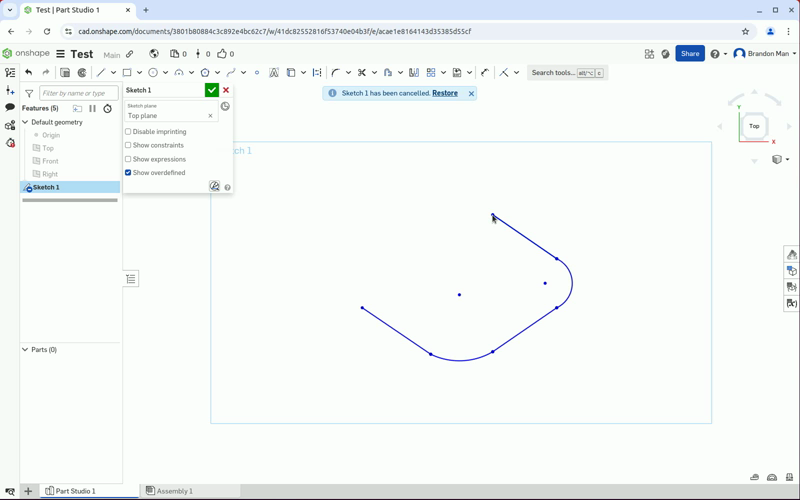
key(a)
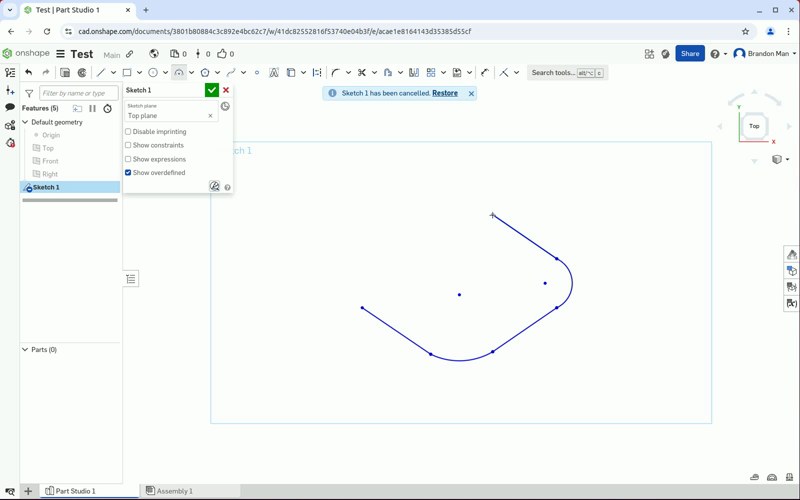
mouse_move(492, 214)
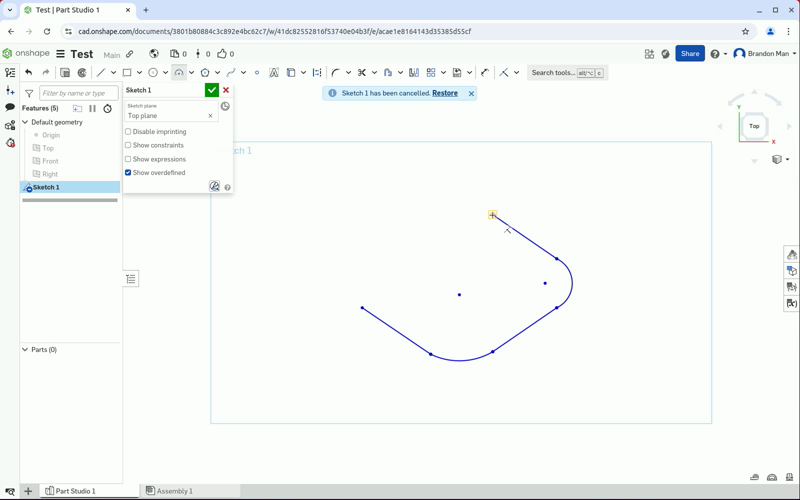
click(492, 214)
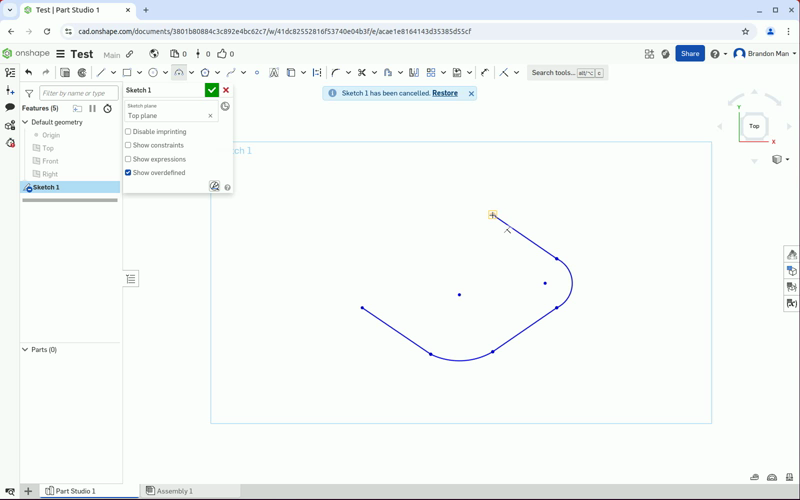
key_down(shift)
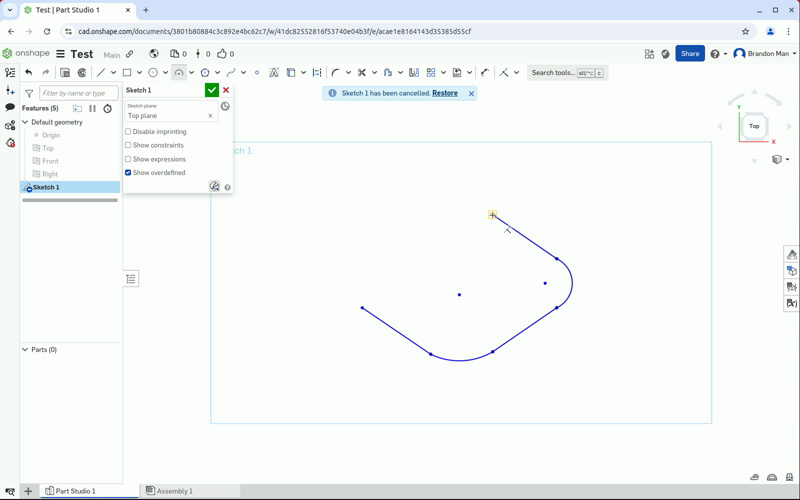
mouse_move(430, 212)
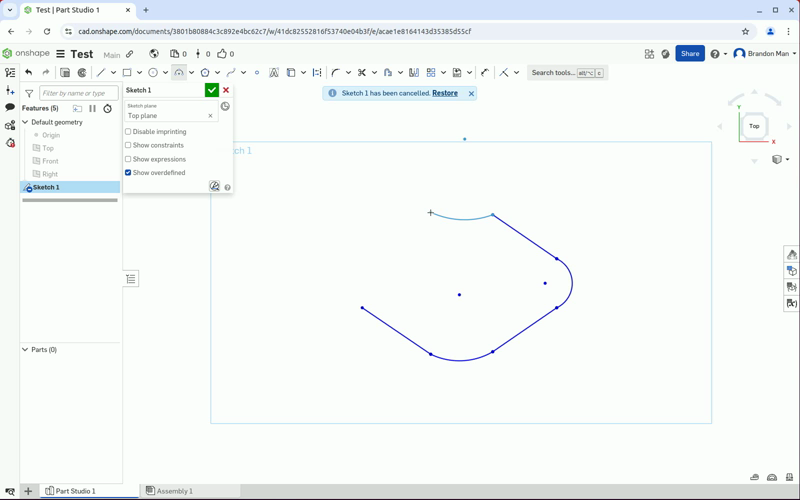
click(430, 212)
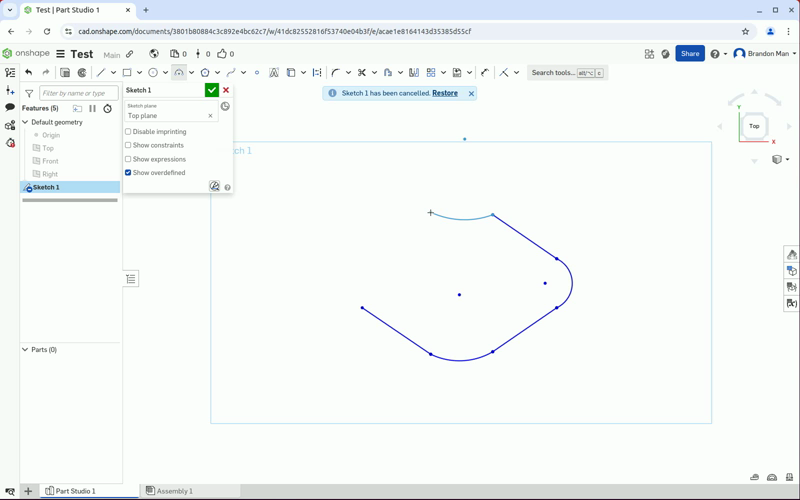
mouse_move(461, 205)
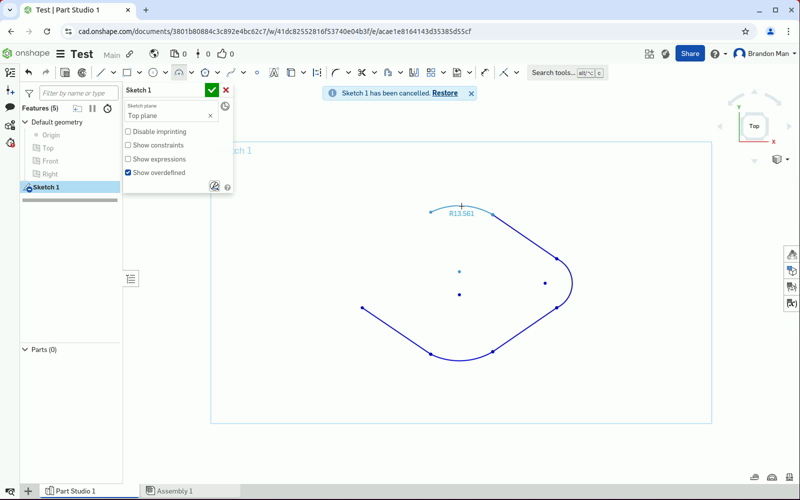
click(461, 205)
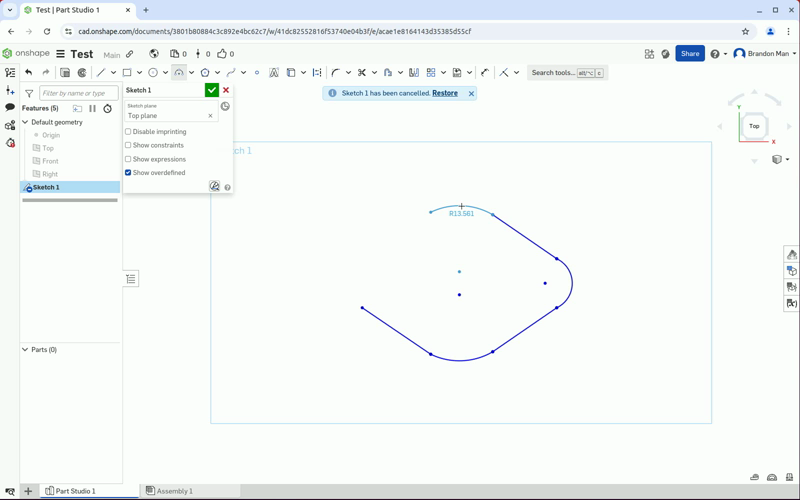
key_up(shift)
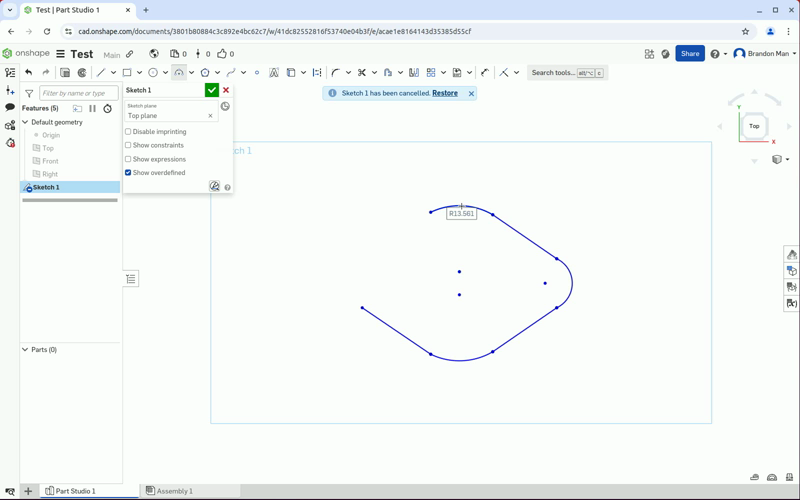
key(esc)
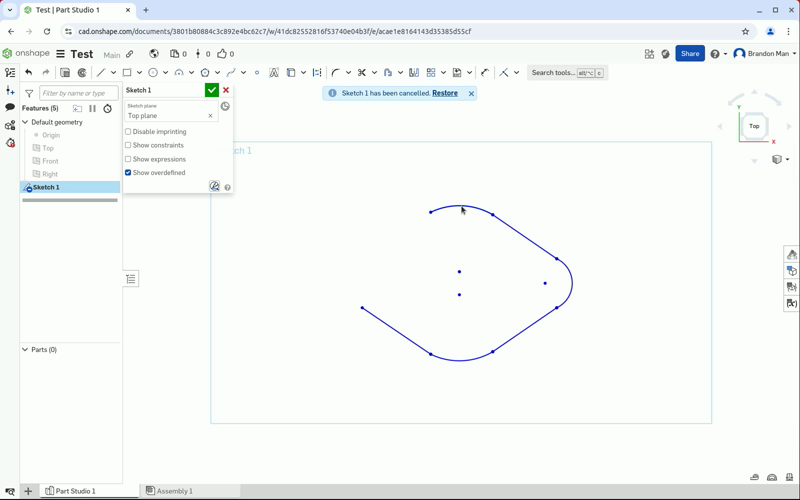
key(l)
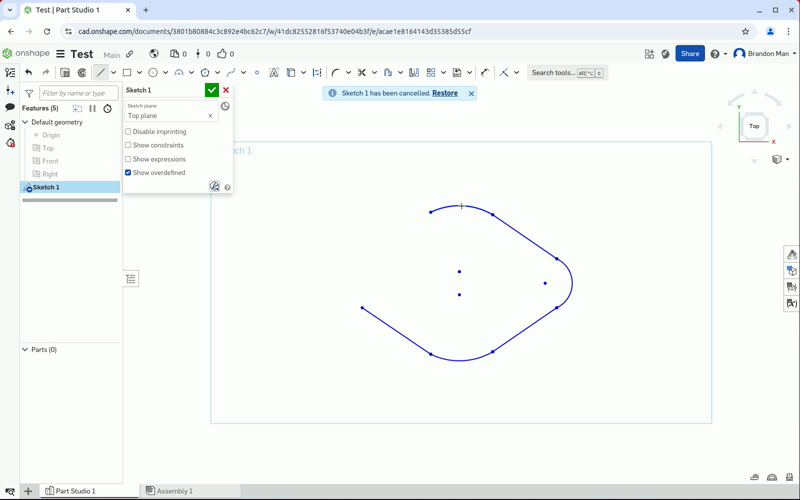
mouse_move(430, 212)
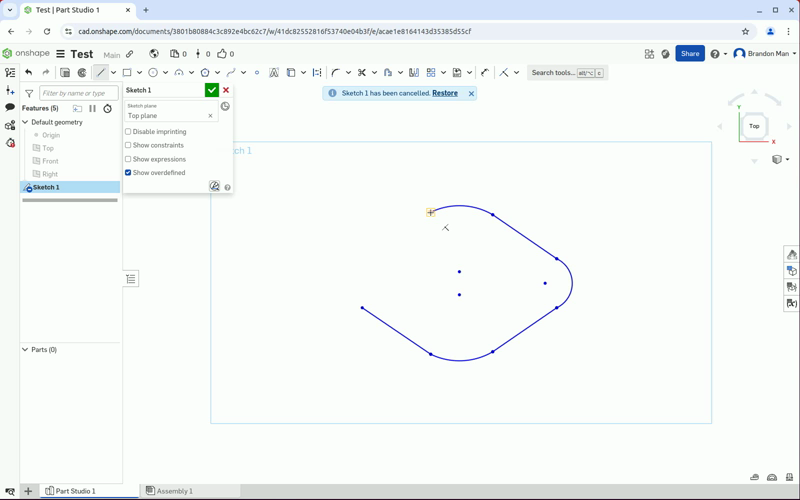
click(430, 212)
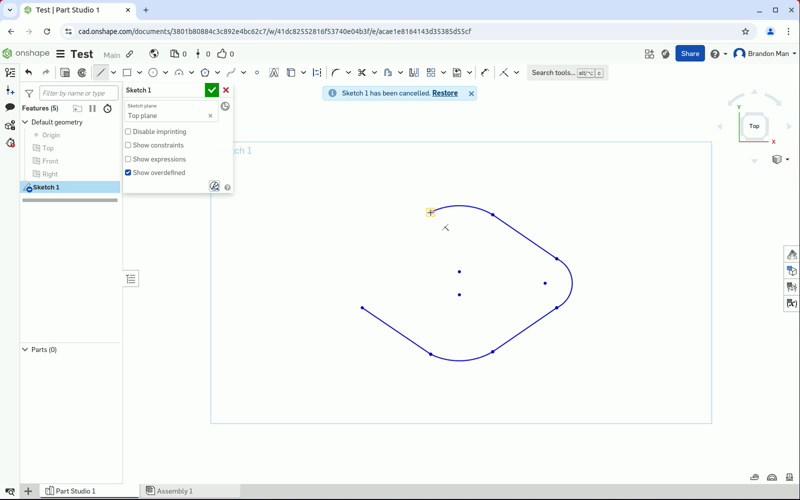
key_down(shift)
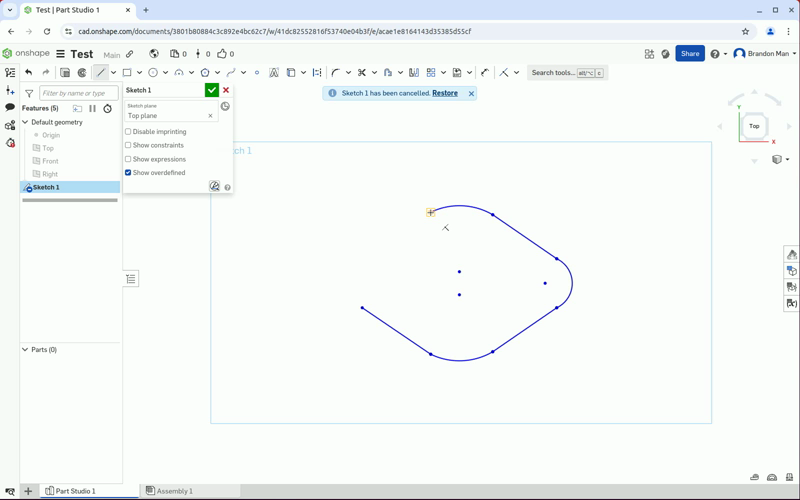
mouse_move(362, 258)
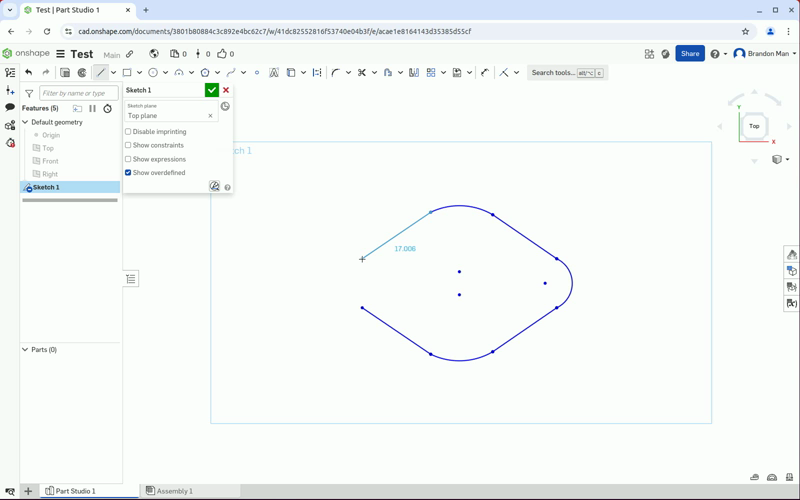
click(362, 258)
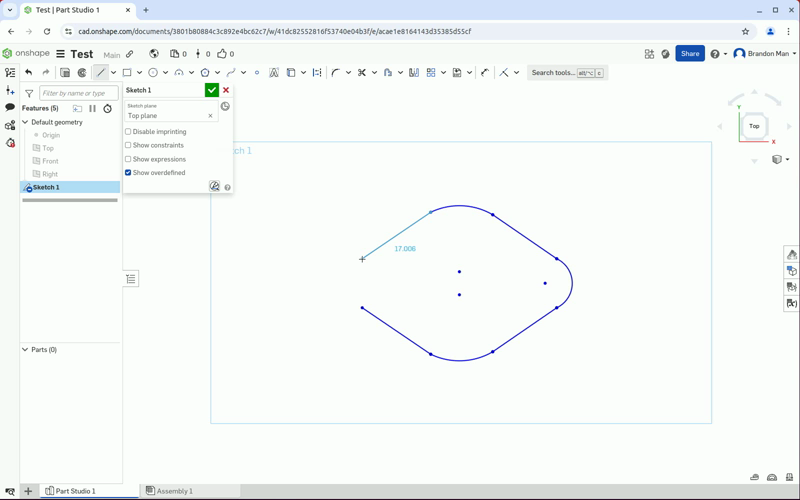
key_up(shift)
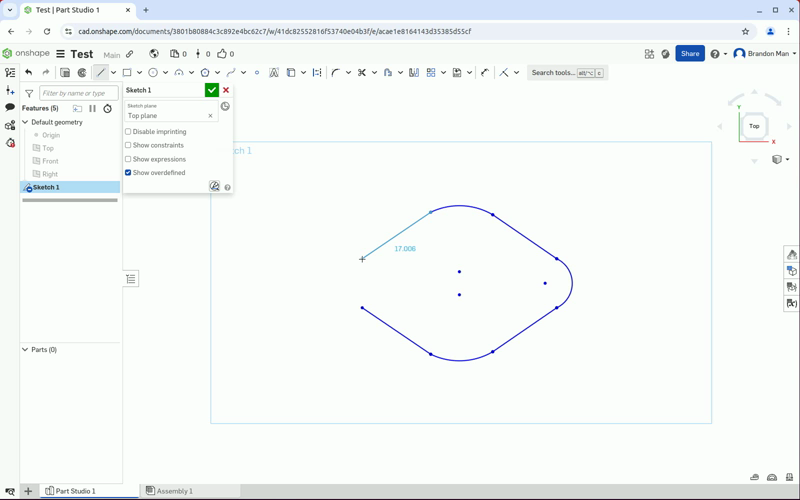
key(esc)
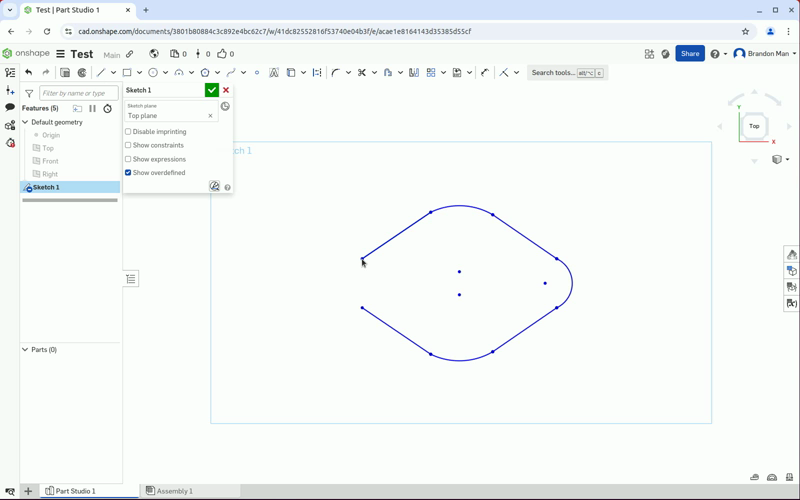
key(a)
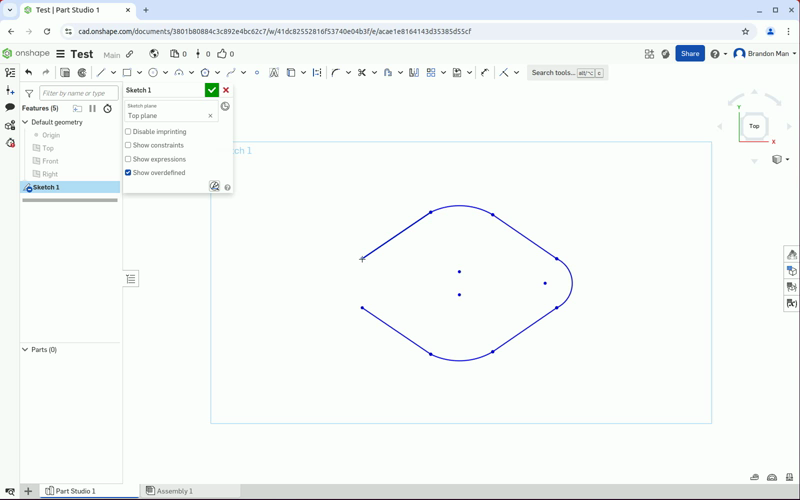
mouse_move(362, 258)
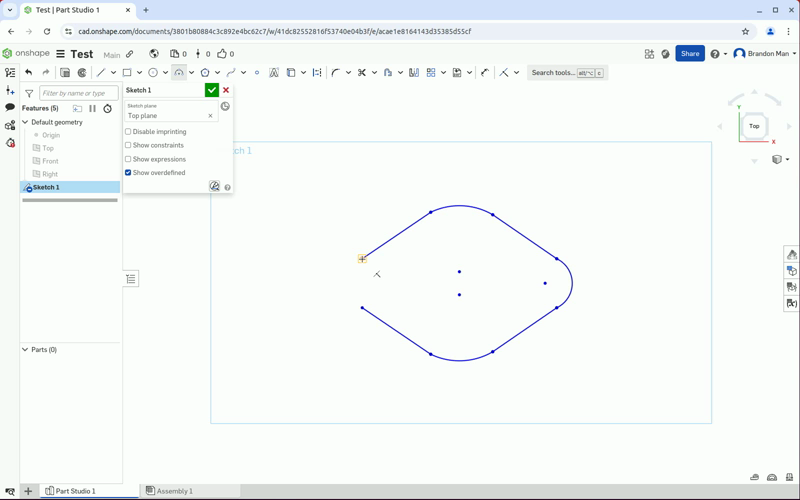
click(362, 258)
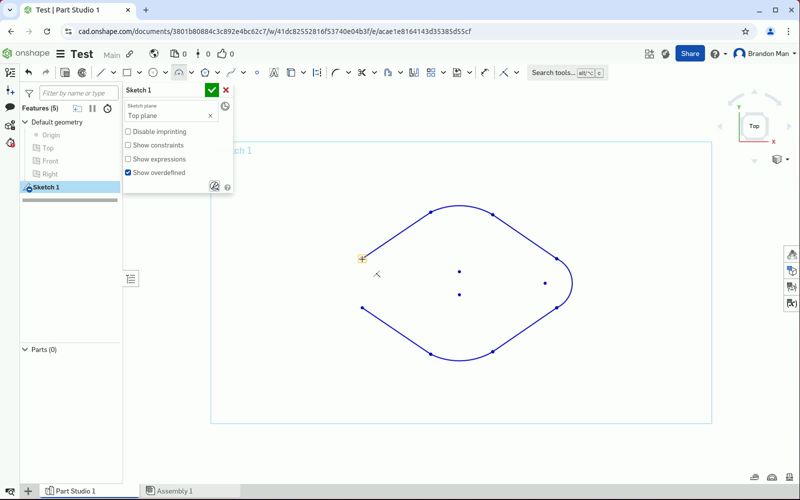
mouse_move(362, 307)
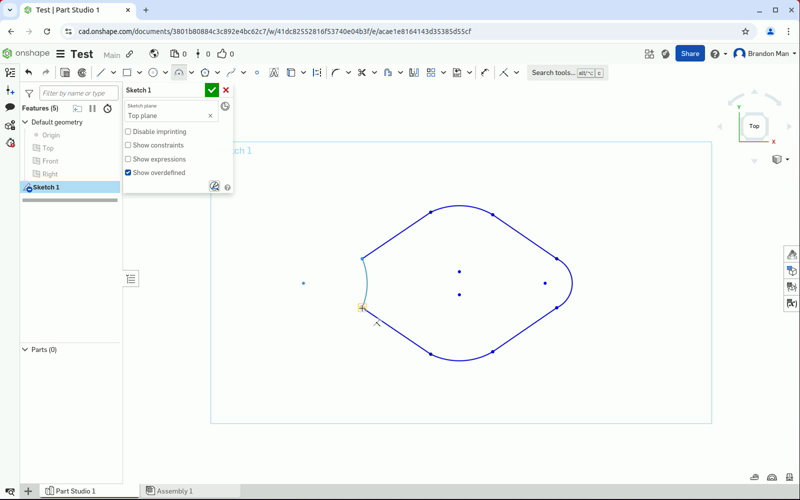
click(362, 307)
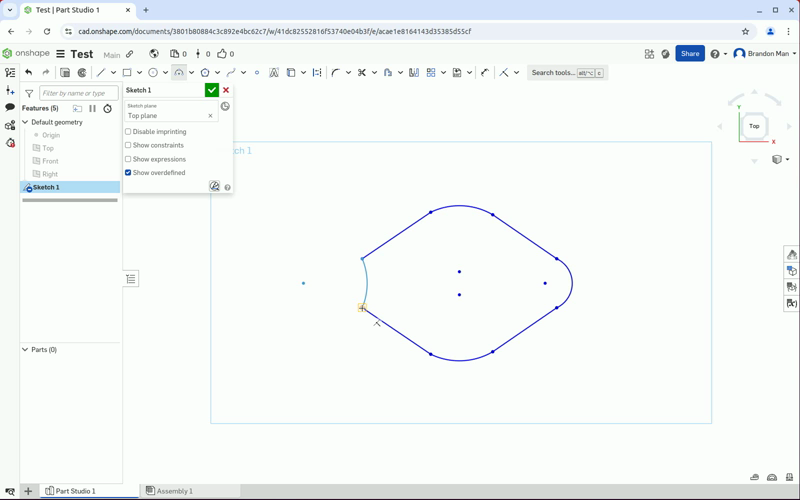
key_down(shift)
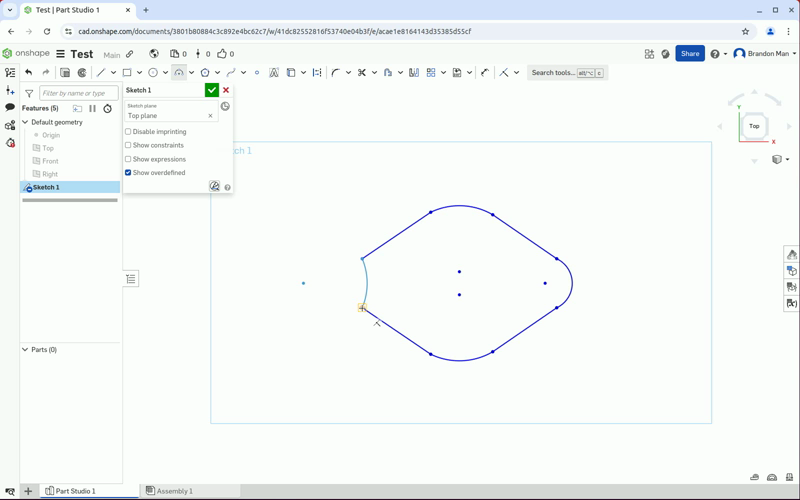
mouse_move(347, 283)
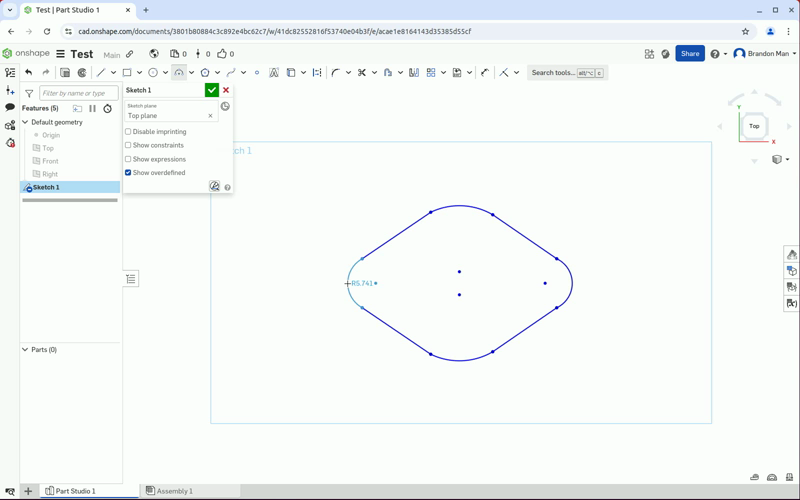
click(347, 283)
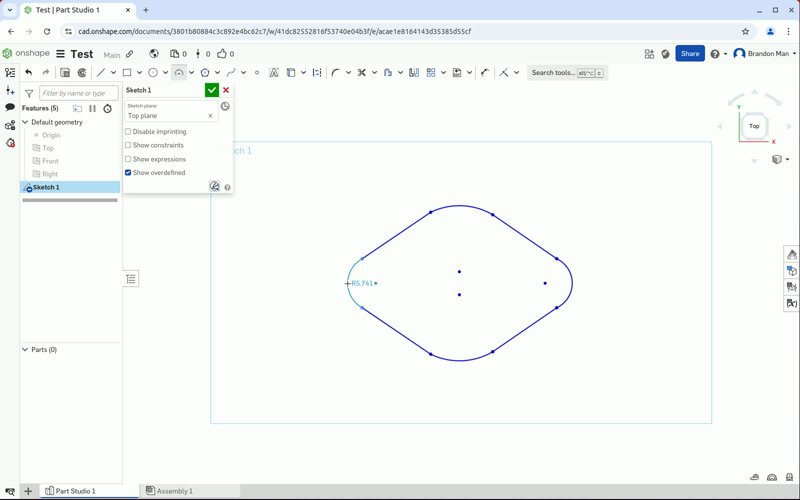
key_up(shift)
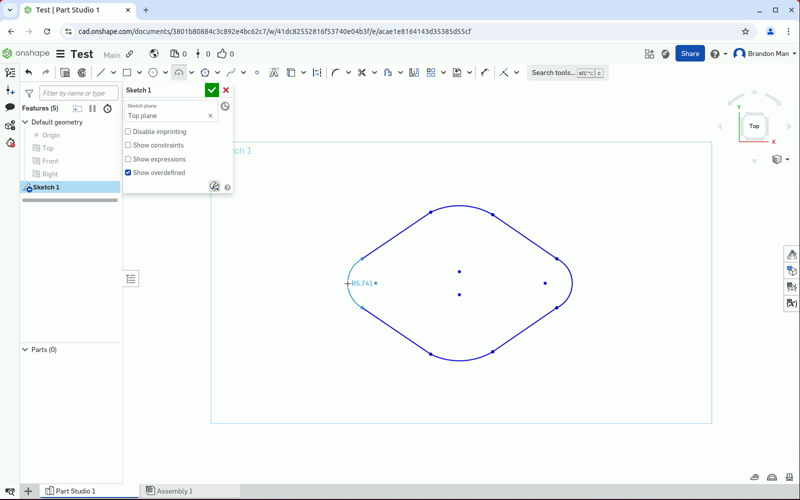
key(esc)
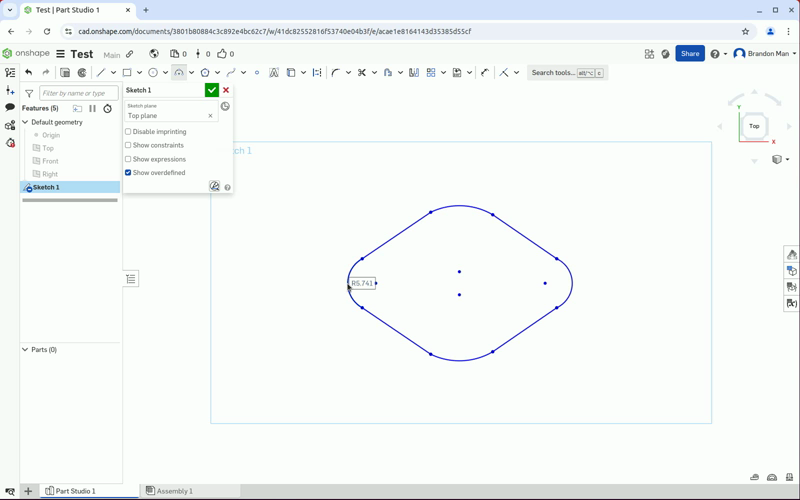
key(l)
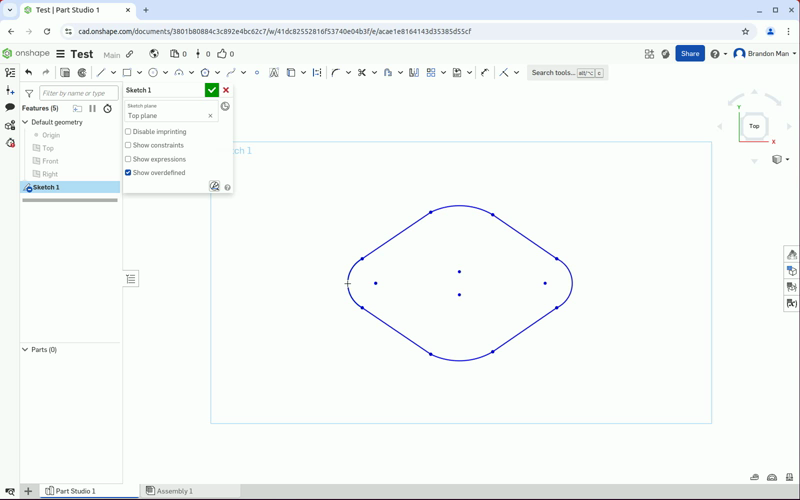
key_down(shift)
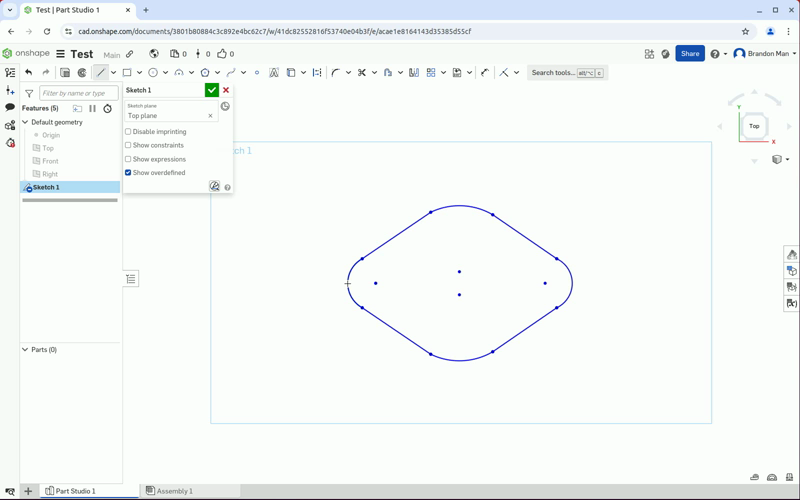
mouse_move(366, 300)
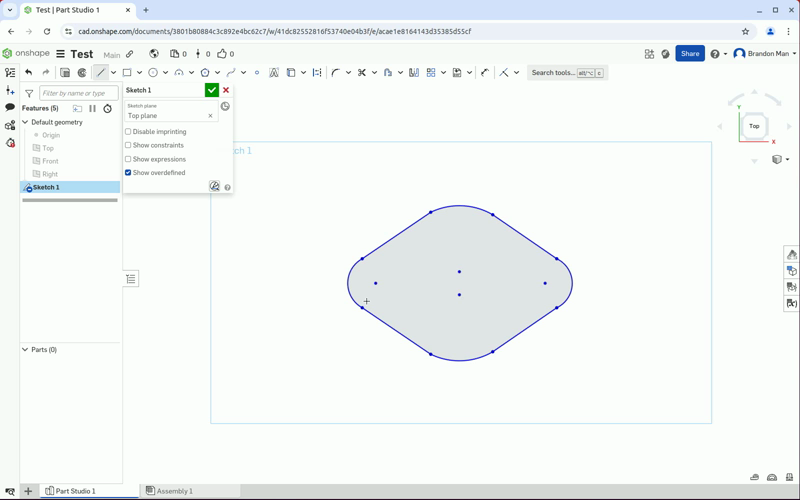
click(366, 300)
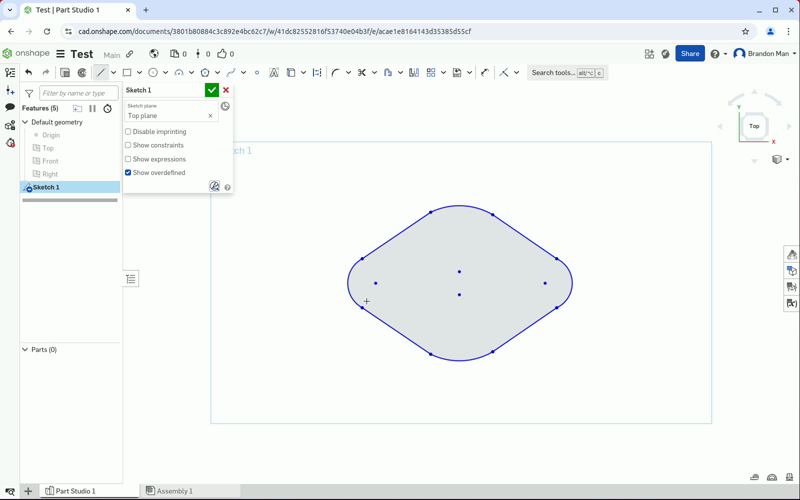
key_up(shift)
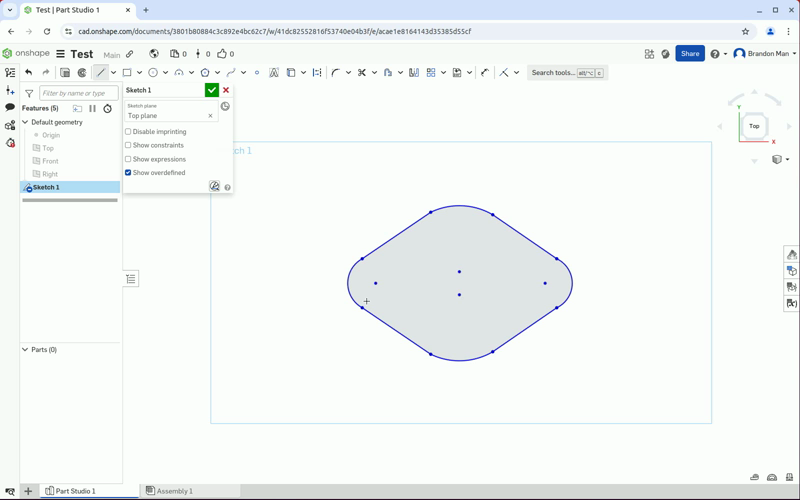
key_down(shift)
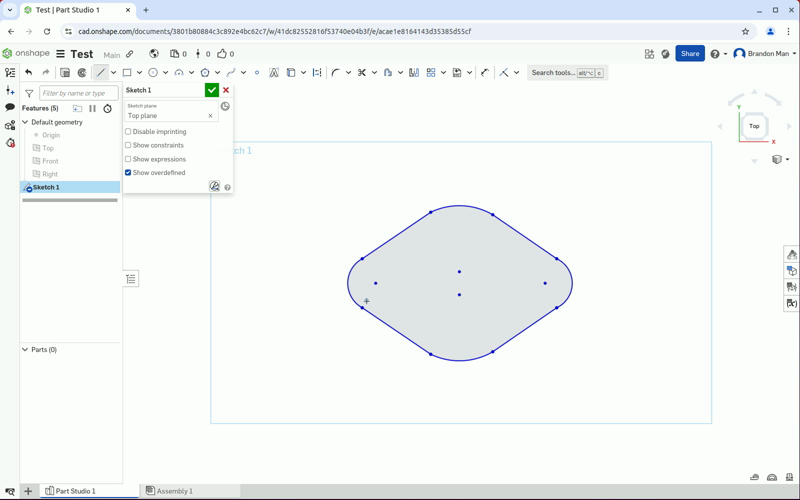
mouse_move(435, 347)
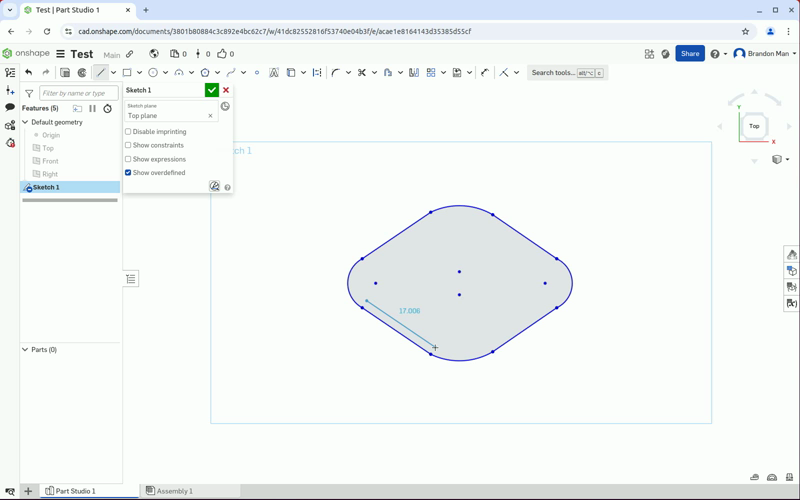
click(435, 347)
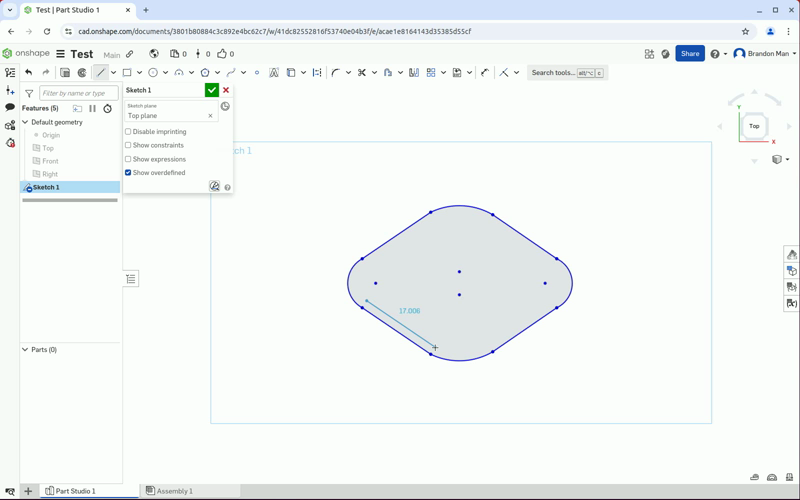
key_up(shift)
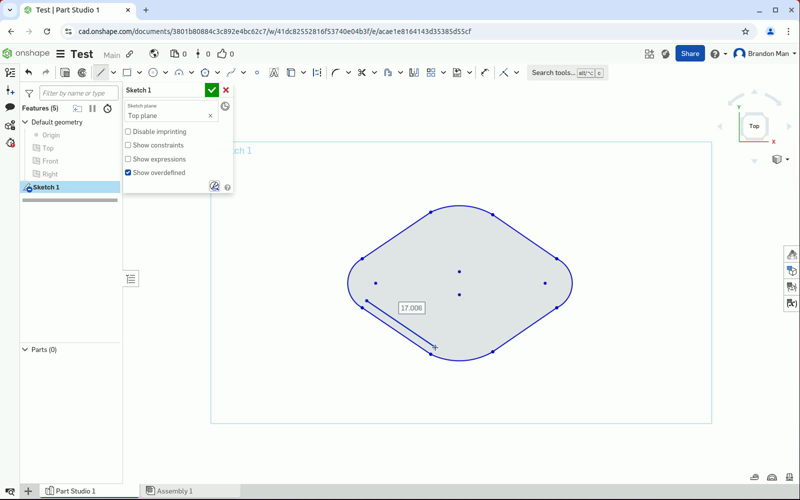
key(esc)
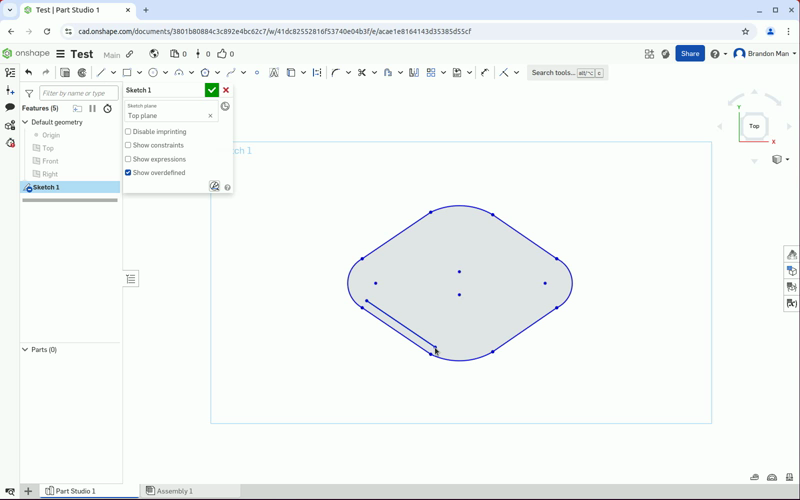
key(a)
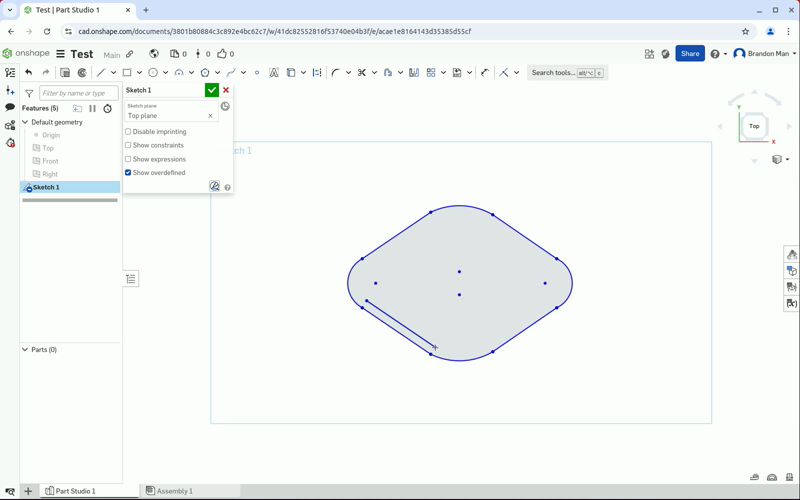
mouse_move(435, 347)
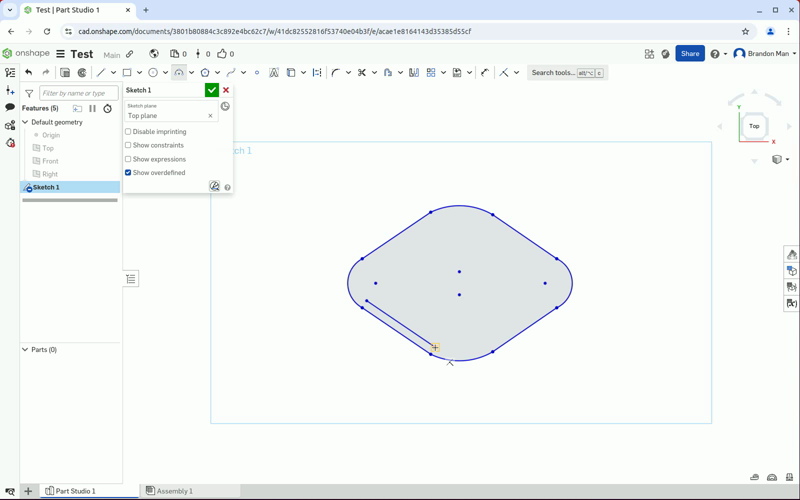
click(435, 347)
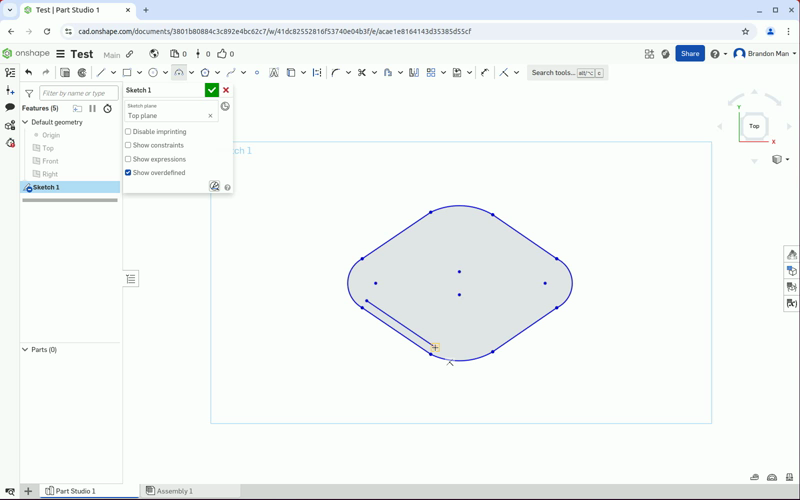
key_down(shift)
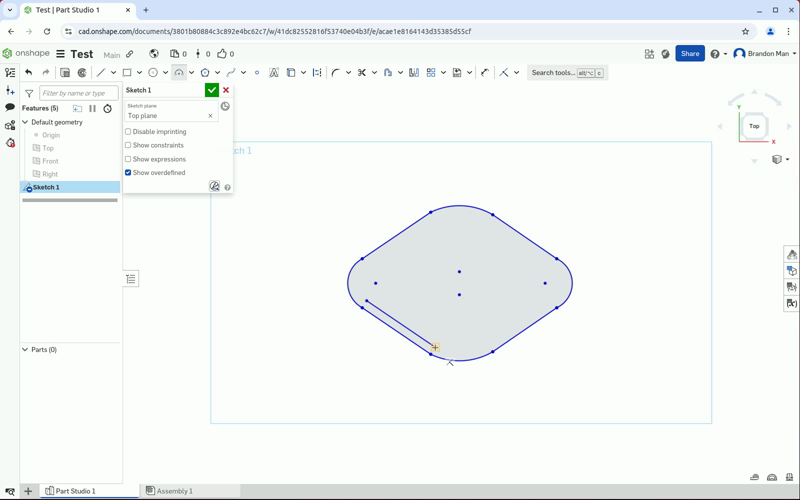
mouse_move(488, 345)
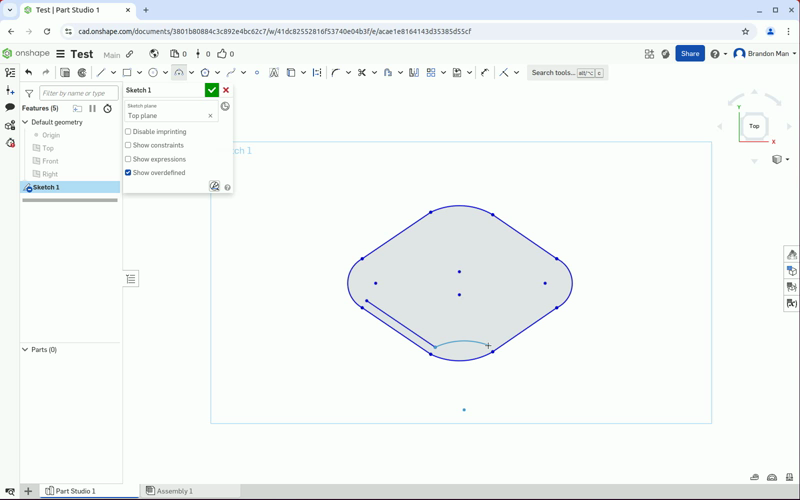
click(488, 345)
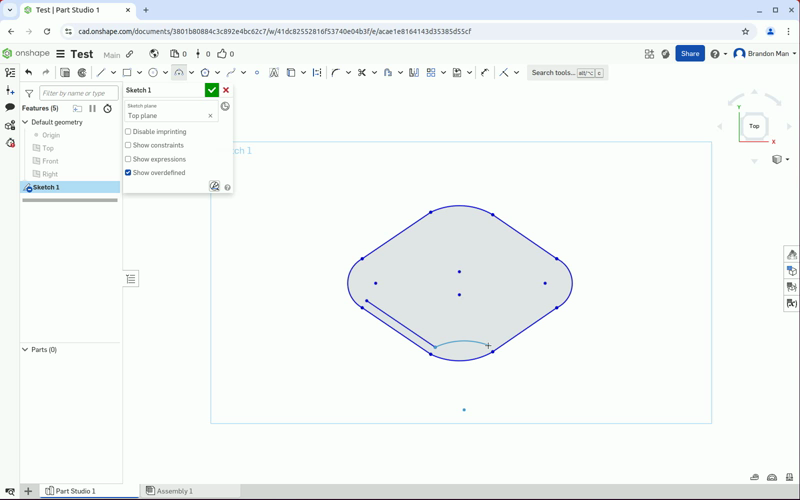
mouse_move(461, 353)
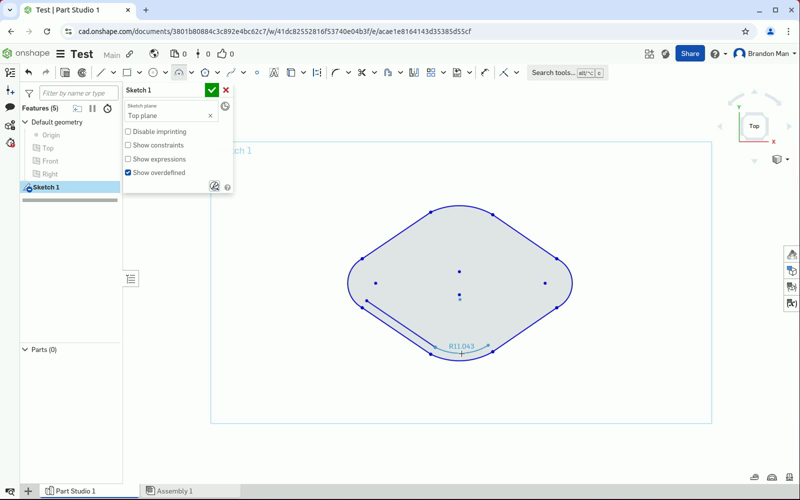
click(461, 353)
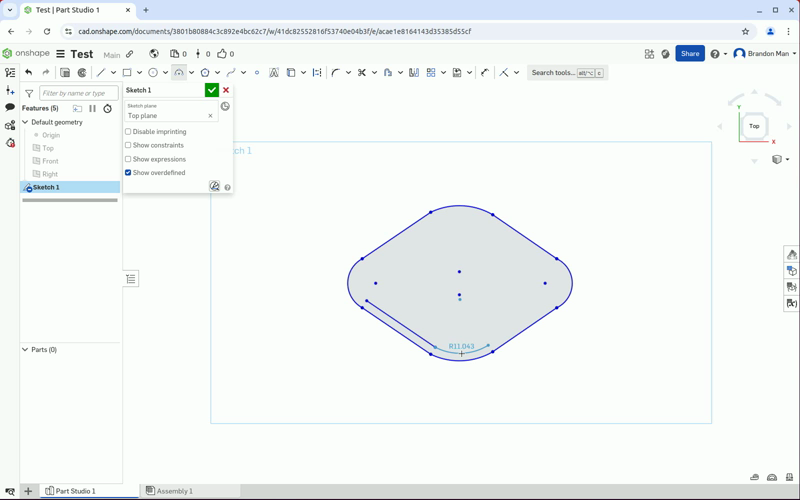
key_up(shift)
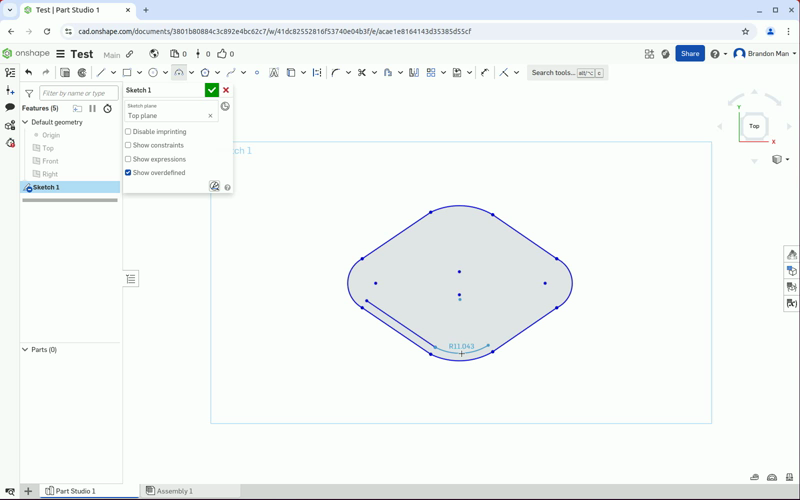
key(esc)
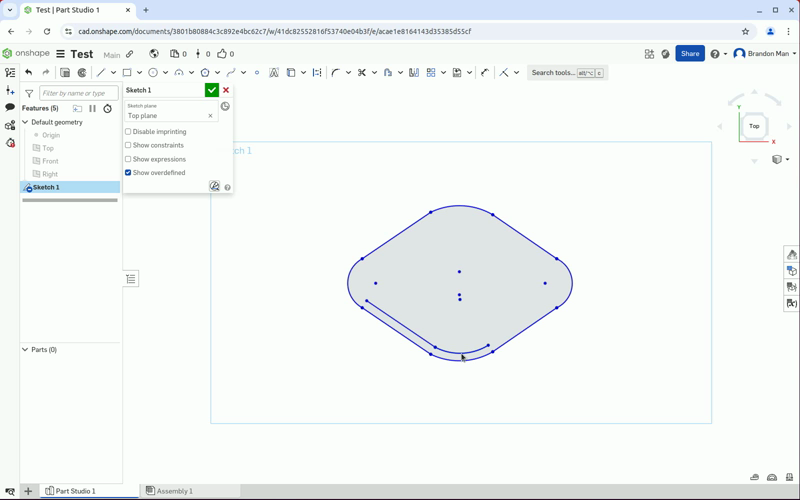
key(l)
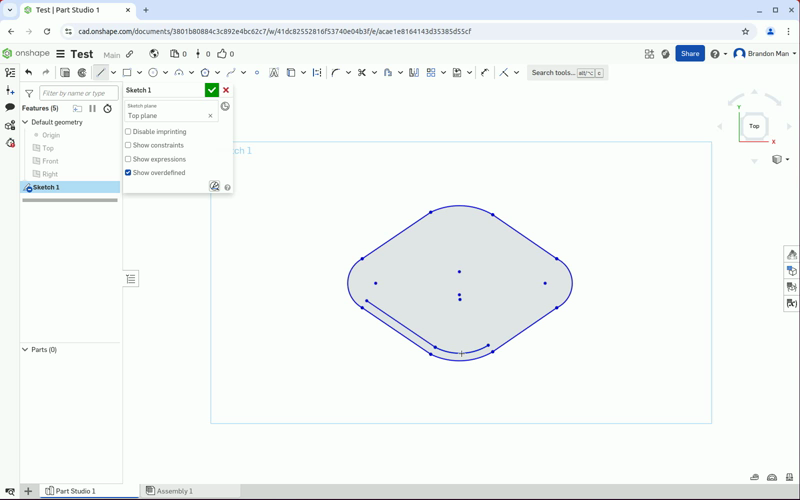
mouse_move(488, 345)
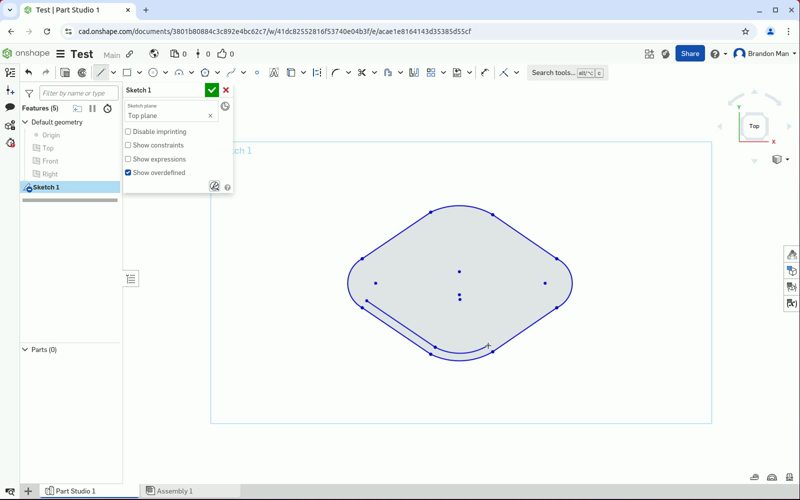
click(488, 345)
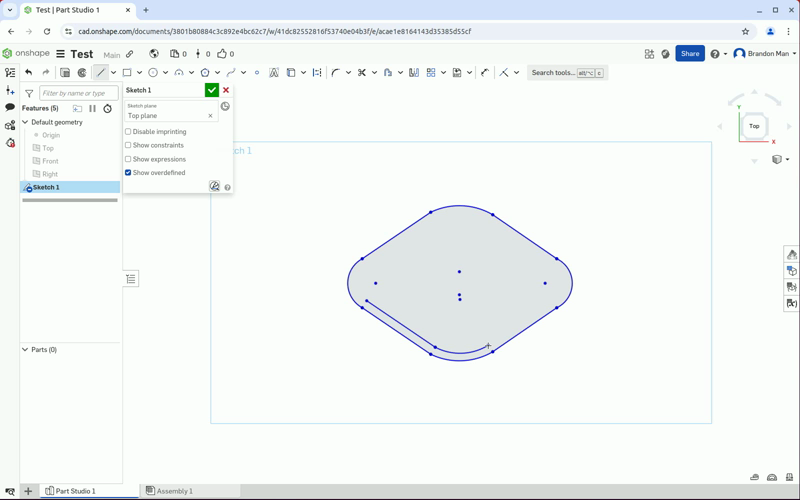
key_down(shift)
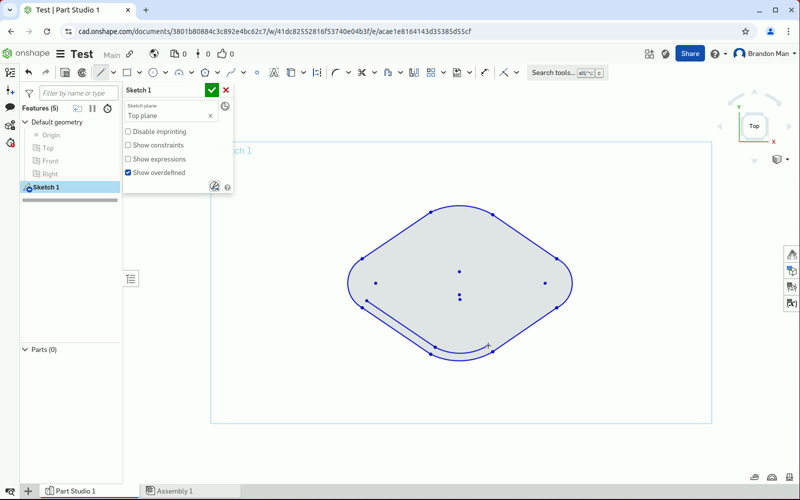
mouse_move(552, 300)
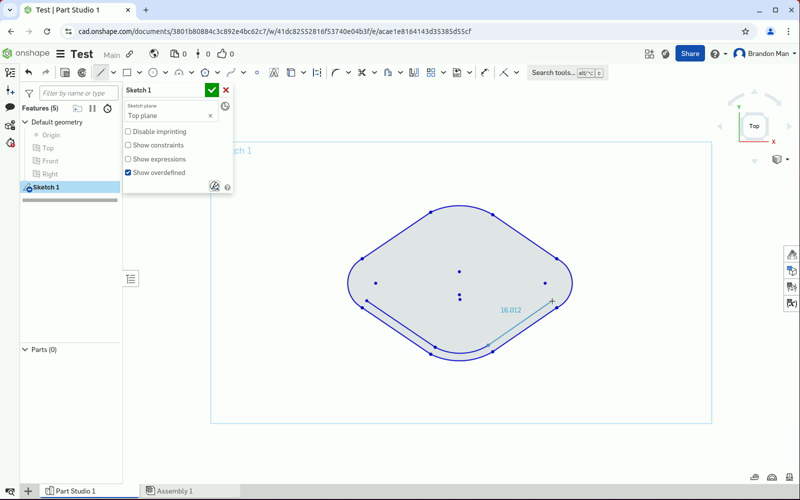
click(552, 300)
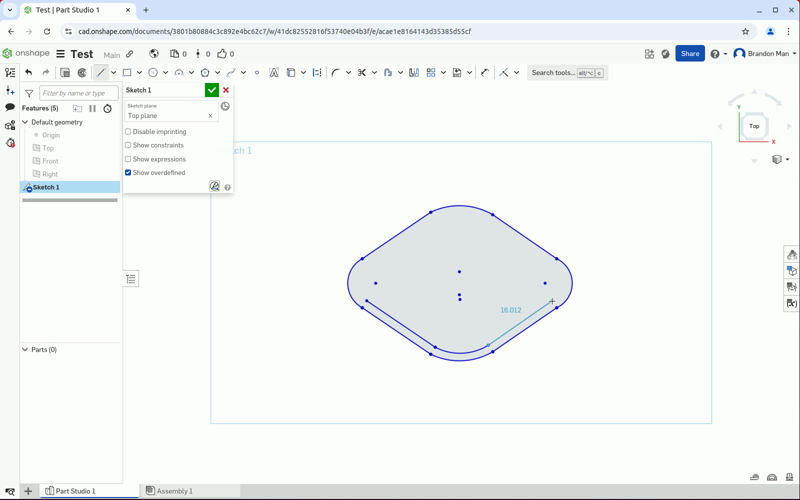
key_up(shift)
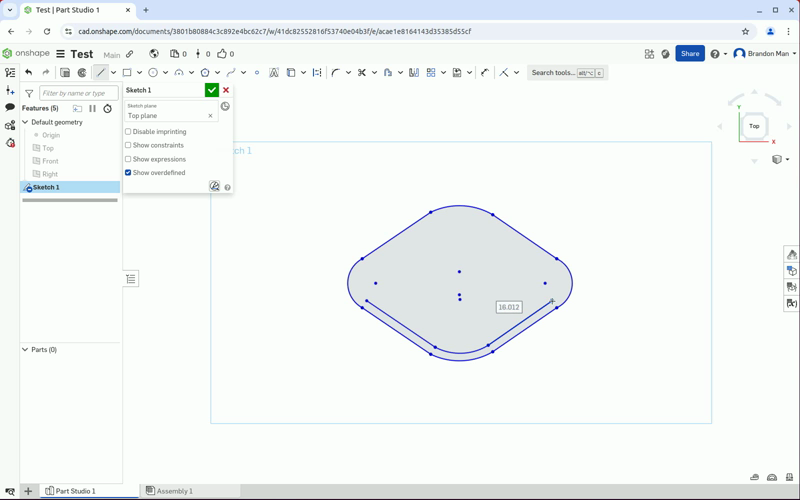
key(esc)
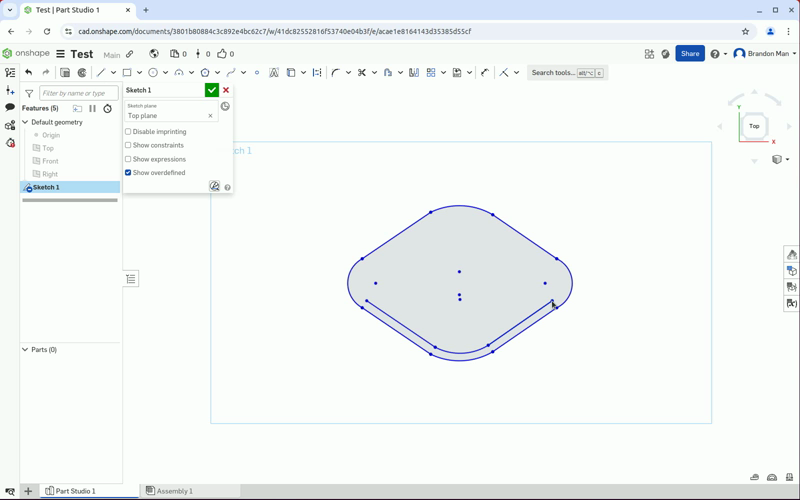
key(a)
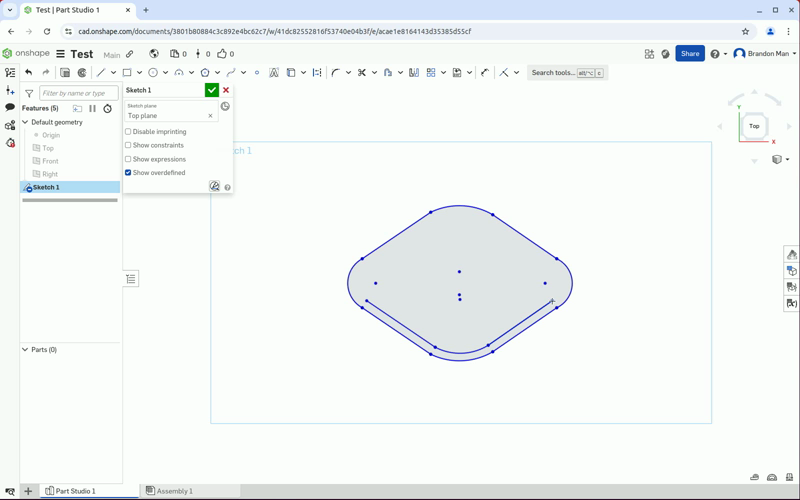
mouse_move(552, 300)
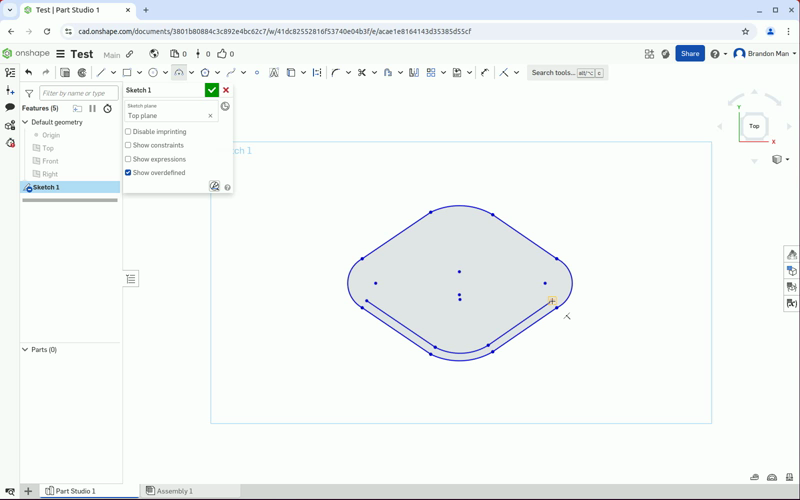
click(552, 300)
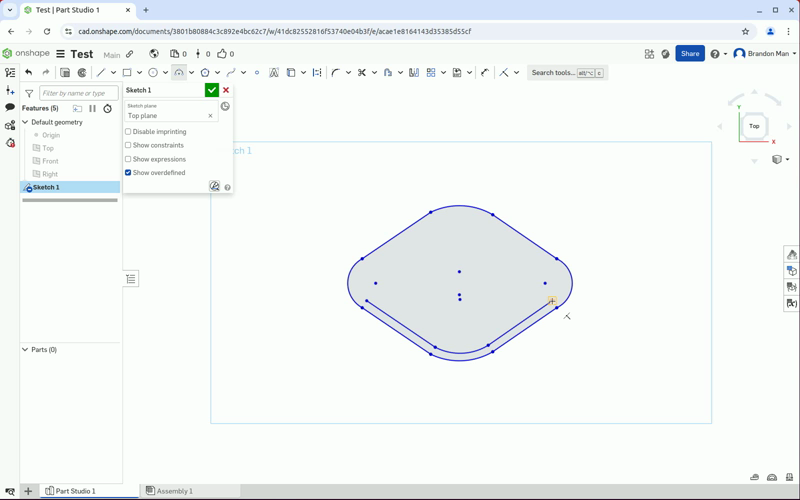
key_down(shift)
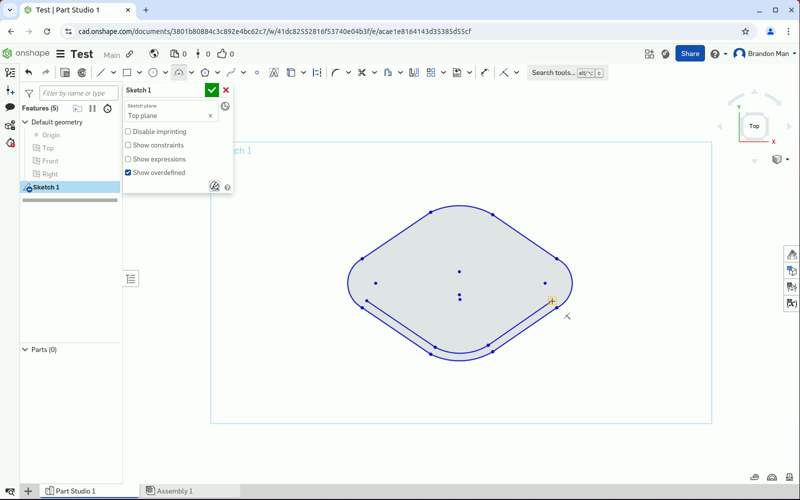
mouse_move(552, 263)
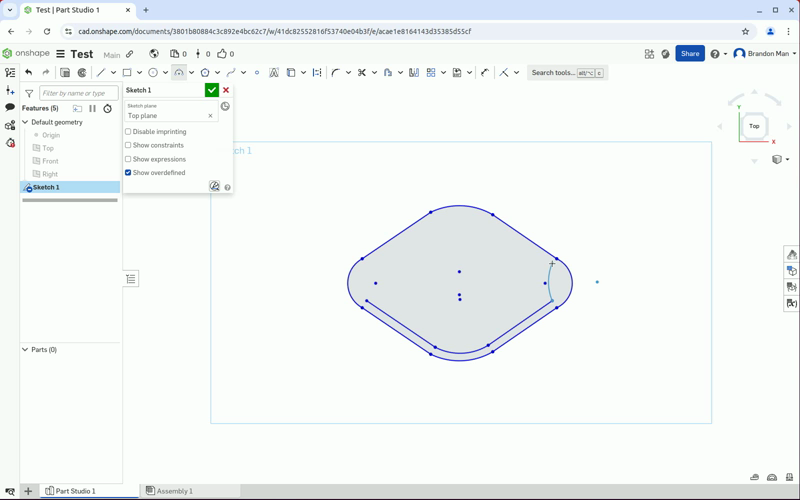
click(552, 263)
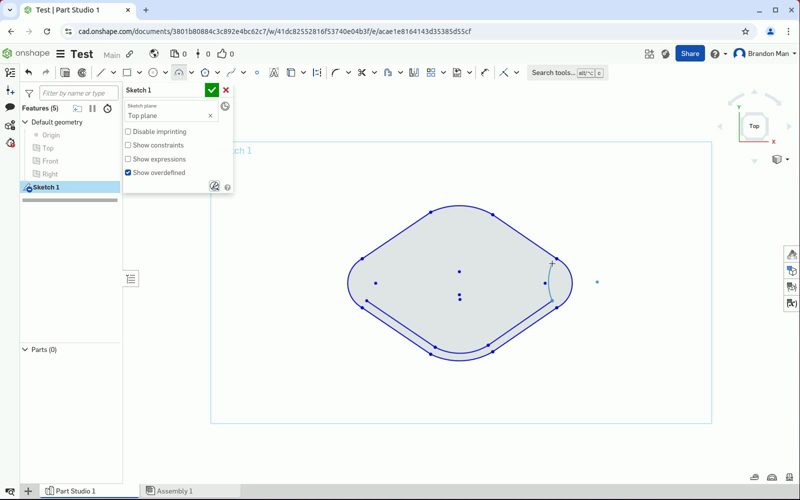
mouse_move(564, 282)
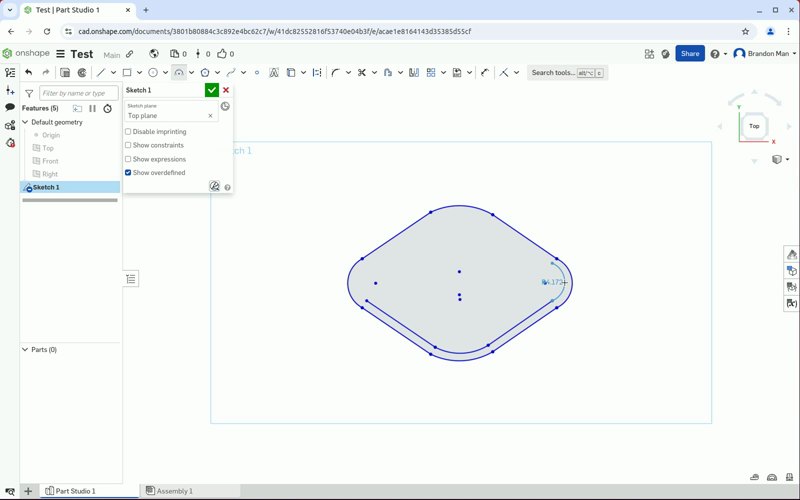
click(564, 282)
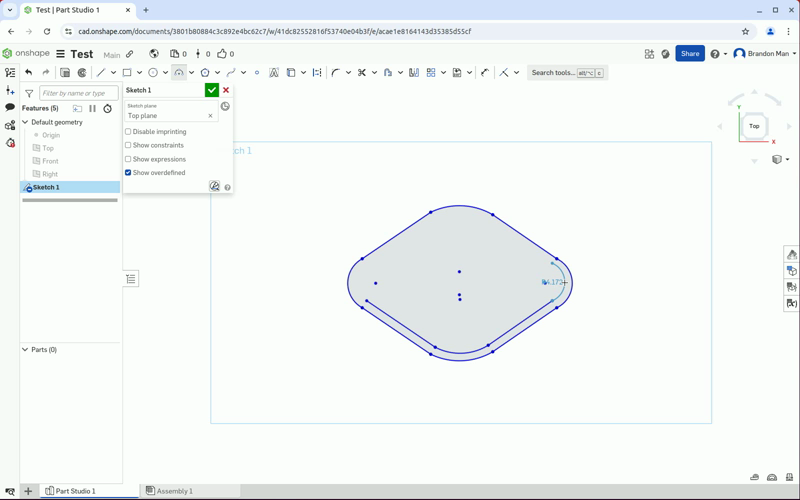
key_up(shift)
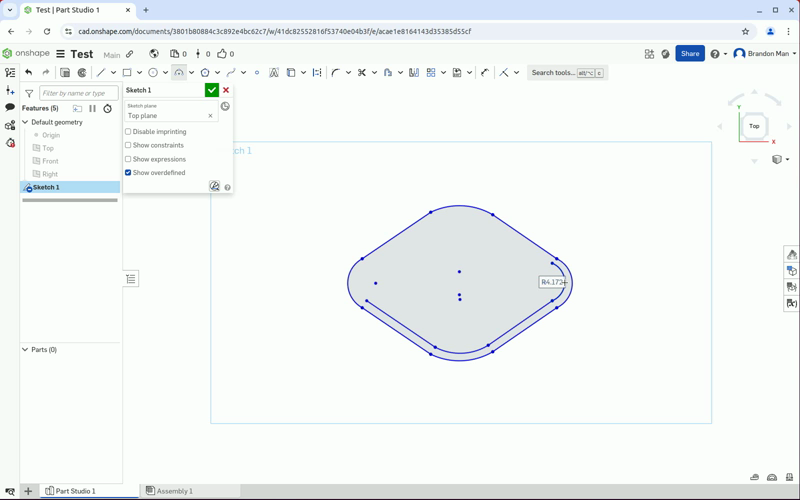
key(esc)
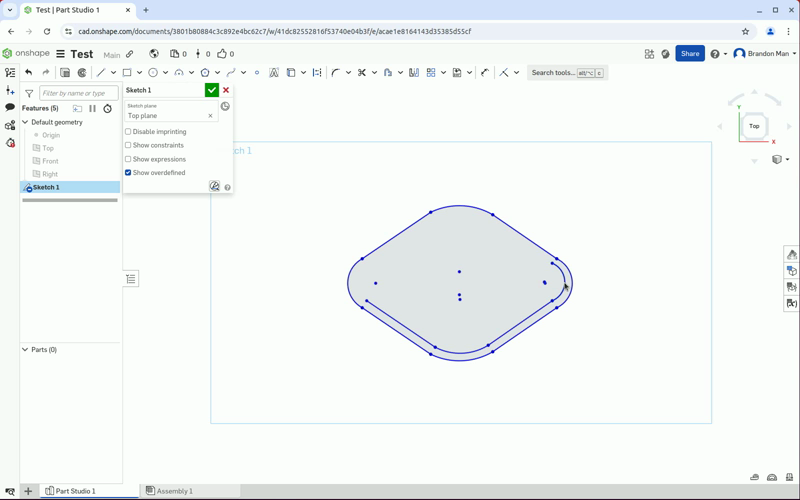
key(l)
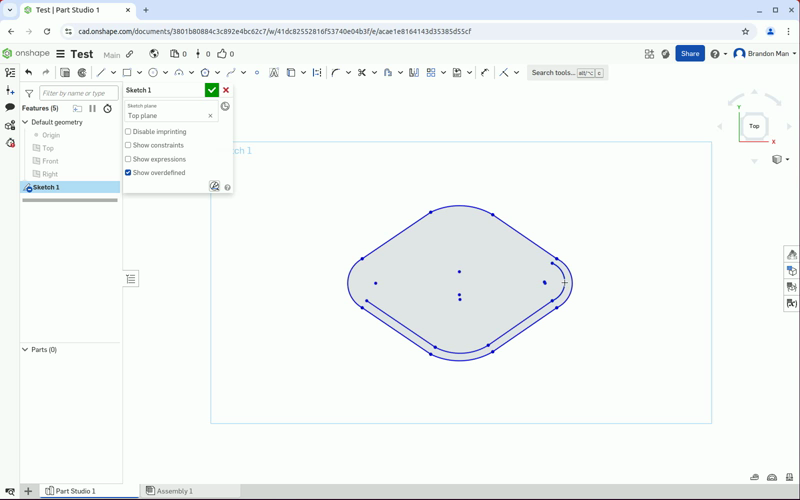
mouse_move(552, 263)
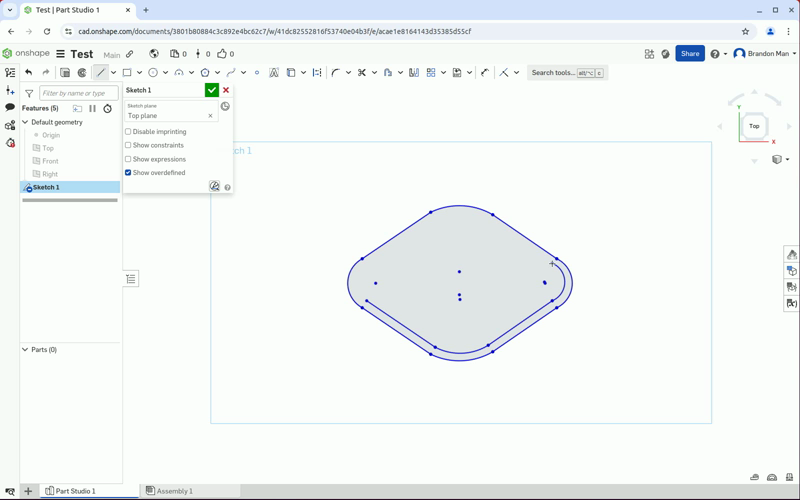
click(552, 263)
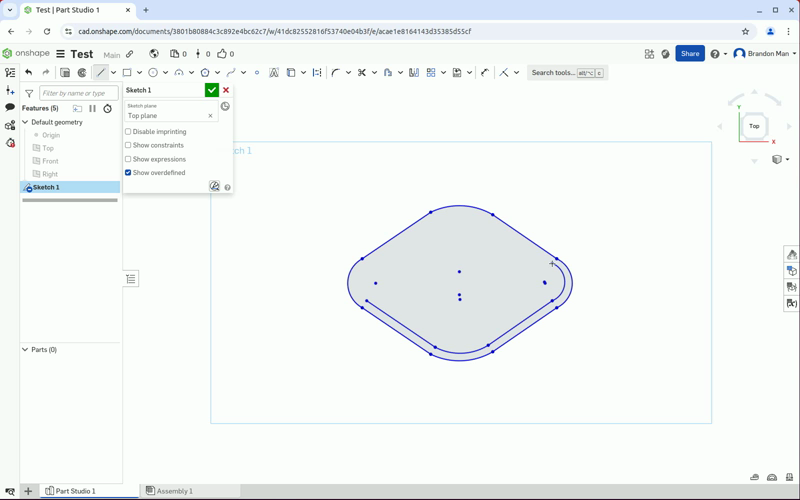
key_down(shift)
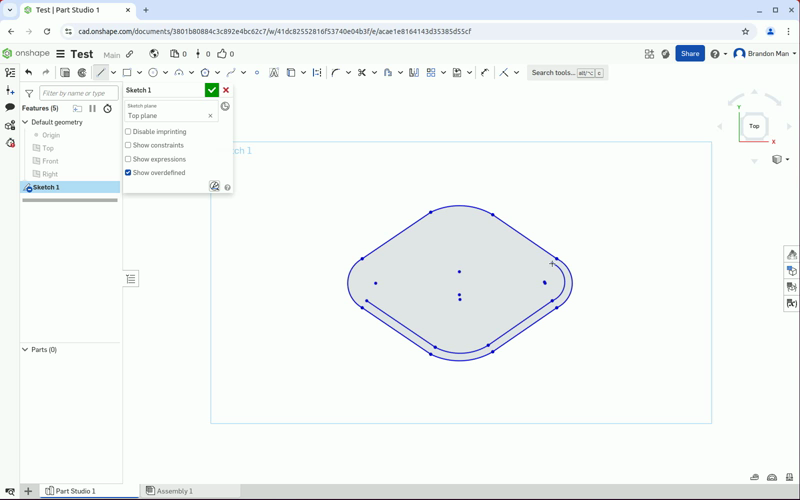
mouse_move(488, 221)
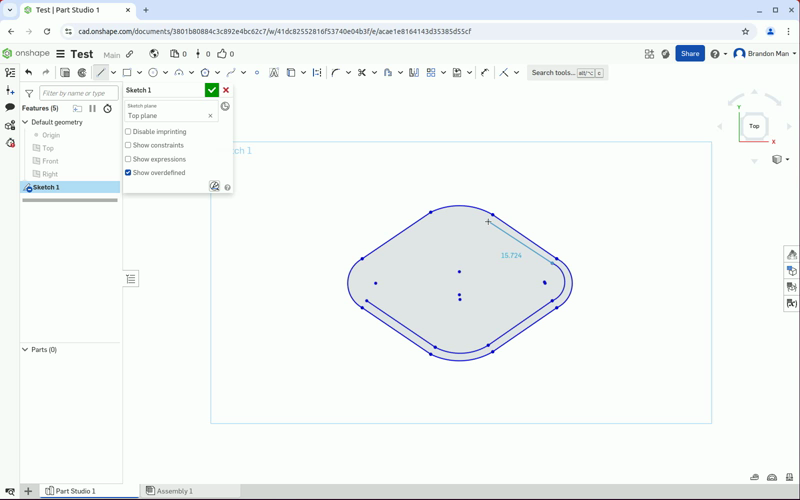
click(488, 221)
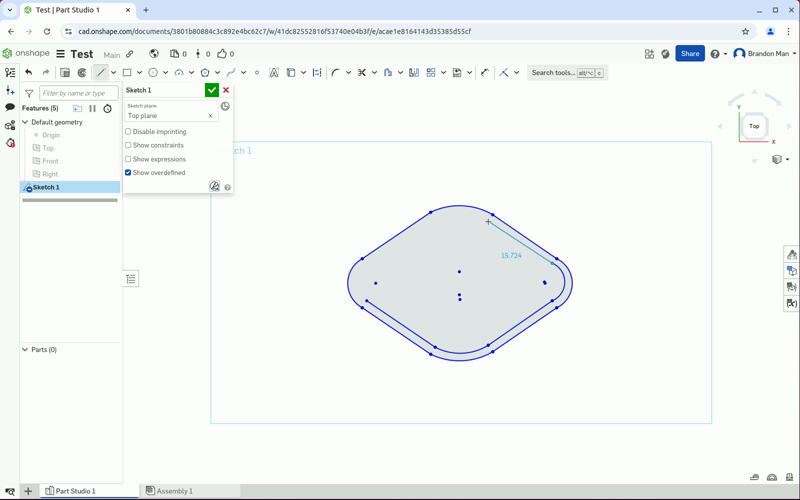
key_up(shift)
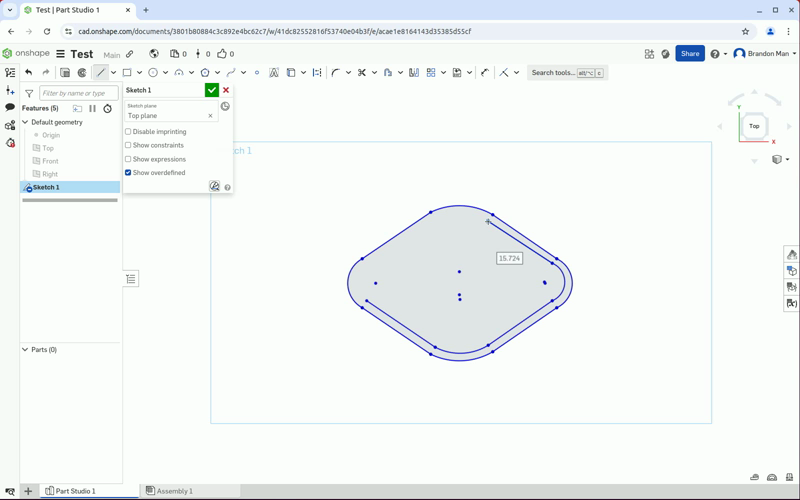
key(esc)
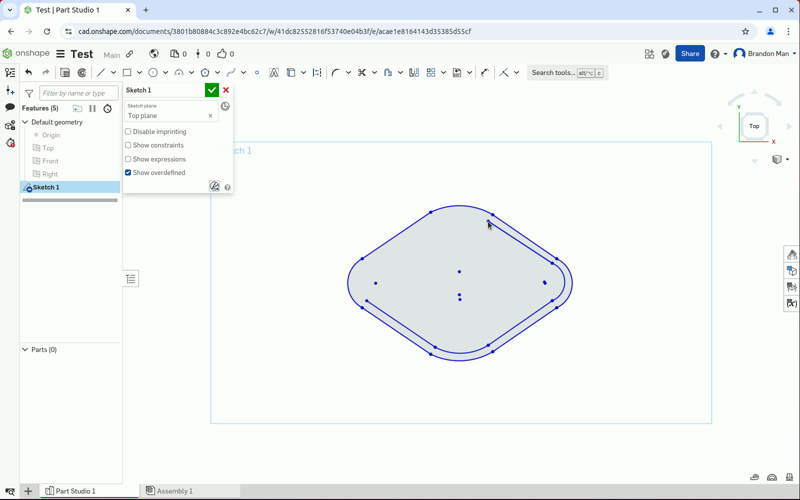
key(a)
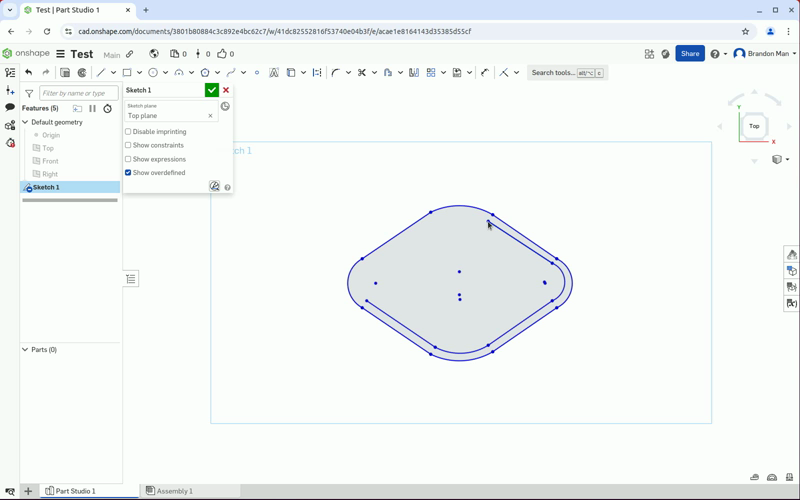
mouse_move(488, 221)
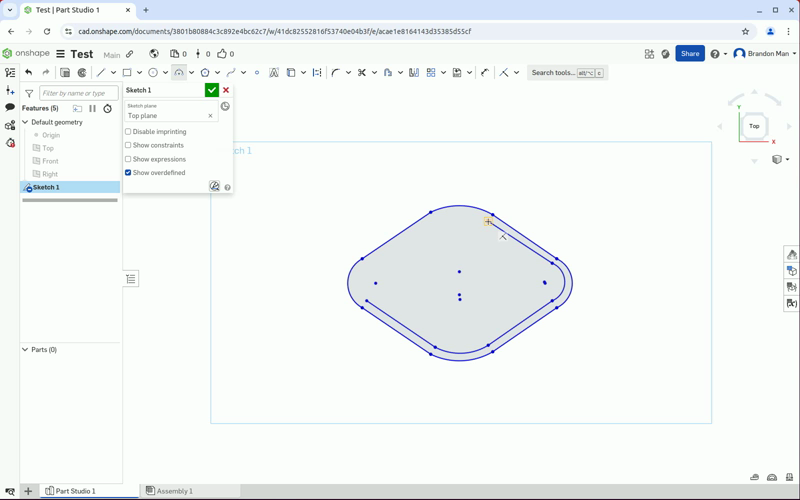
click(488, 221)
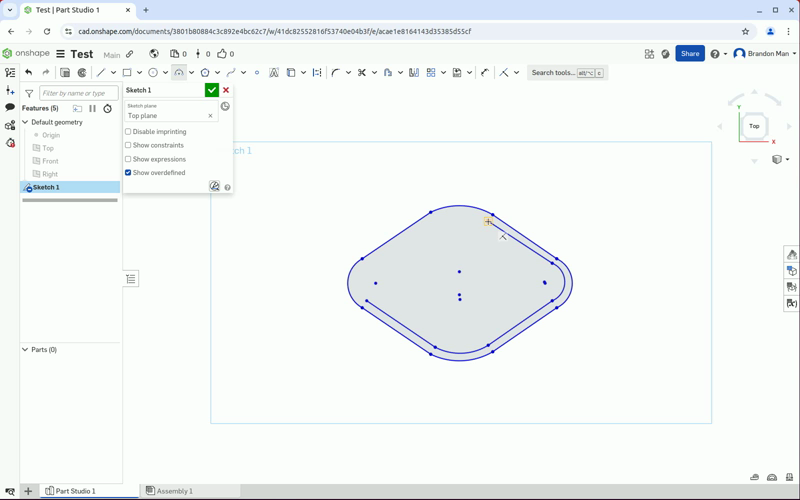
key_down(shift)
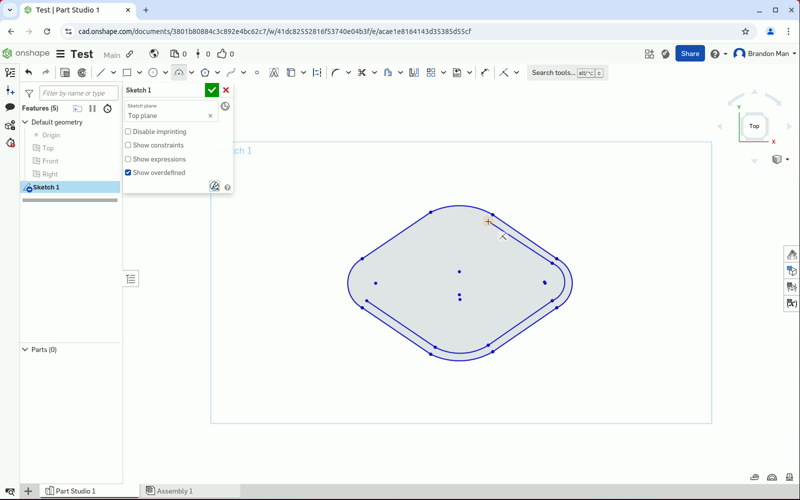
mouse_move(435, 219)
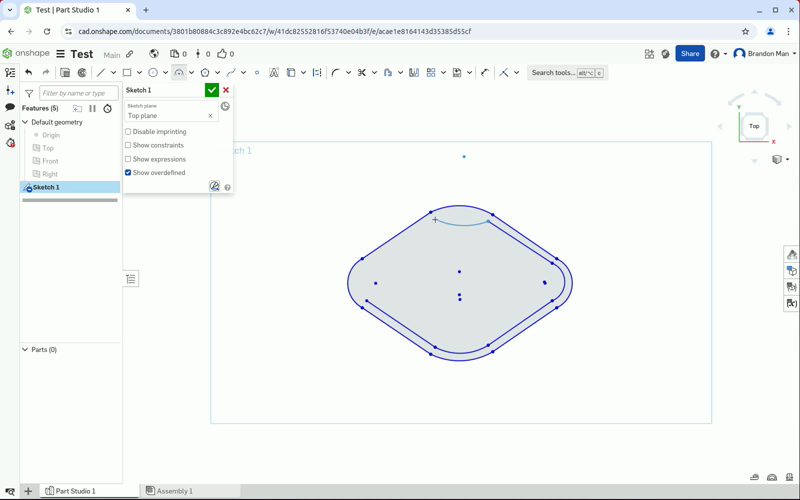
click(435, 219)
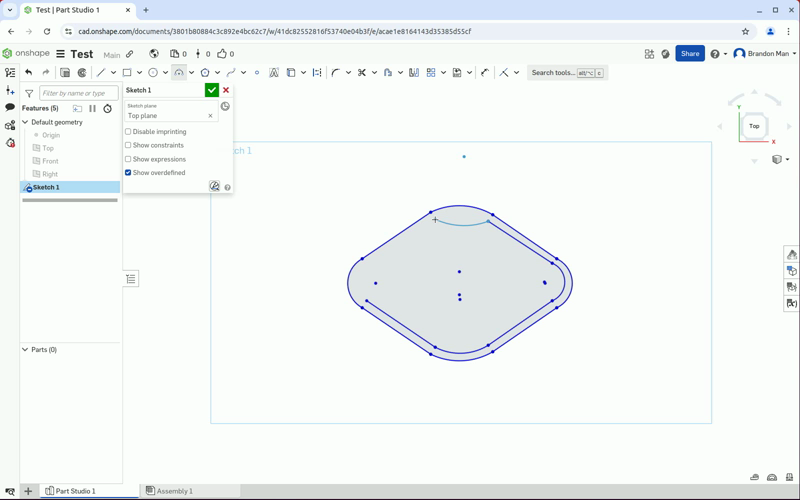
mouse_move(461, 213)
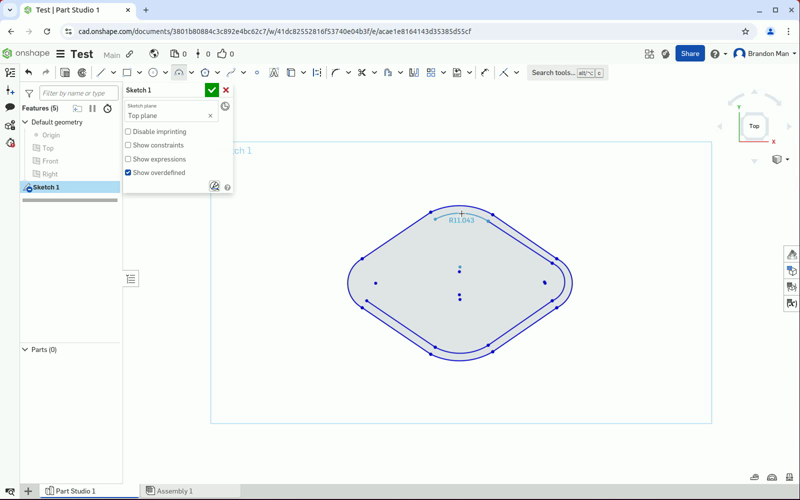
click(461, 213)
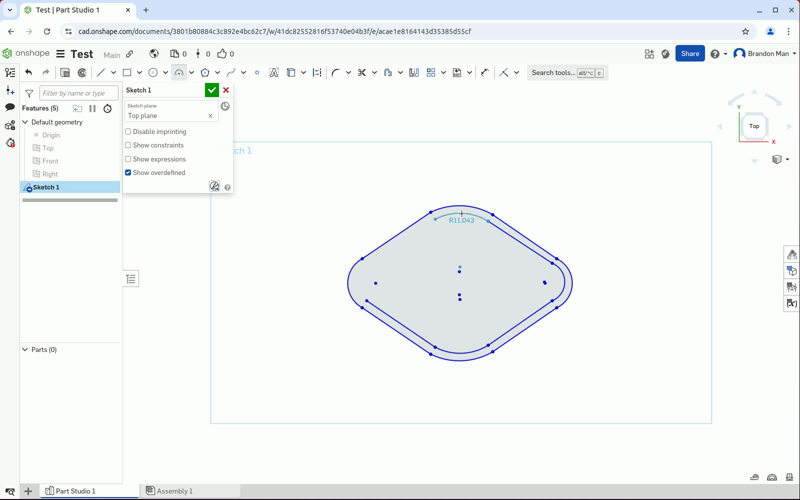
key_up(shift)
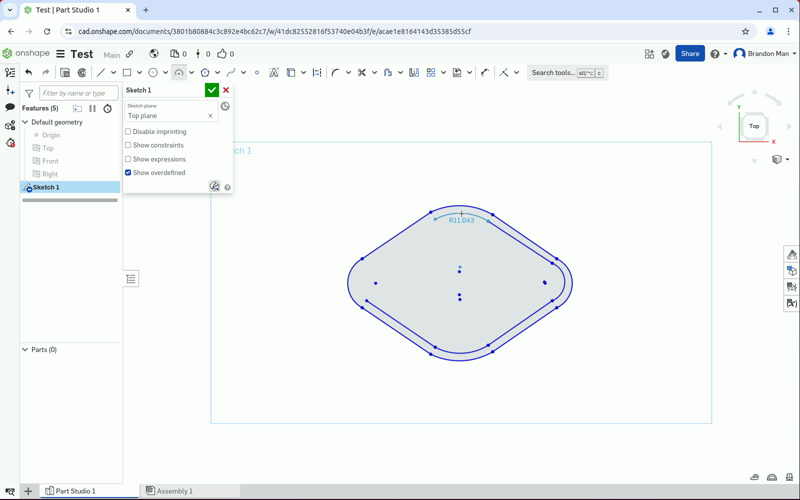
key(esc)
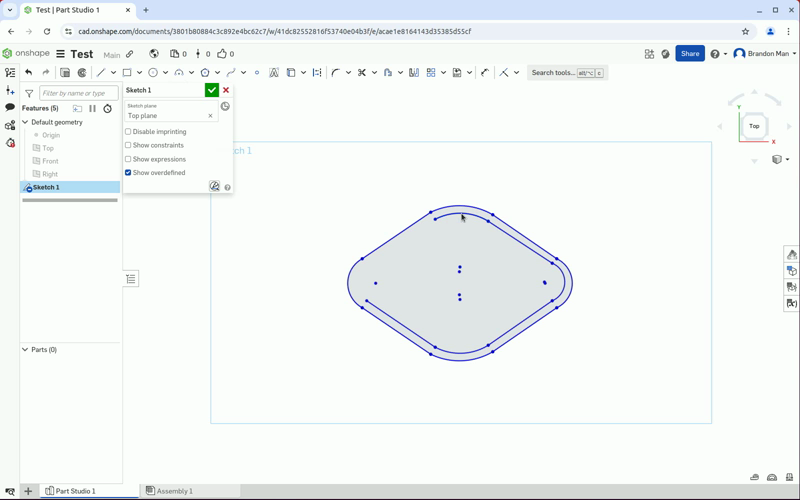
key(l)
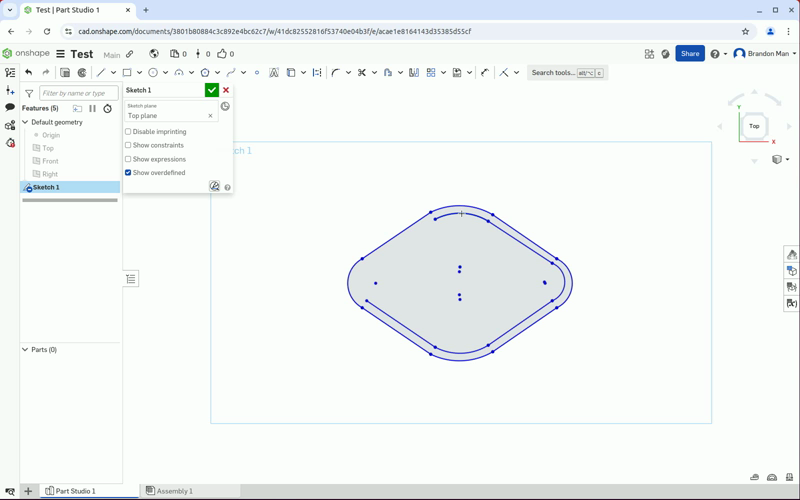
mouse_move(435, 219)
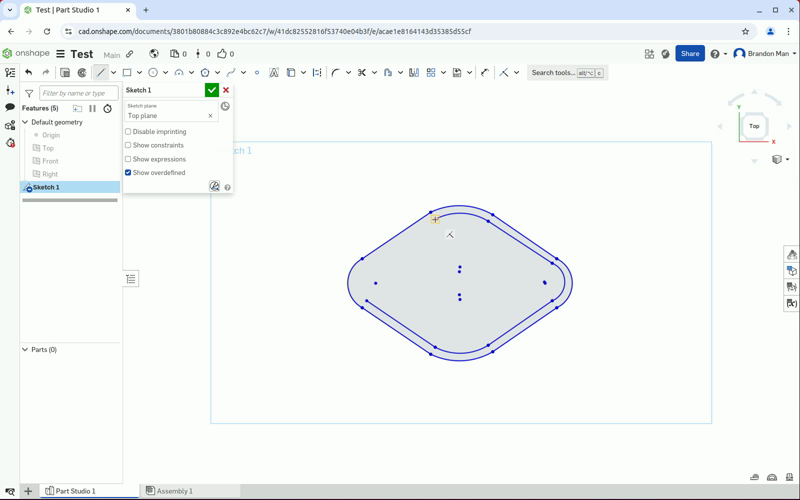
click(435, 219)
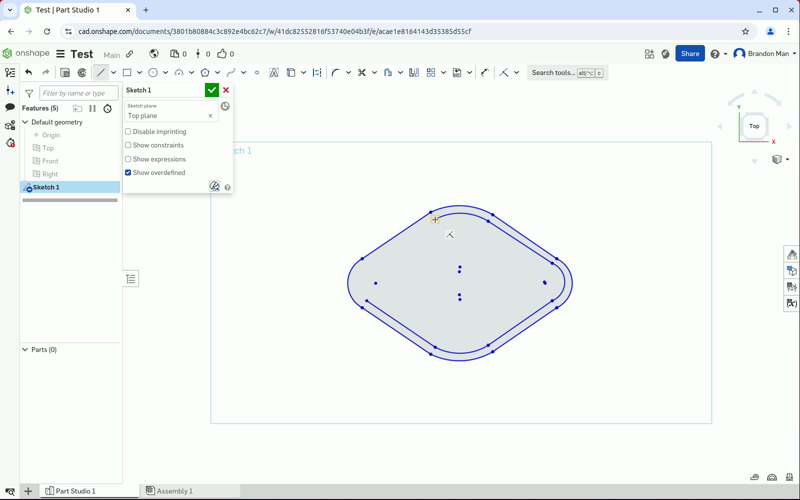
key_down(shift)
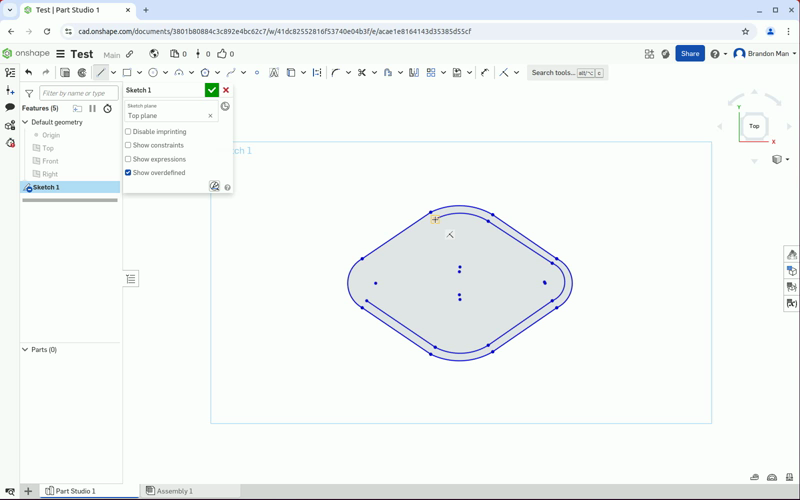
mouse_move(366, 263)
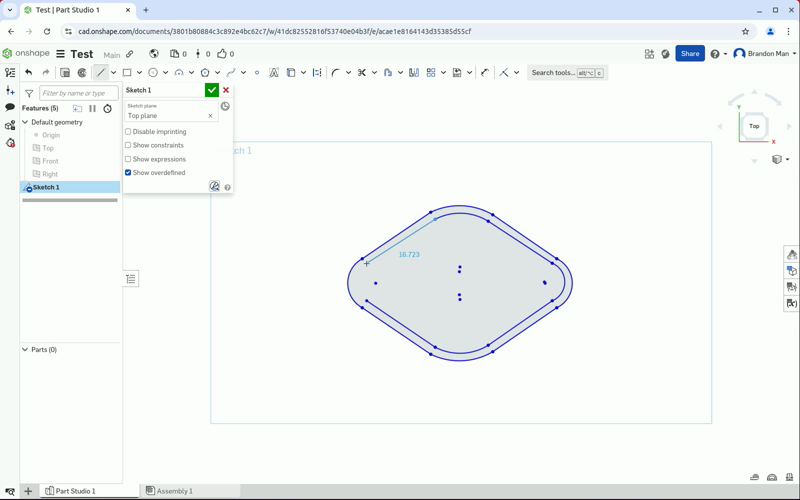
click(366, 263)
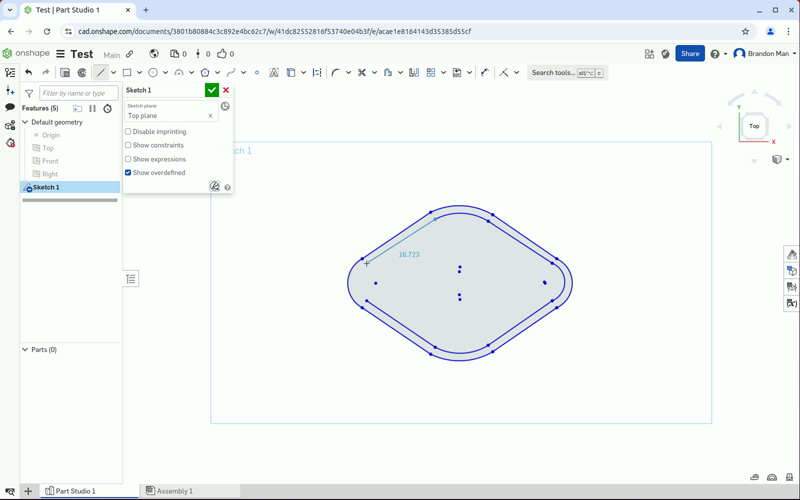
key_up(shift)
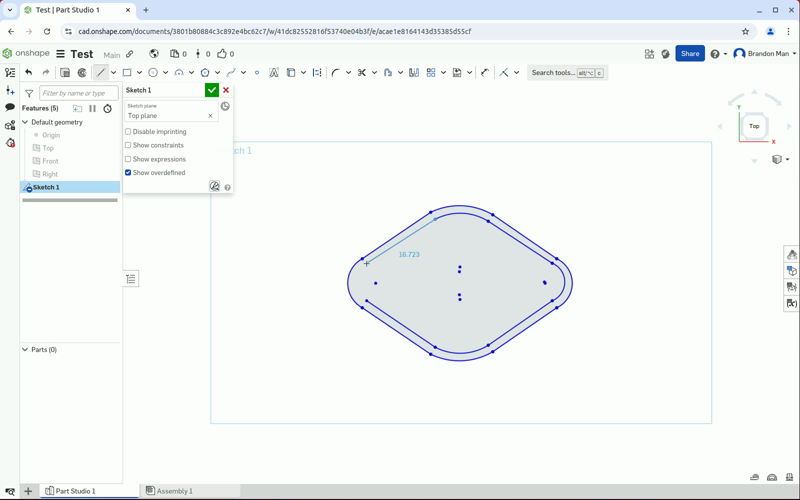
key(esc)
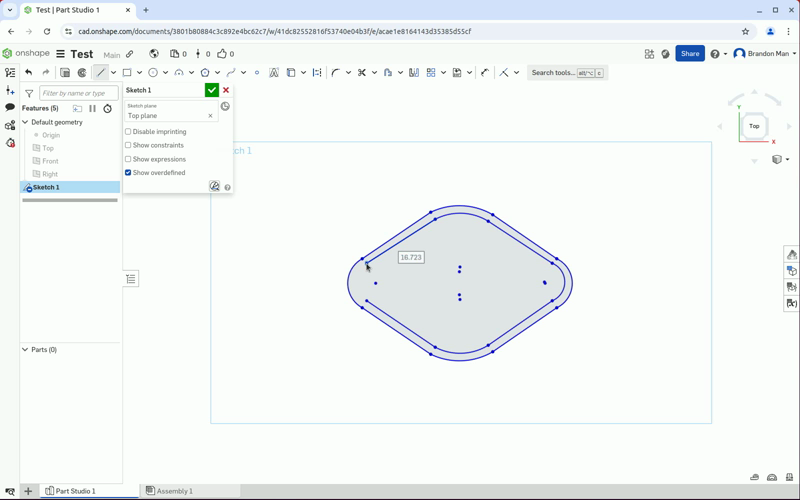
key(a)
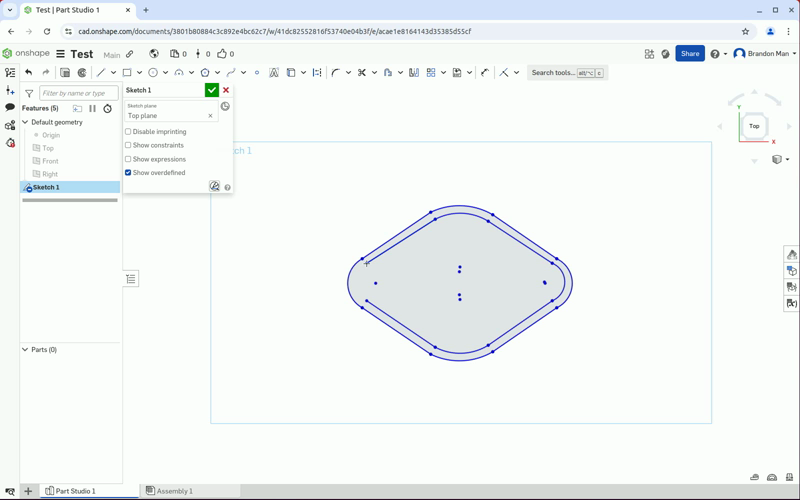
mouse_move(366, 263)
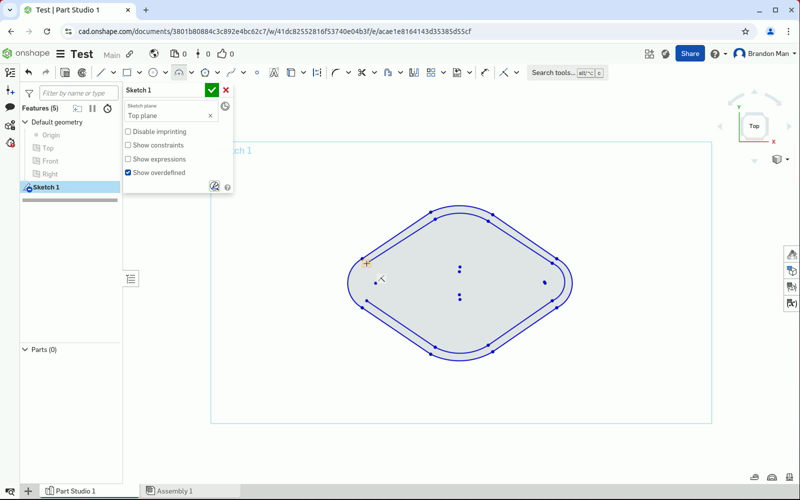
click(366, 263)
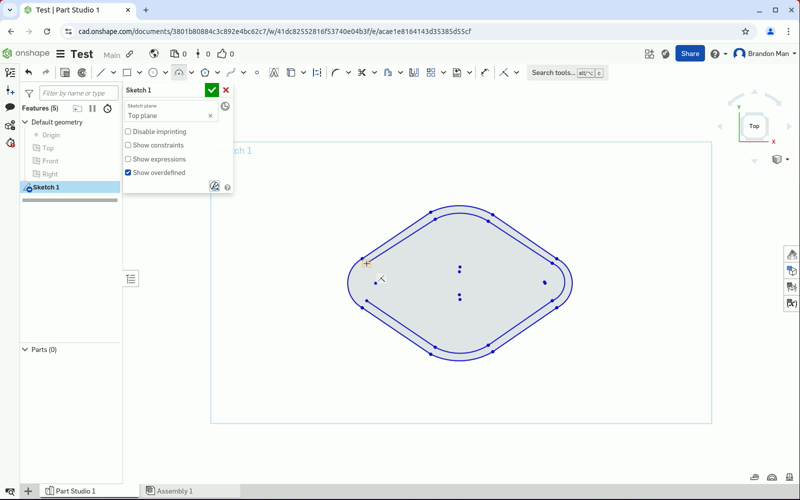
mouse_move(366, 300)
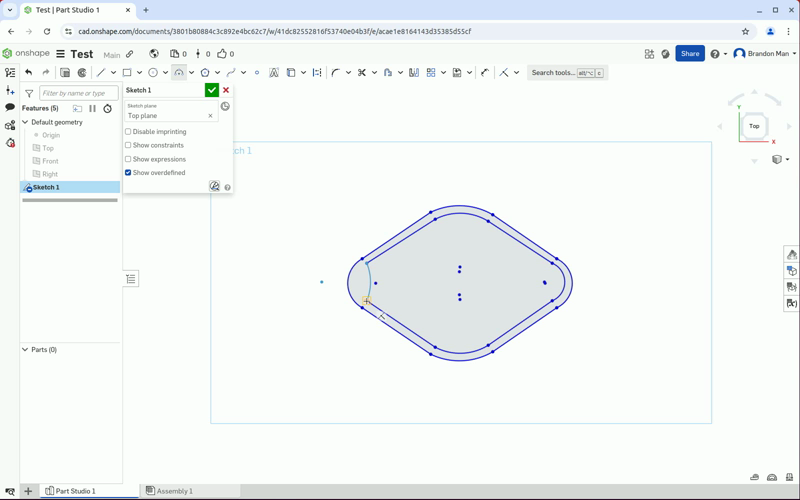
click(366, 300)
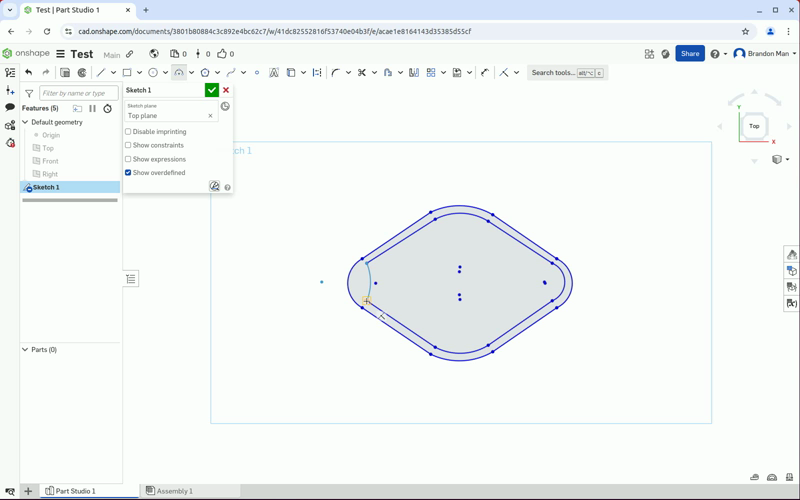
key_down(shift)
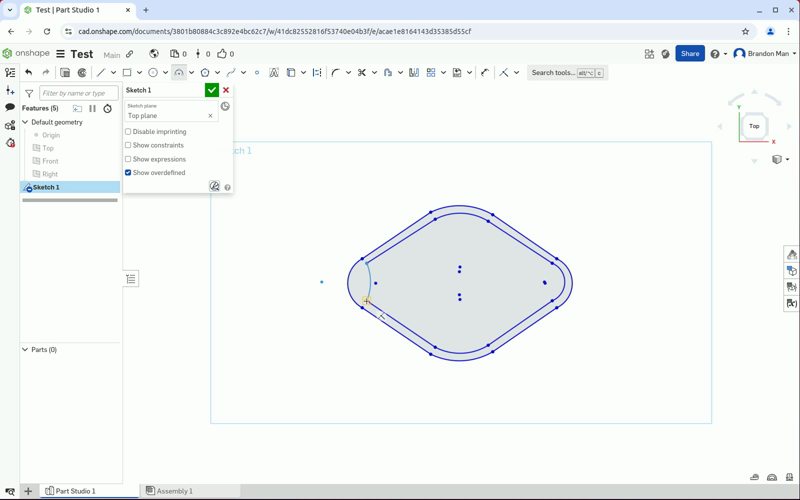
mouse_move(355, 282)
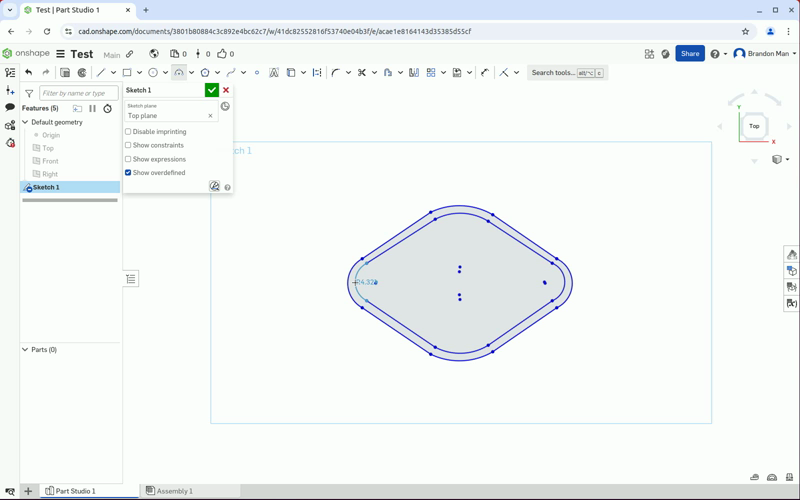
click(355, 282)
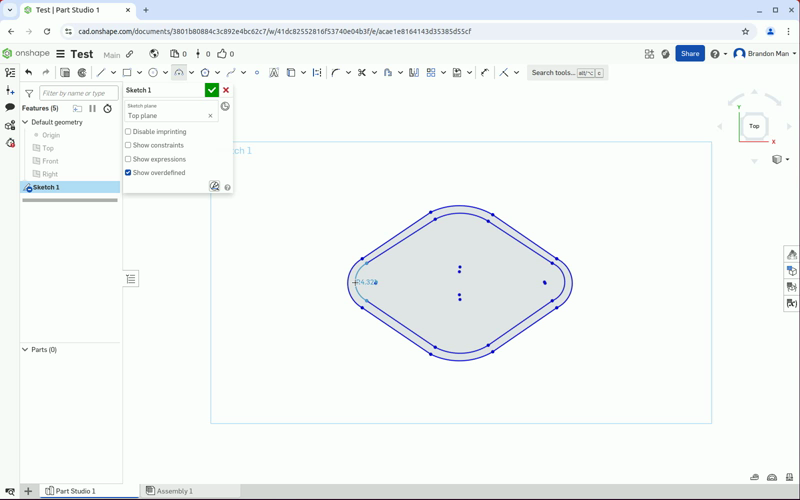
key_up(shift)
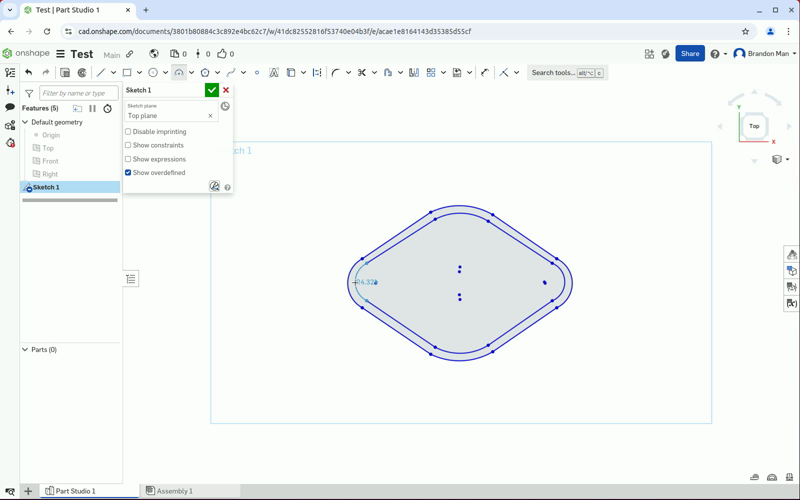
key(esc)
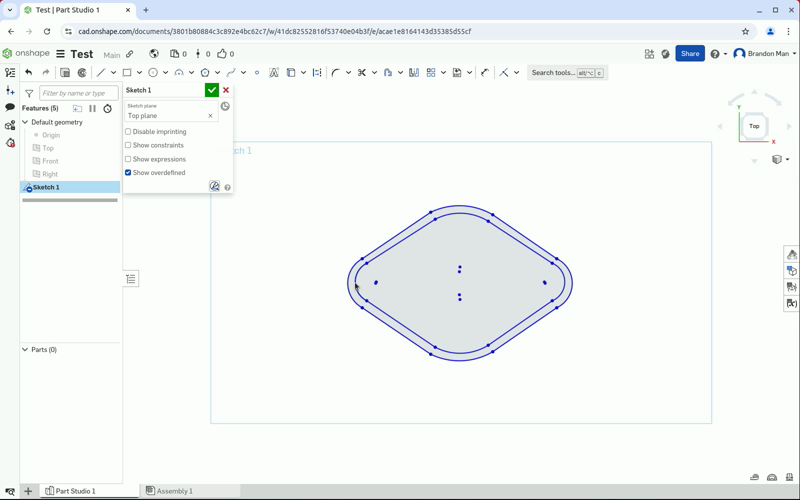
mouse_move(495, 343)
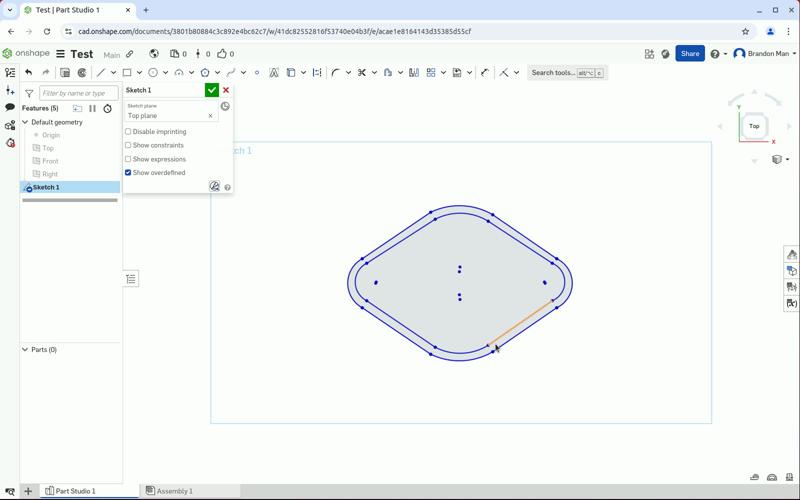
click(495, 343)
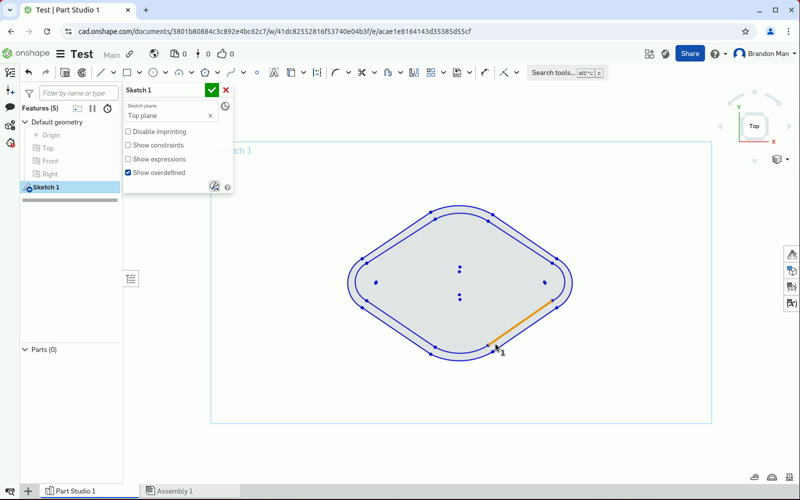
mouse_move(73, 352)
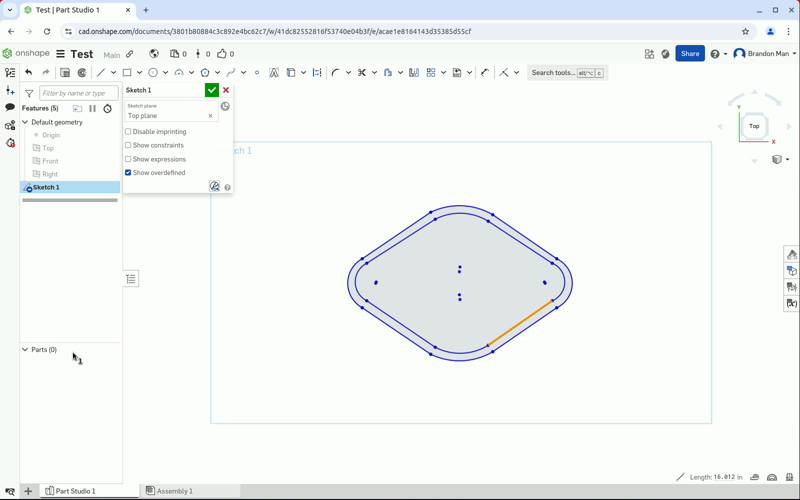
key(shift+y)
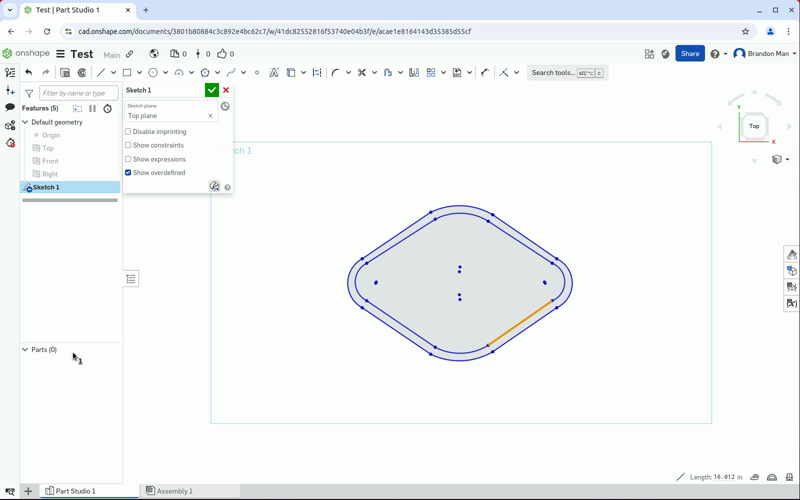
key(shift+e)
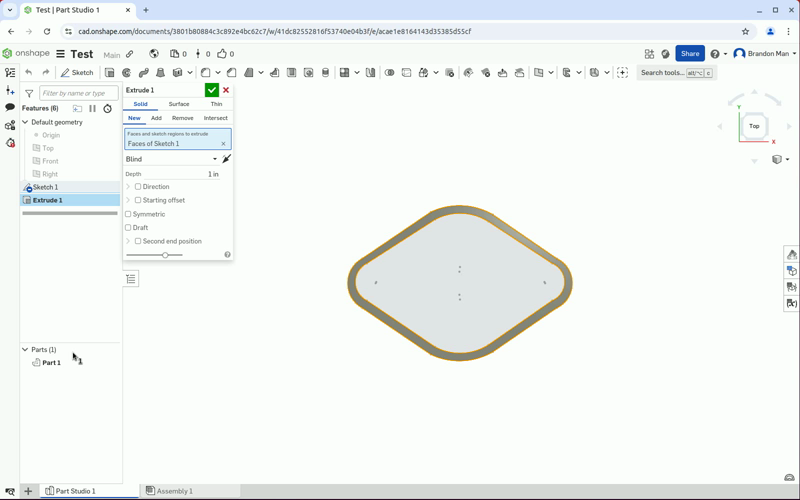
mouse_move(143, 106)
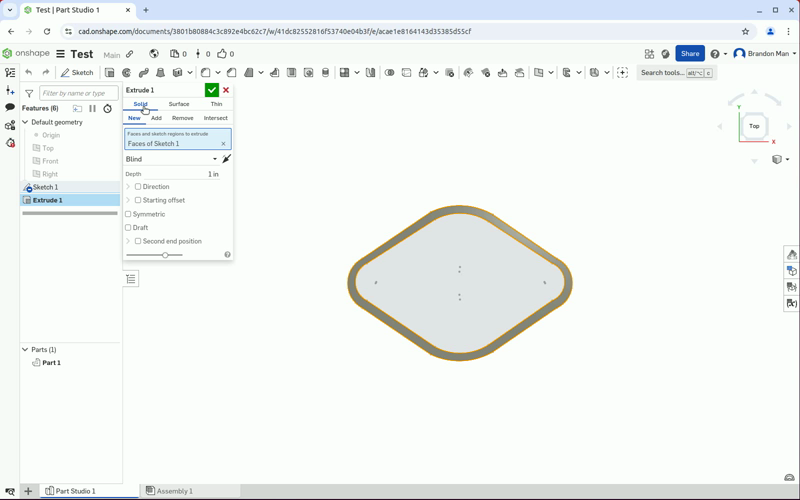
click(143, 106)
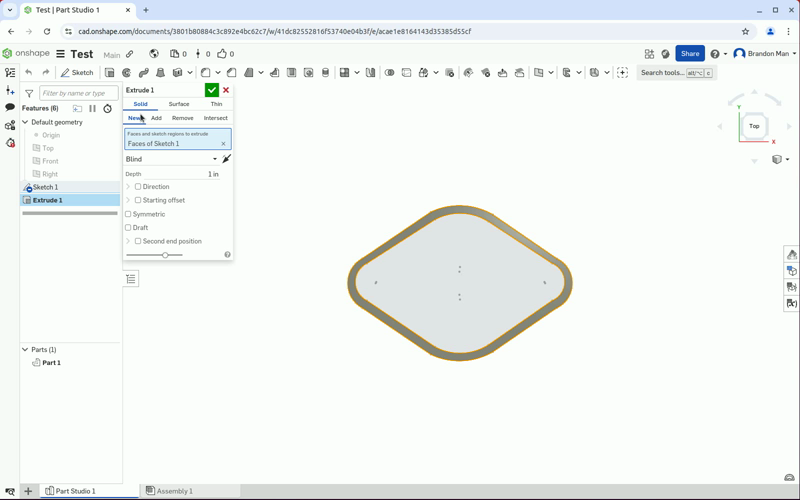
mouse_move(137, 120)
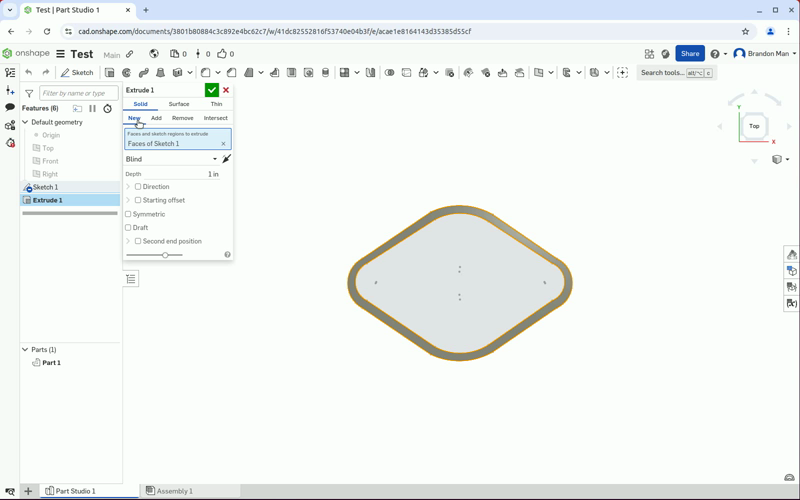
click(137, 120)
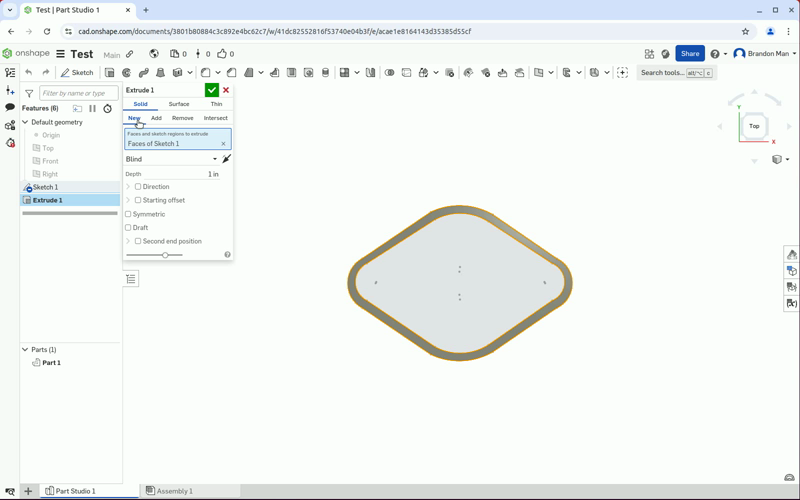
key(tab, 4)
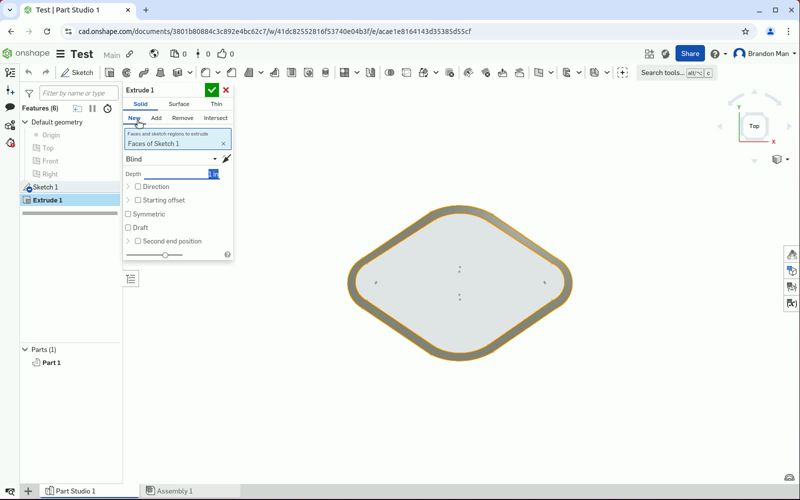
text(3.611)
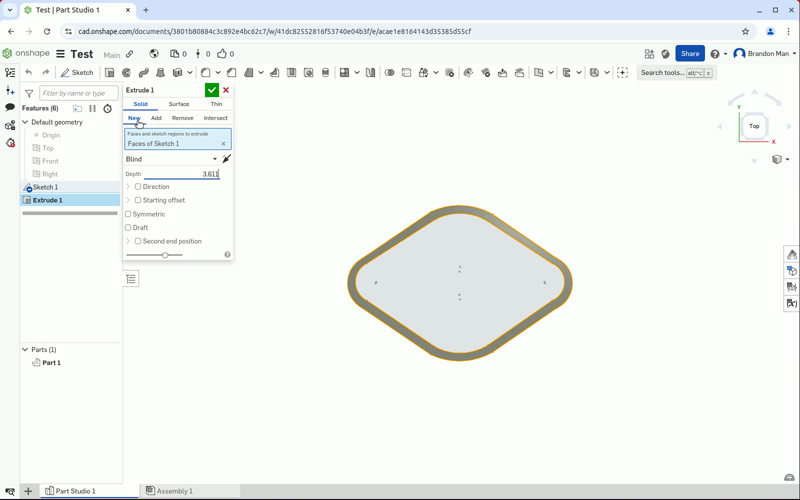
key(enter)
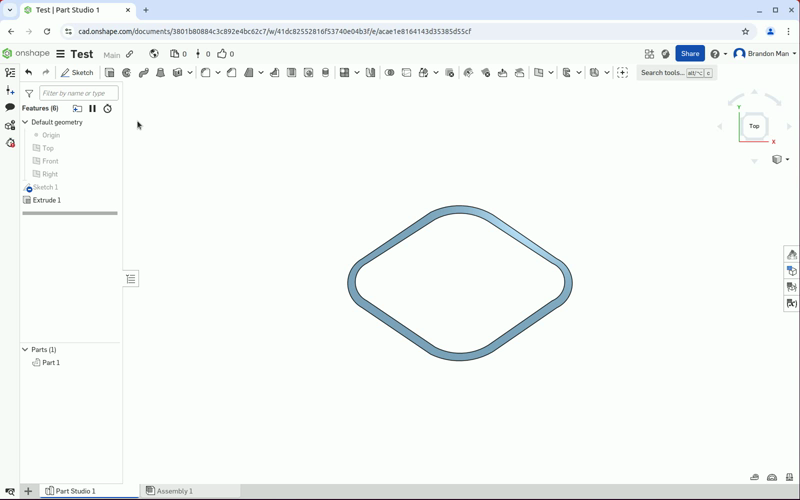
key(shift+h)
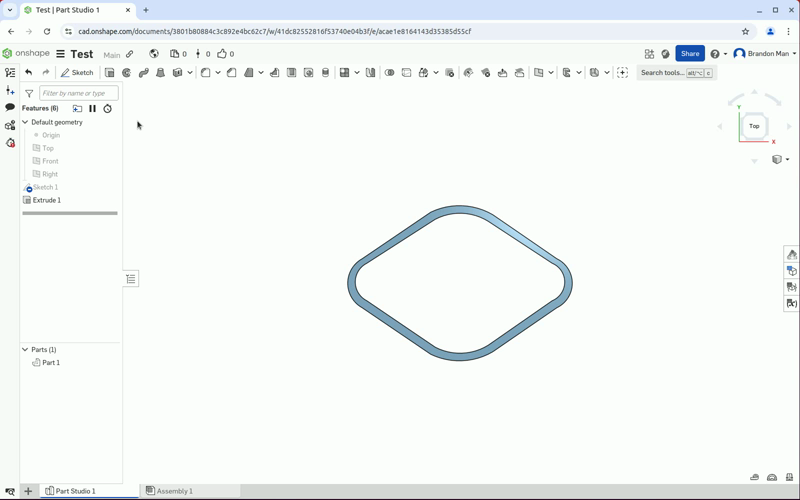
key(shift+h)
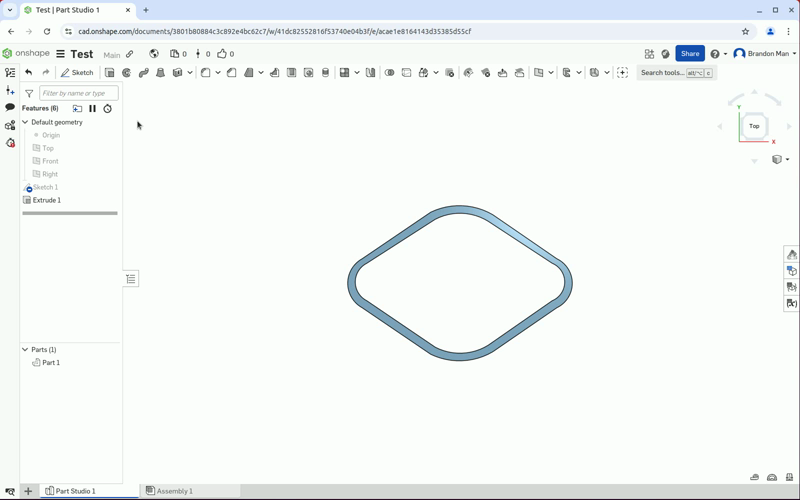
mouse_move(73, 189)
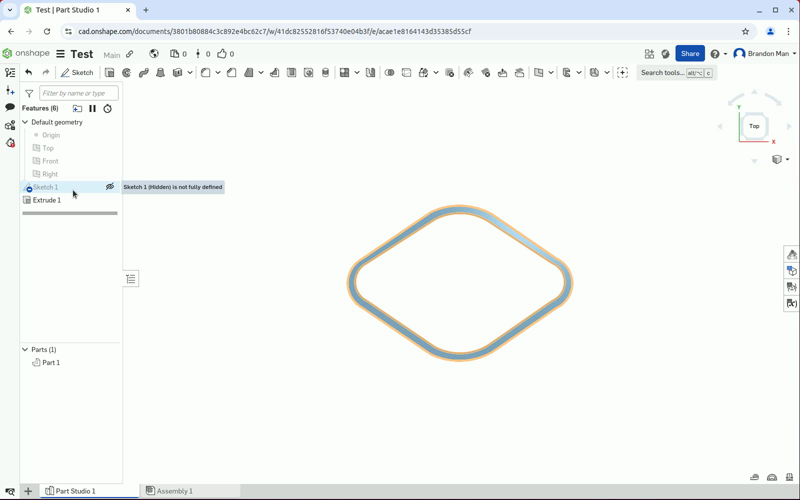
click(73, 189)
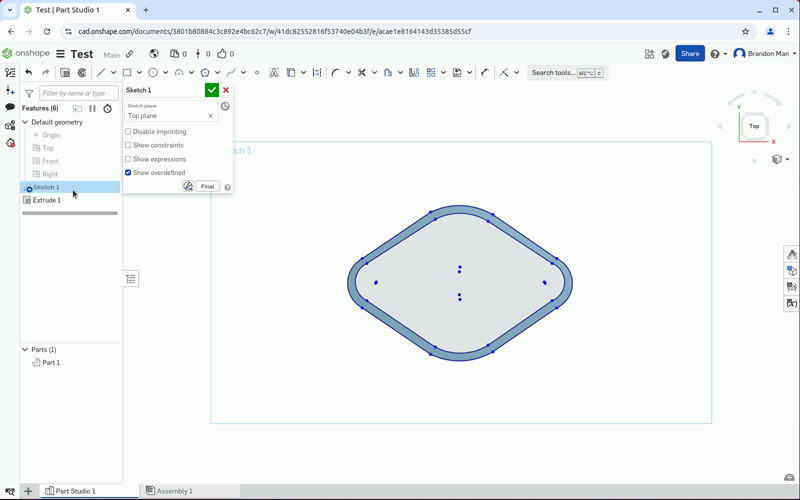
mouse_move(229, 92)
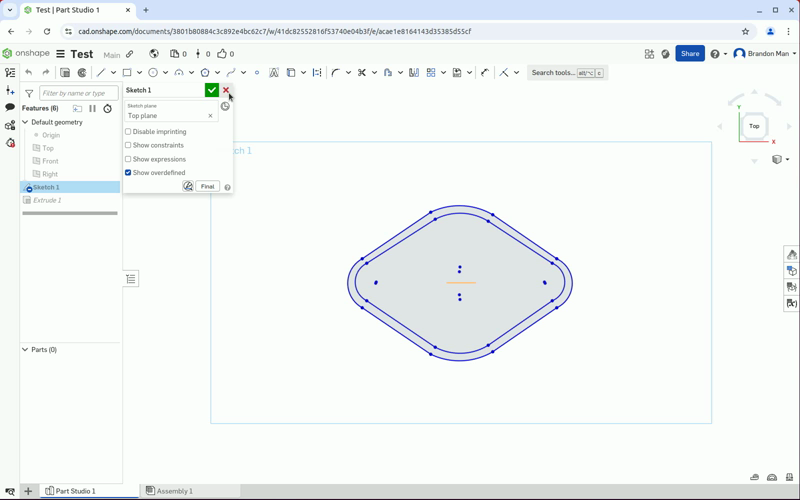
click(229, 92)
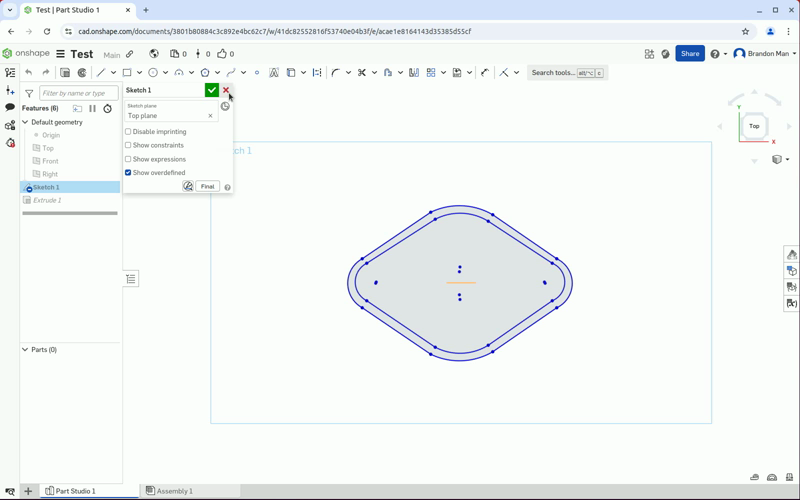
key(shift+s)
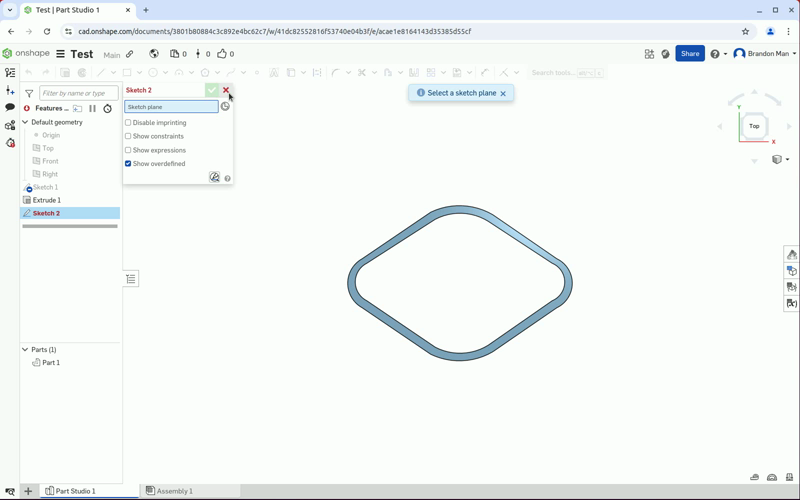
mouse_move(73, 150)
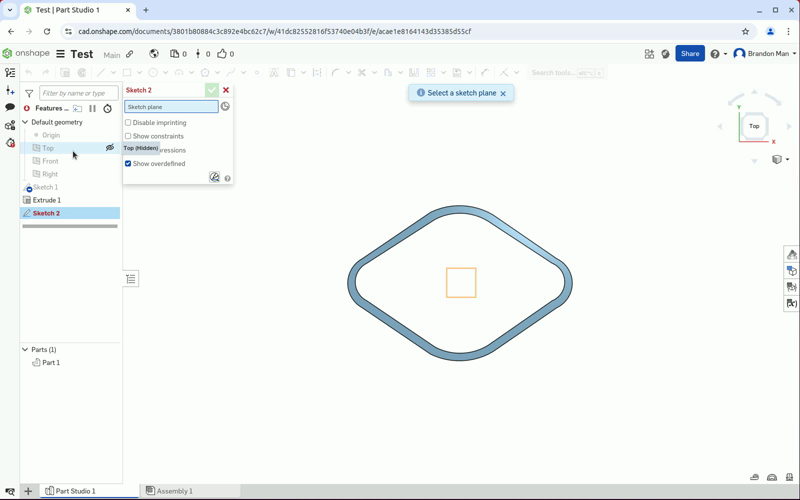
click(73, 150)
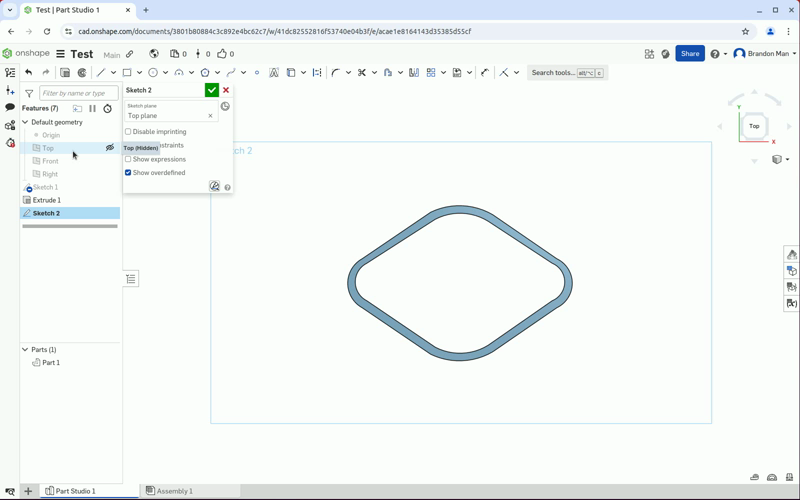
mouse_move(73, 352)
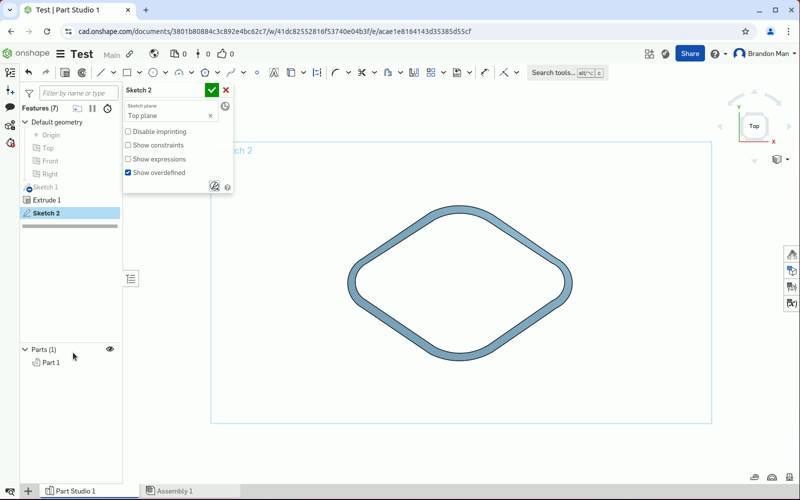
key(y)
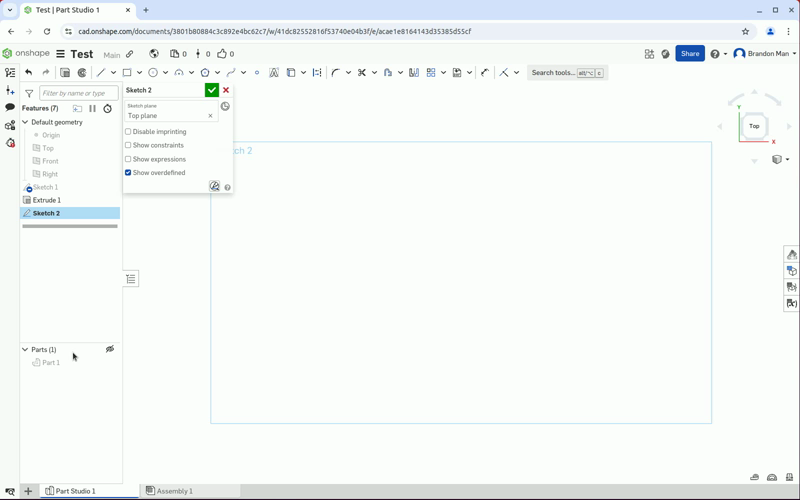
key(l)
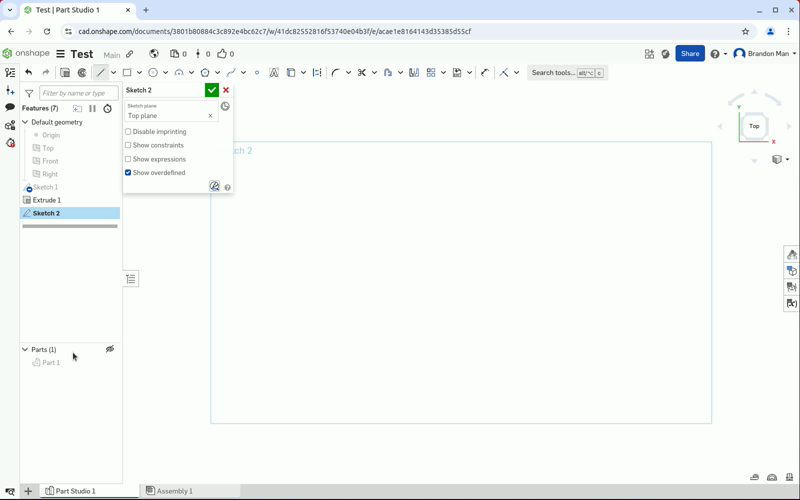
key_down(shift)
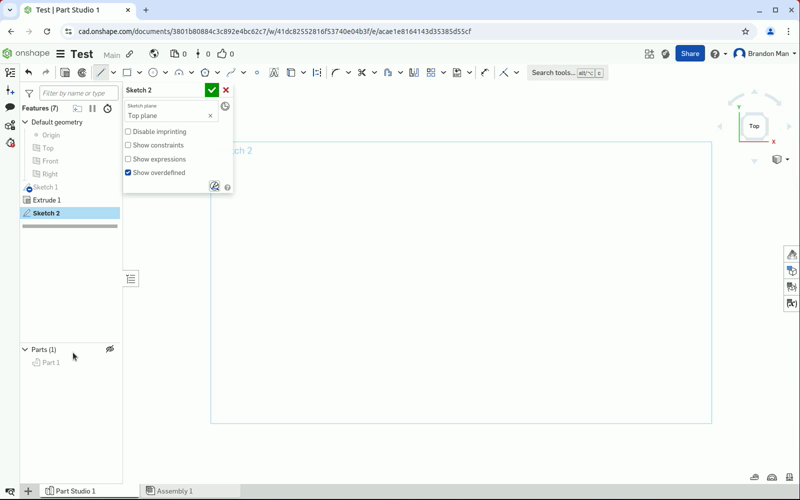
mouse_move(365, 300)
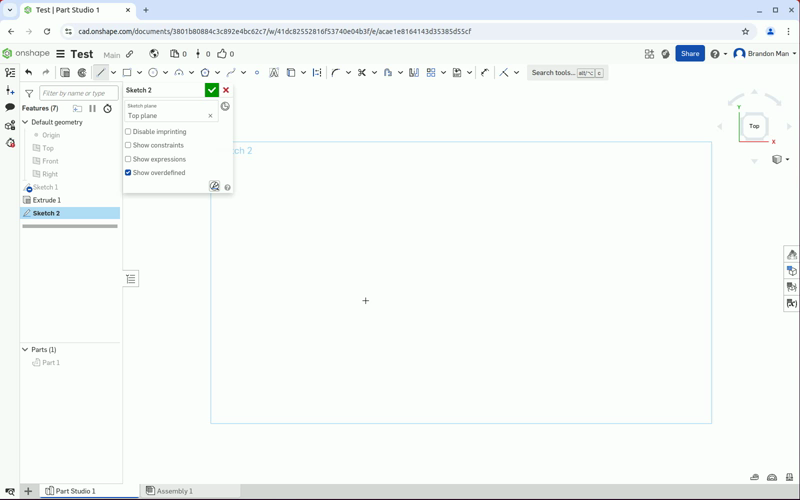
click(365, 300)
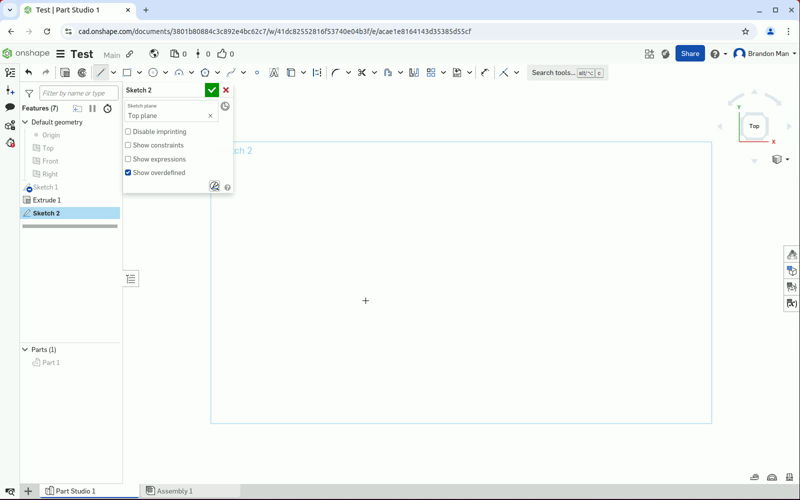
key_up(shift)
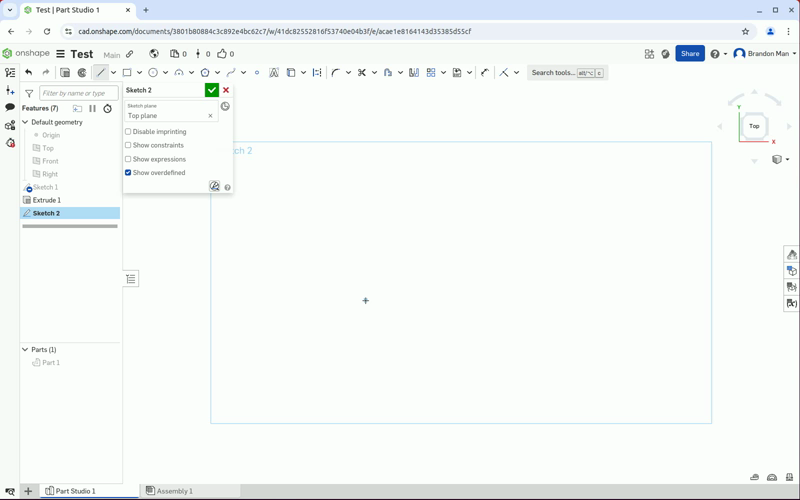
key_down(shift)
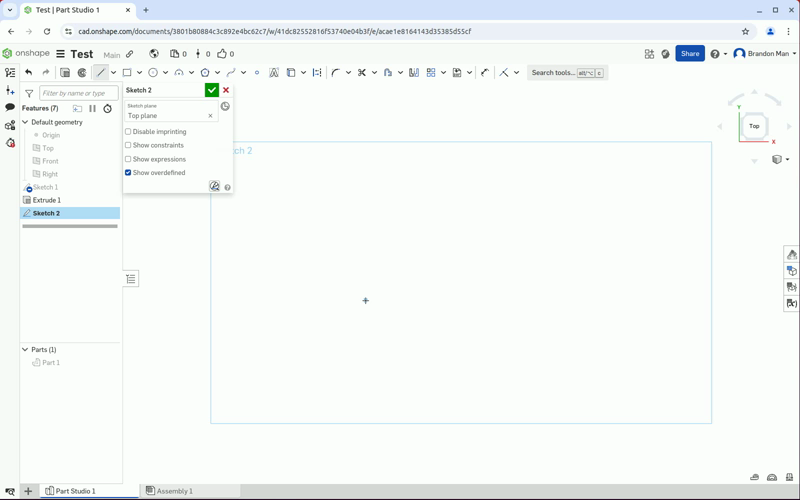
mouse_move(434, 346)
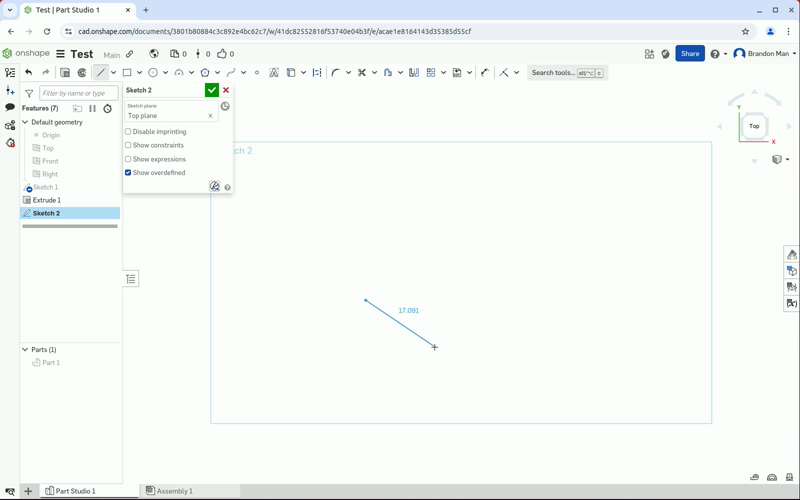
click(434, 346)
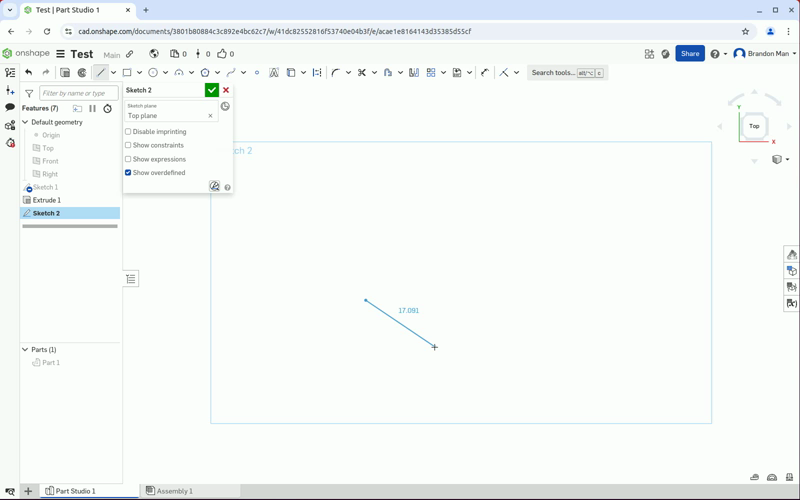
key_up(shift)
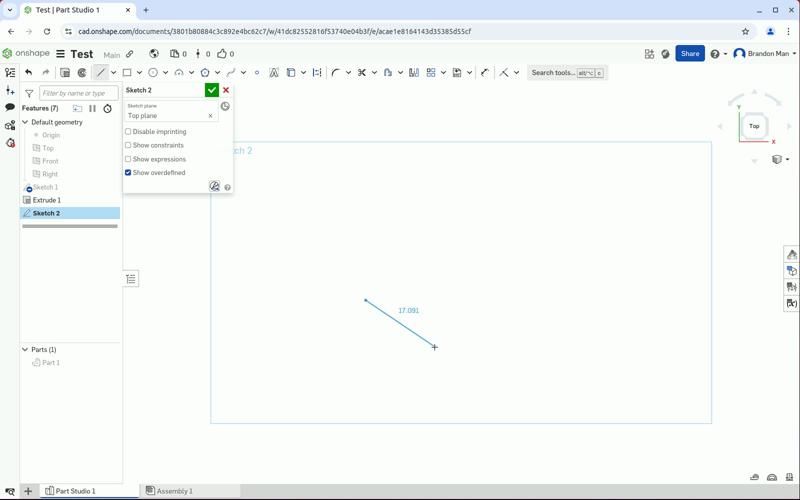
key(esc)
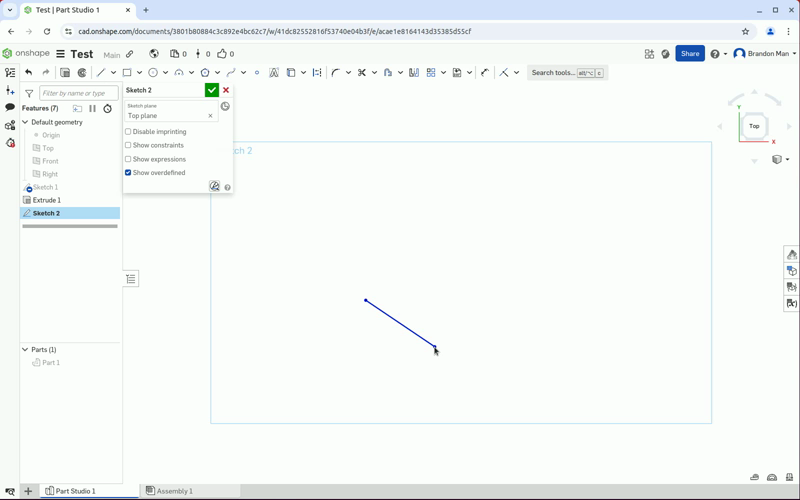
key(a)
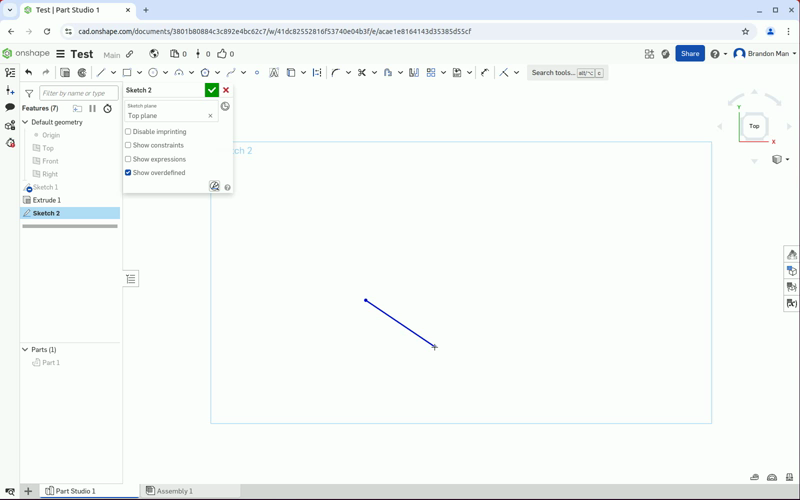
mouse_move(434, 346)
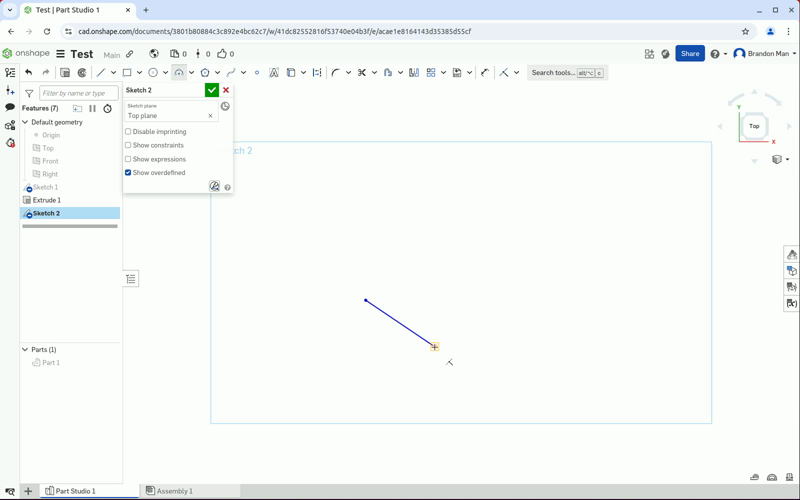
click(434, 346)
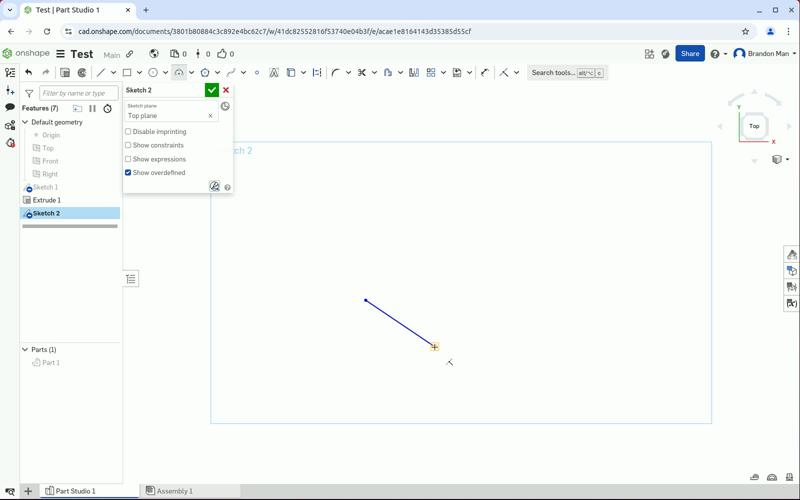
key_down(shift)
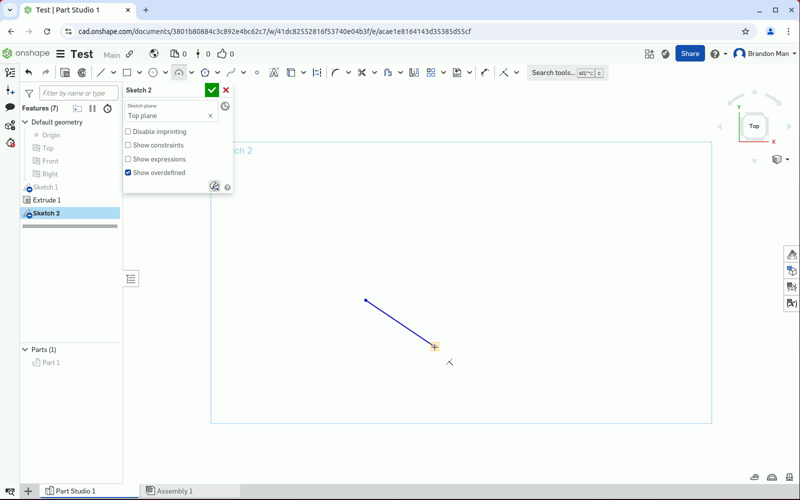
mouse_move(487, 344)
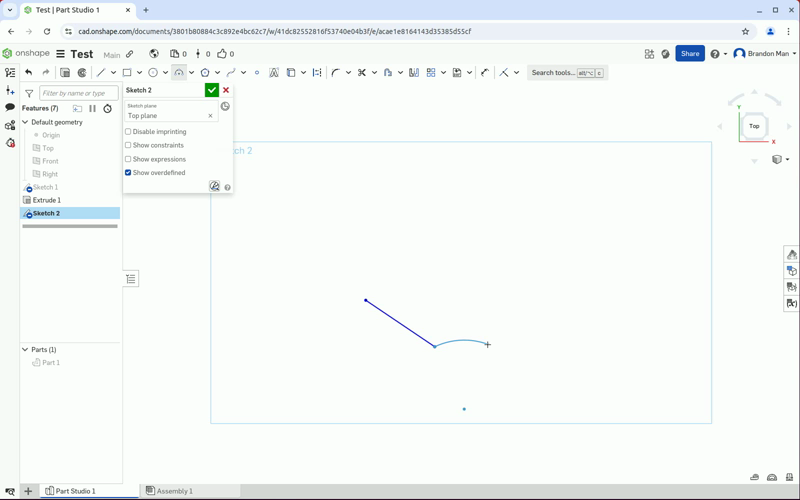
click(487, 344)
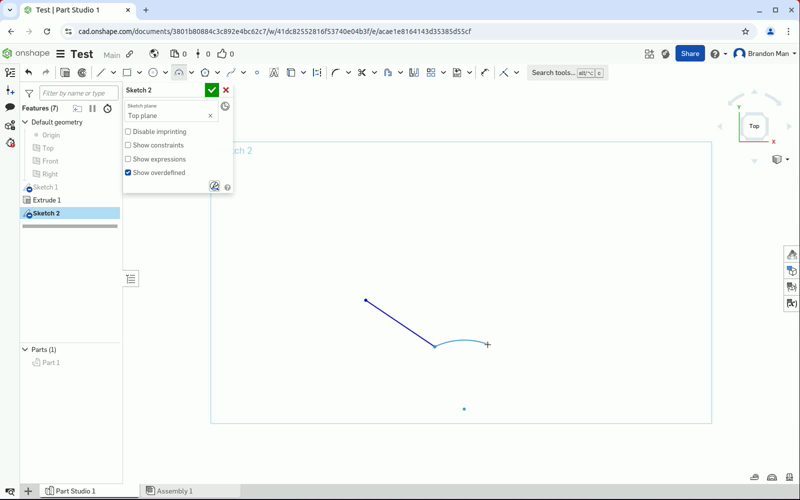
mouse_move(461, 352)
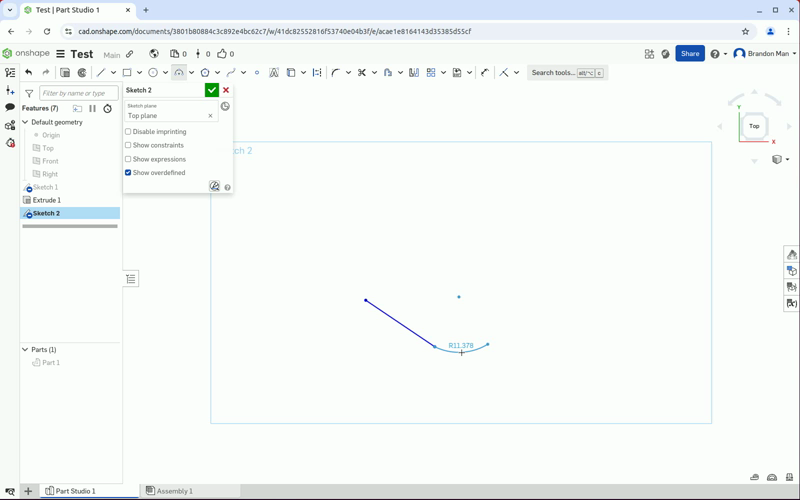
click(461, 352)
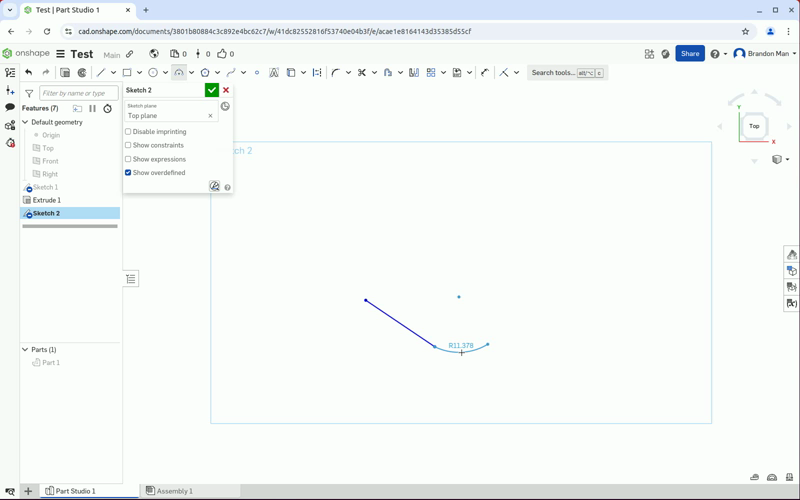
key_up(shift)
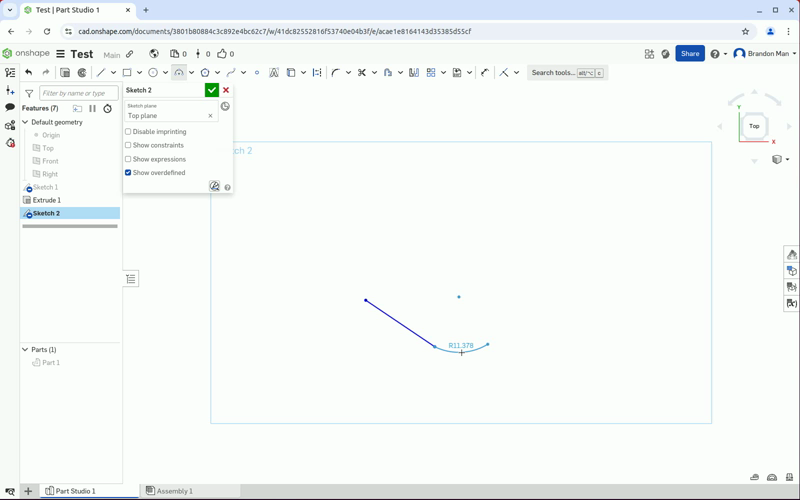
key(esc)
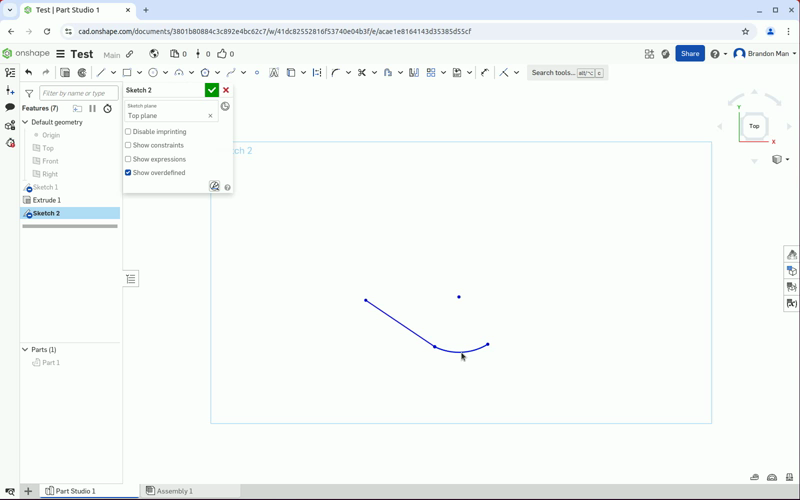
key(l)
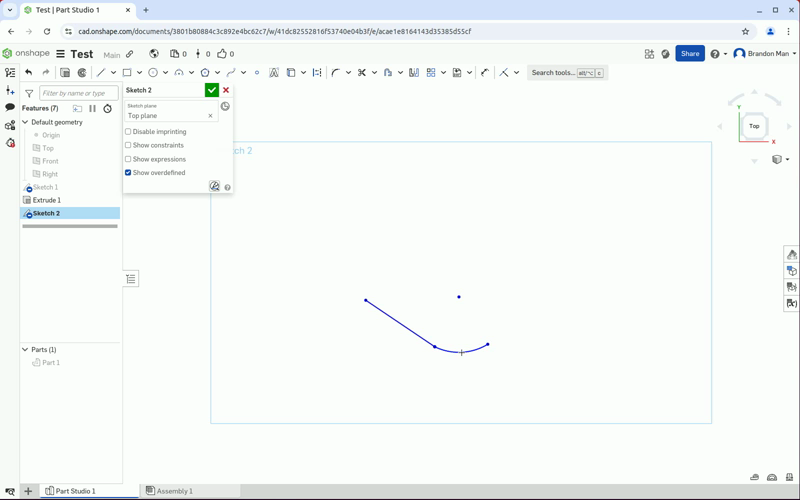
mouse_move(487, 344)
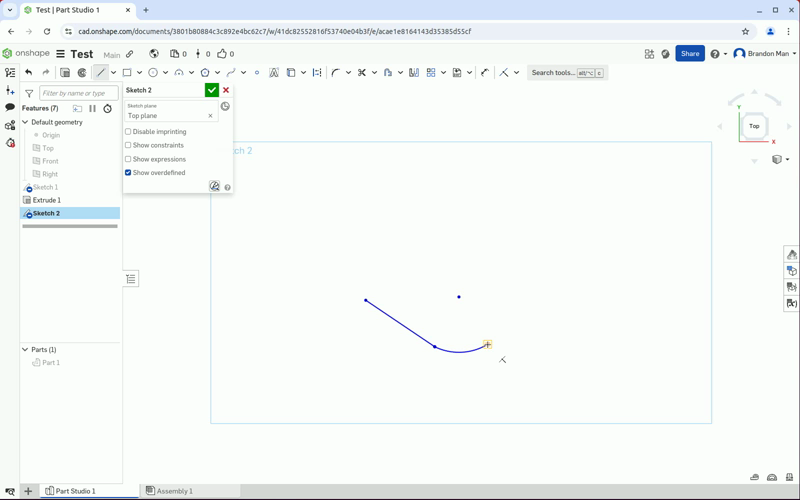
click(487, 344)
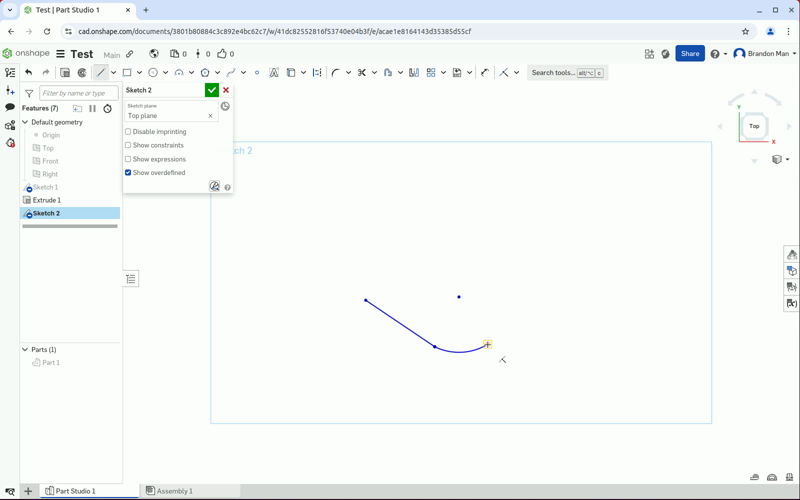
key_down(shift)
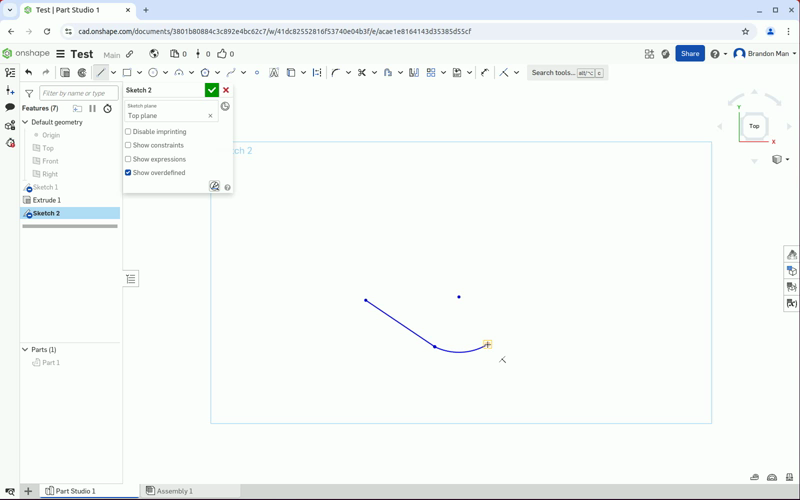
mouse_move(552, 300)
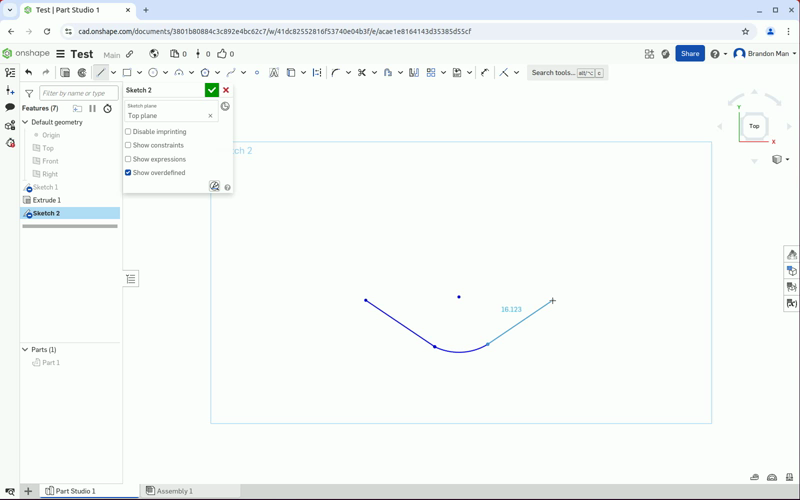
click(552, 300)
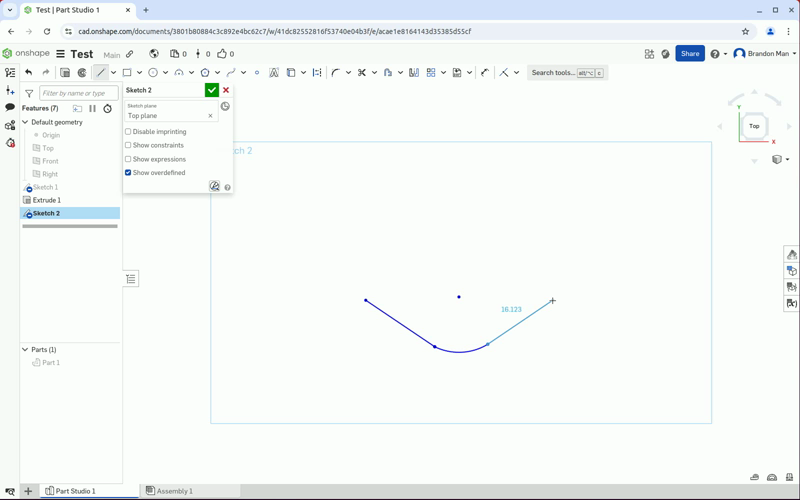
key_up(shift)
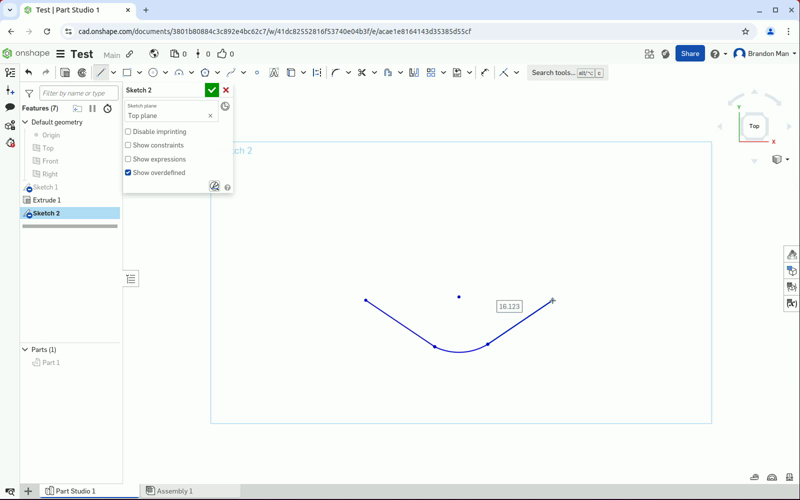
key(esc)
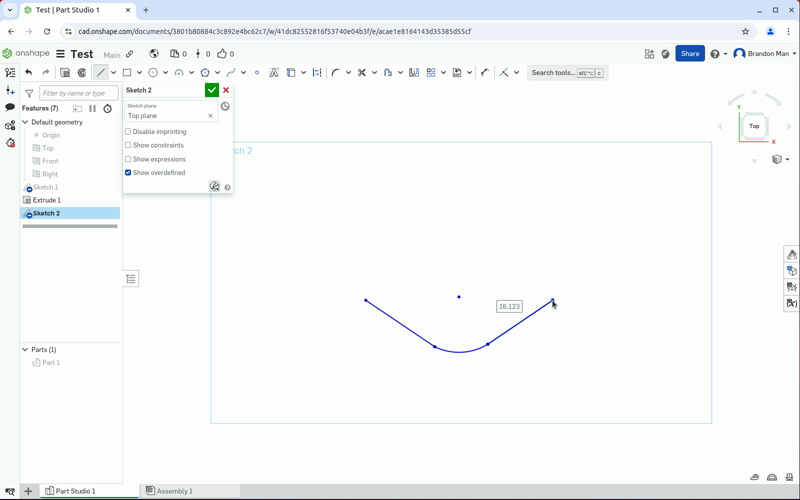
key(a)
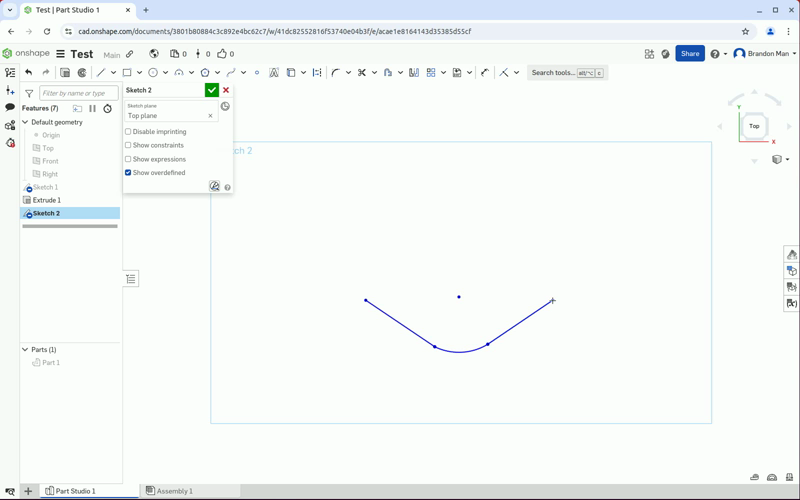
mouse_move(552, 300)
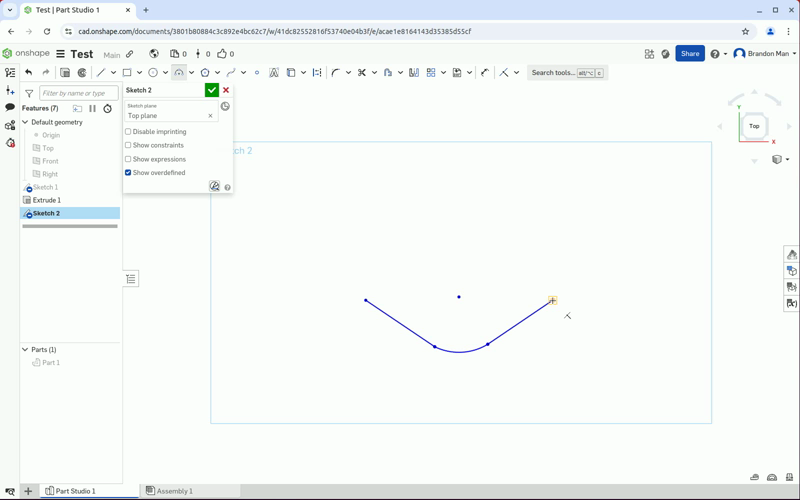
click(552, 300)
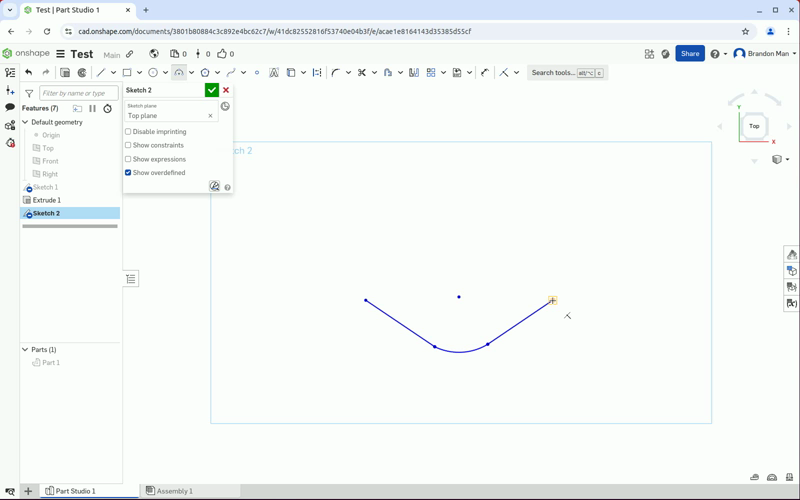
key_down(shift)
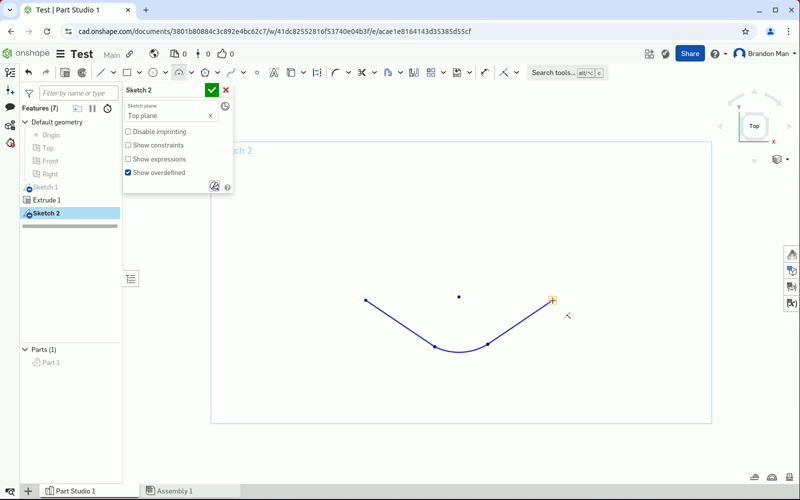
mouse_move(552, 262)
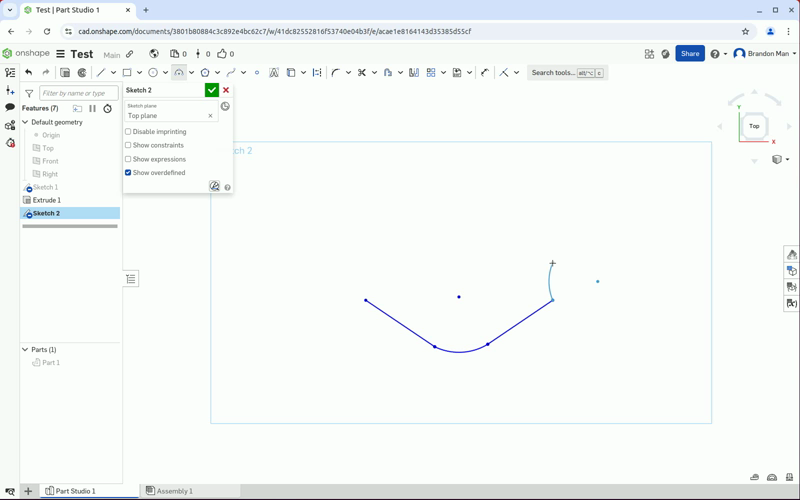
click(552, 262)
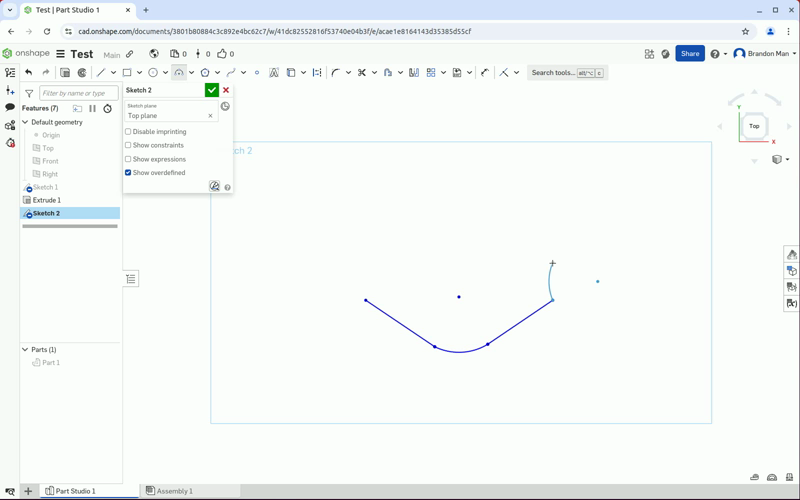
mouse_move(564, 281)
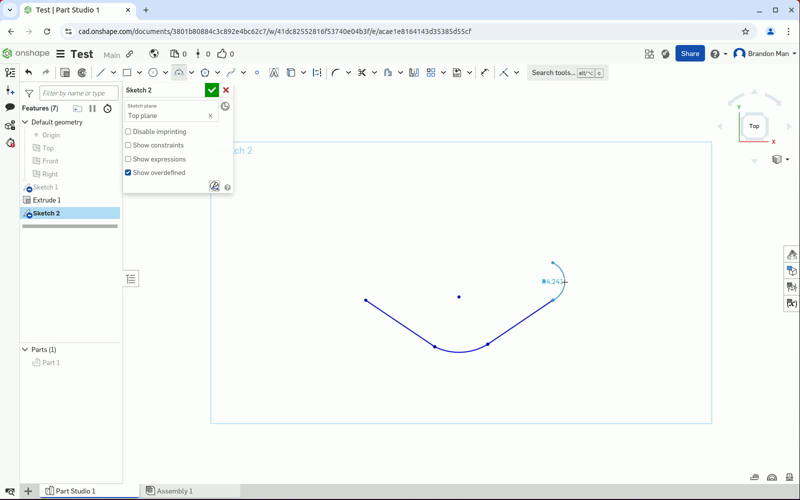
click(564, 281)
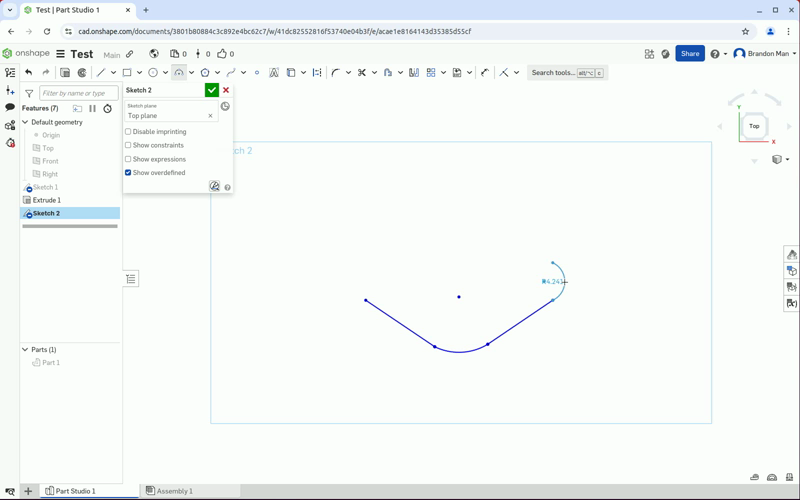
key_up(shift)
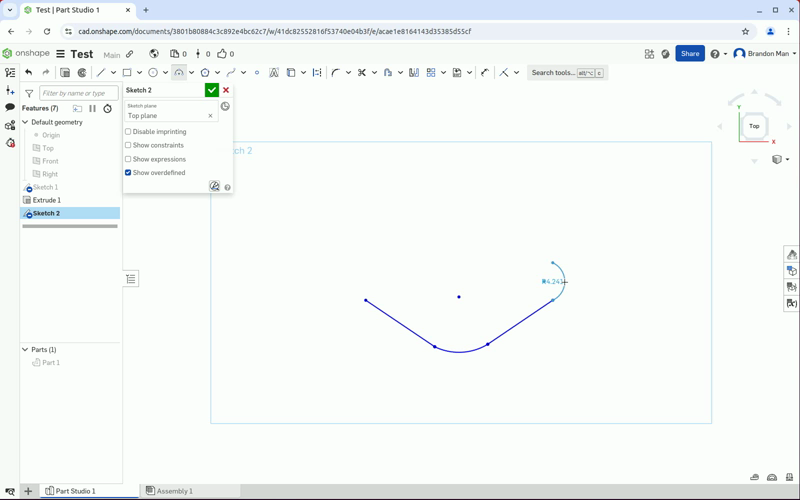
key(esc)
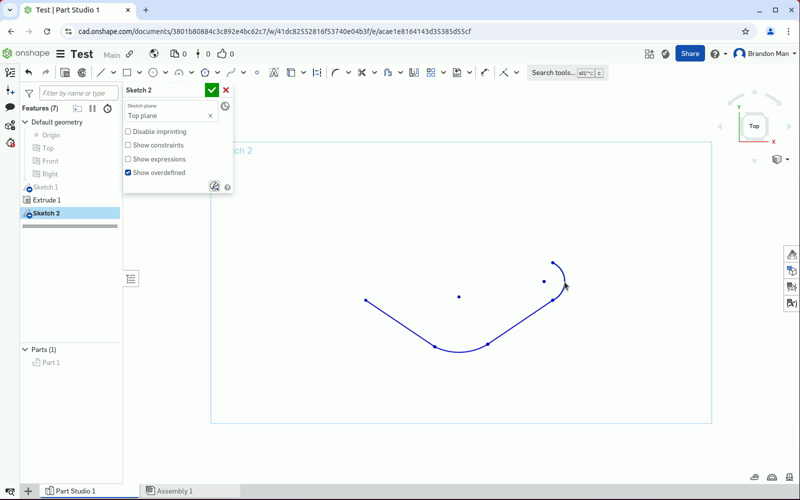
key(l)
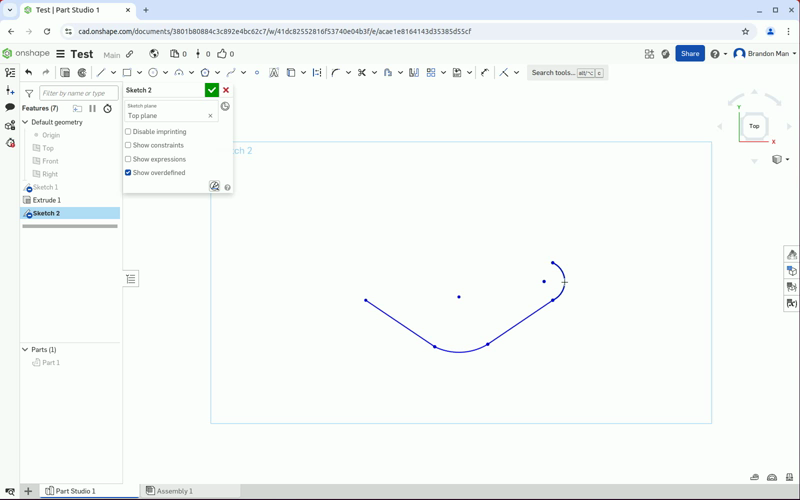
mouse_move(552, 262)
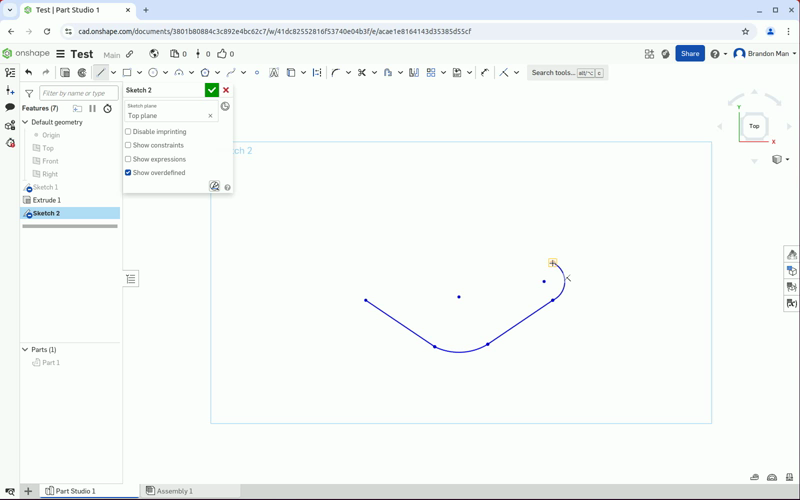
click(552, 262)
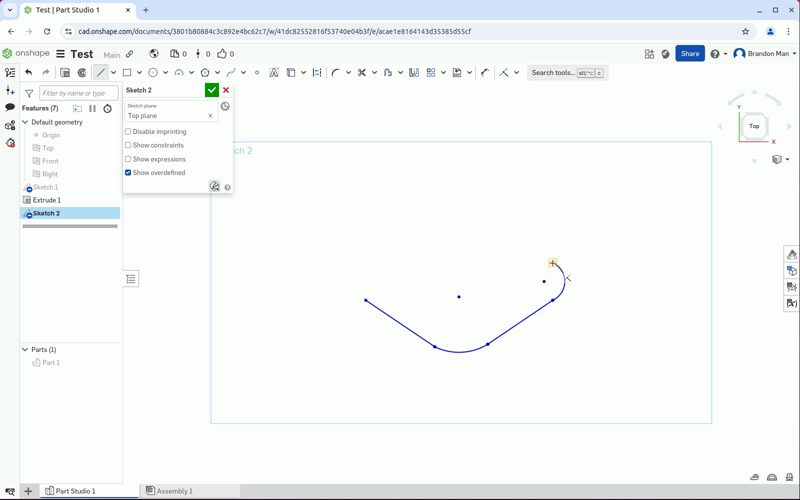
key_down(shift)
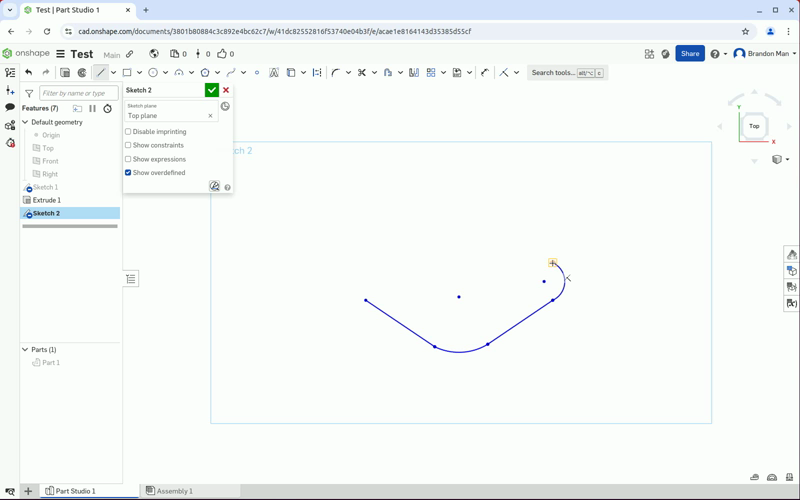
mouse_move(487, 220)
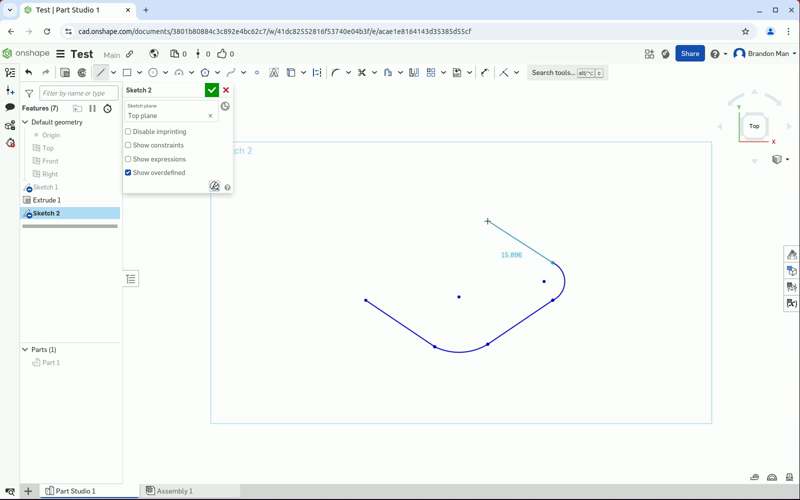
click(487, 220)
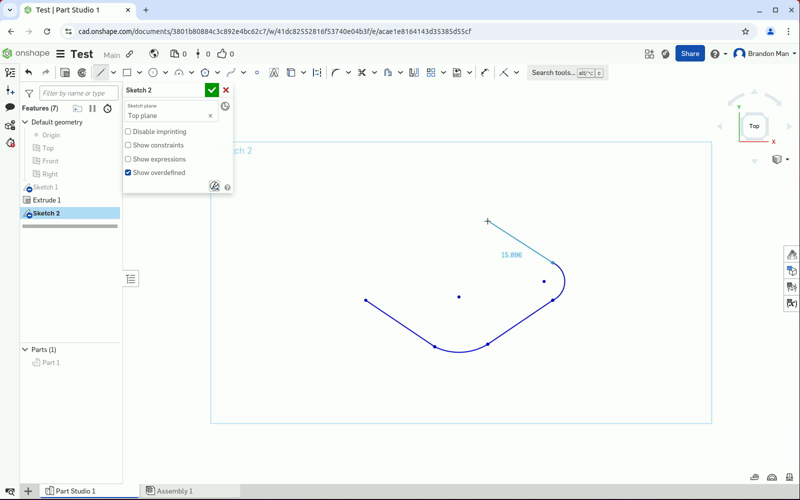
key_up(shift)
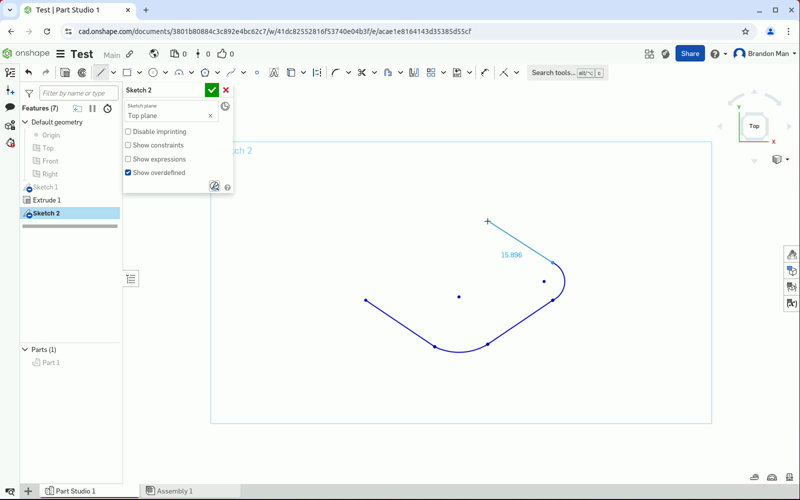
key(esc)
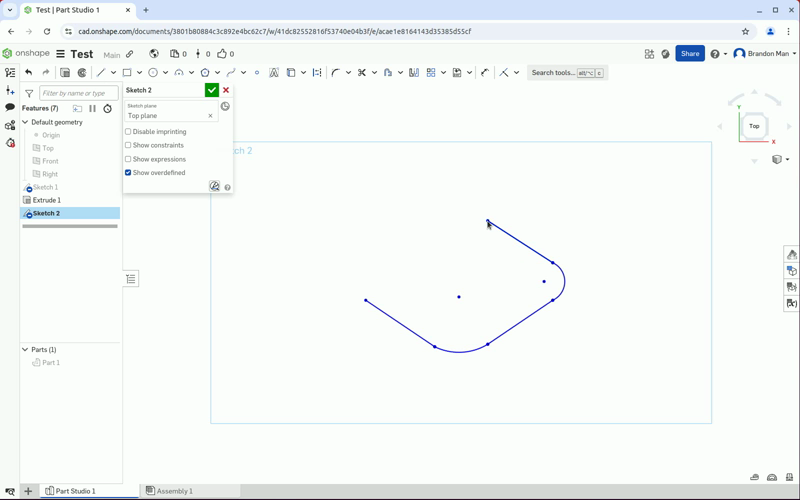
key(a)
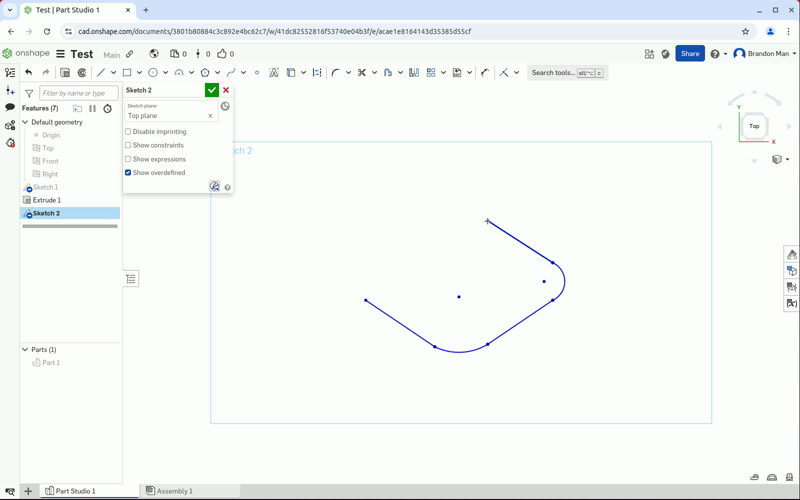
mouse_move(487, 220)
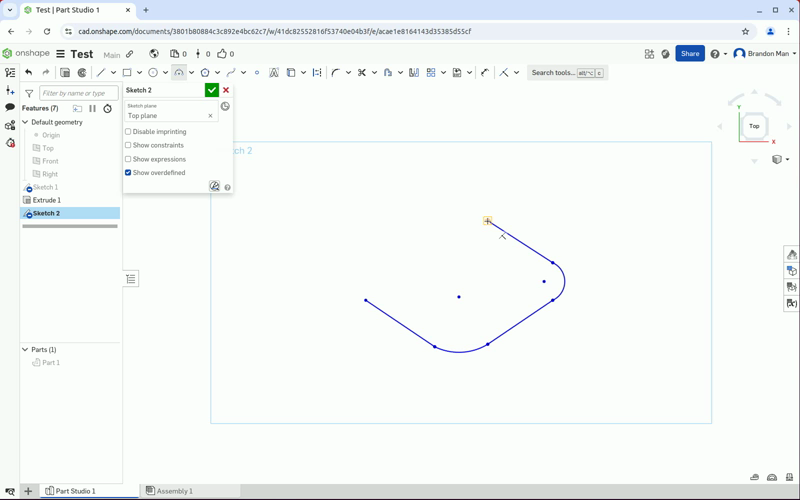
click(487, 220)
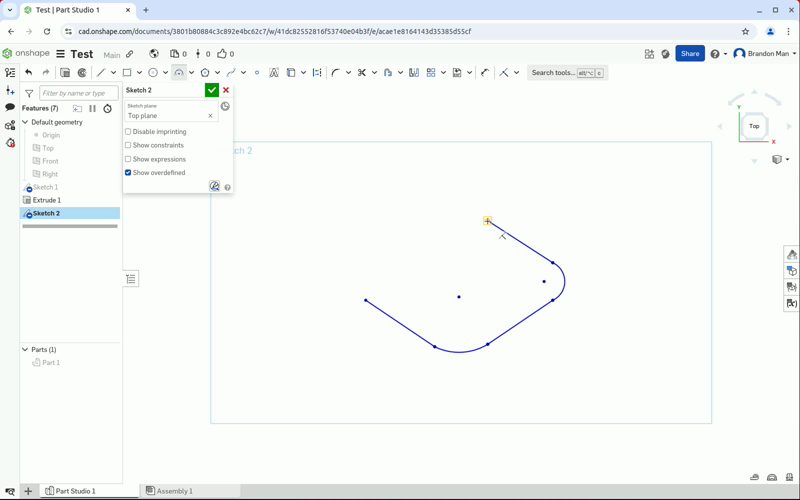
key_down(shift)
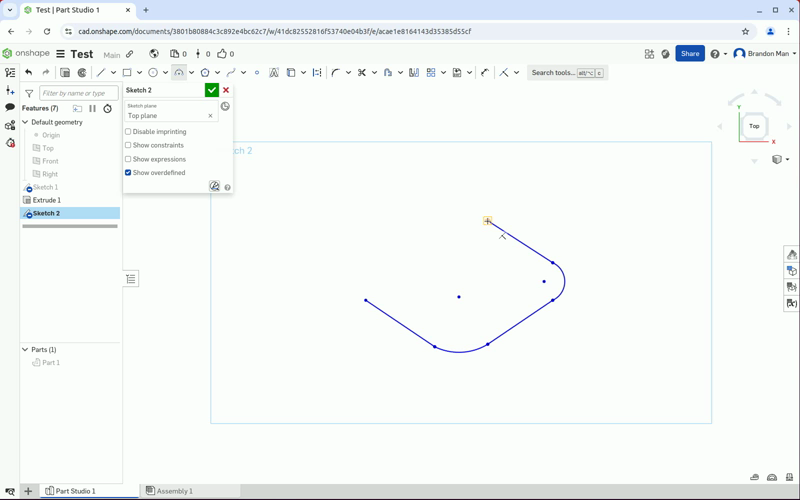
mouse_move(434, 218)
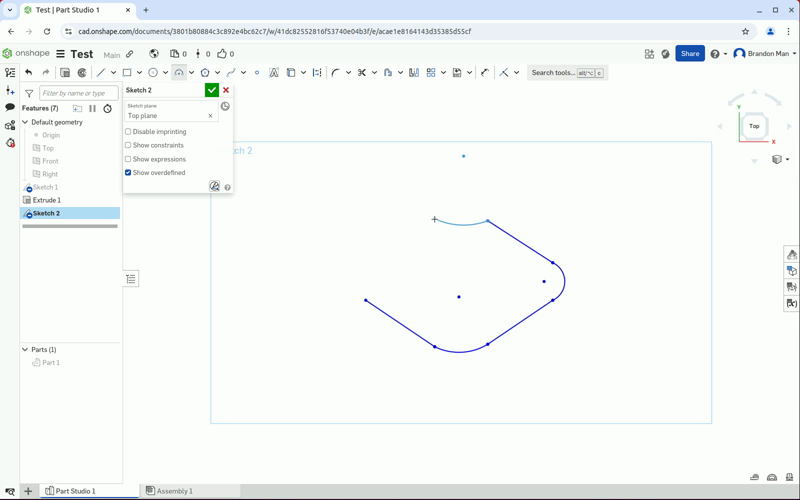
click(434, 218)
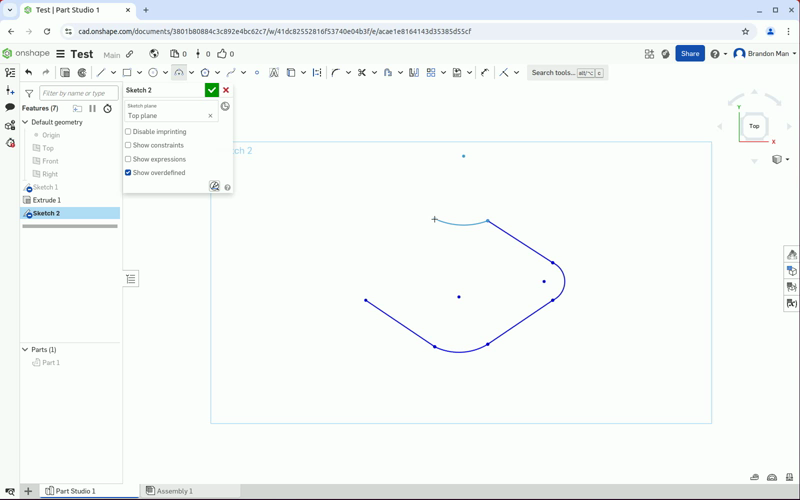
mouse_move(461, 213)
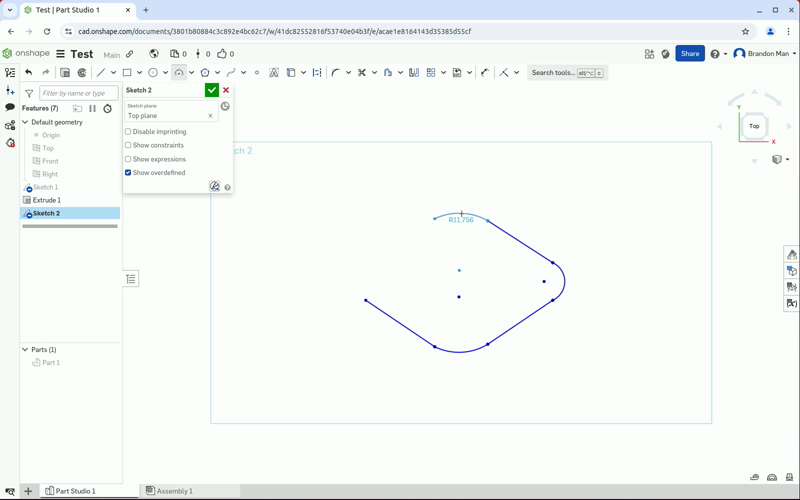
click(461, 213)
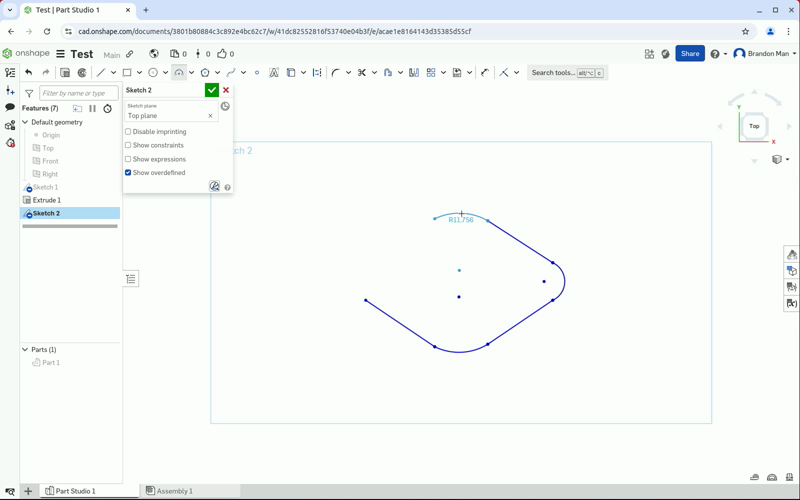
key_up(shift)
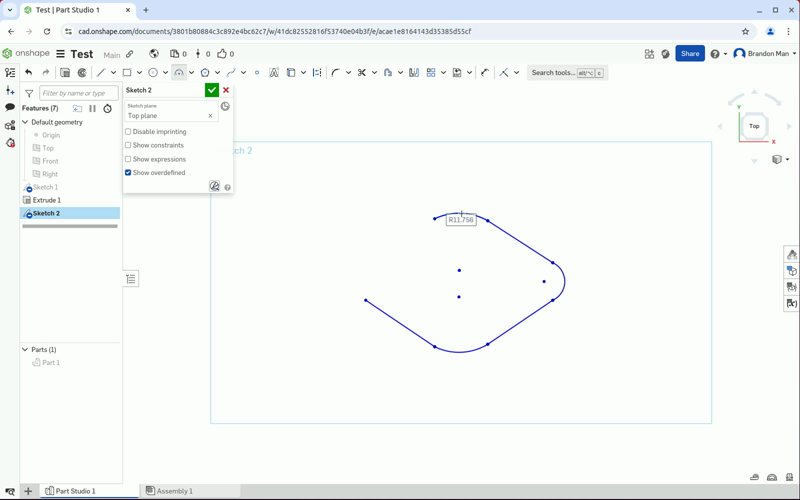
key(esc)
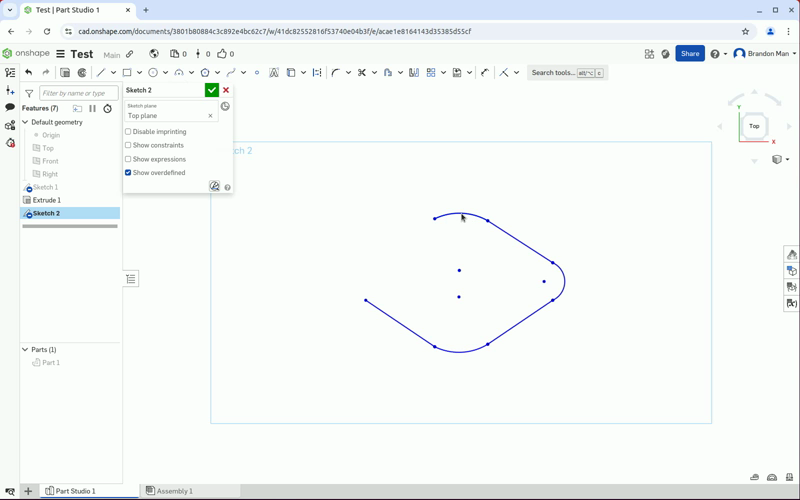
key(l)
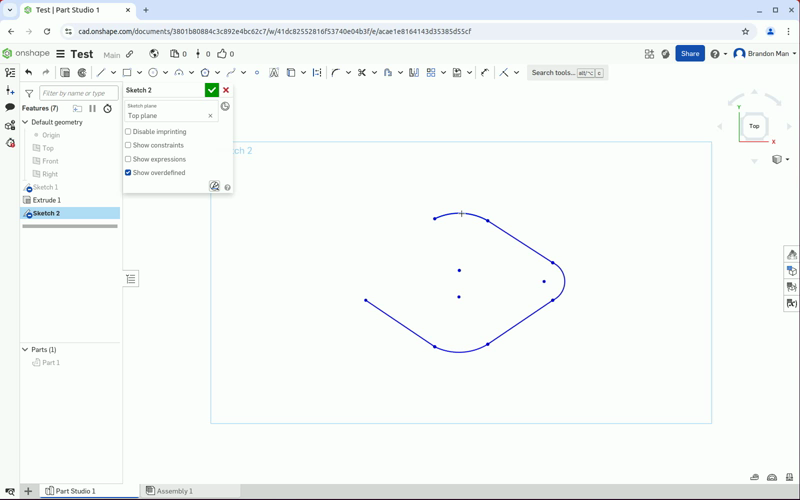
mouse_move(434, 218)
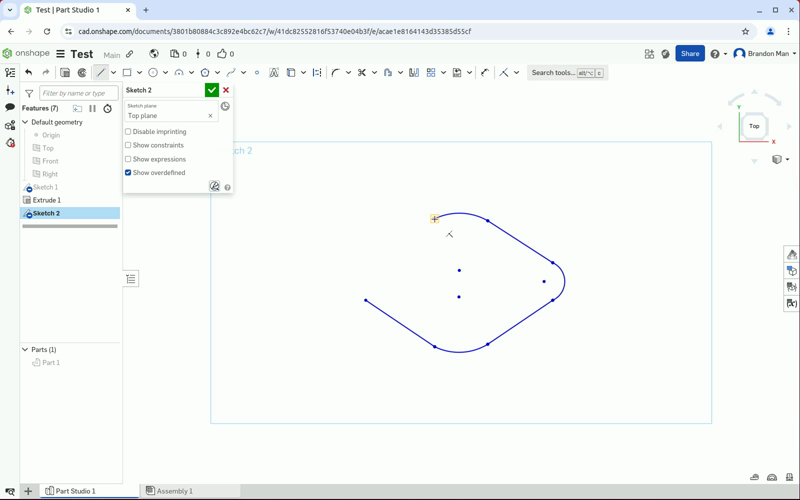
click(434, 218)
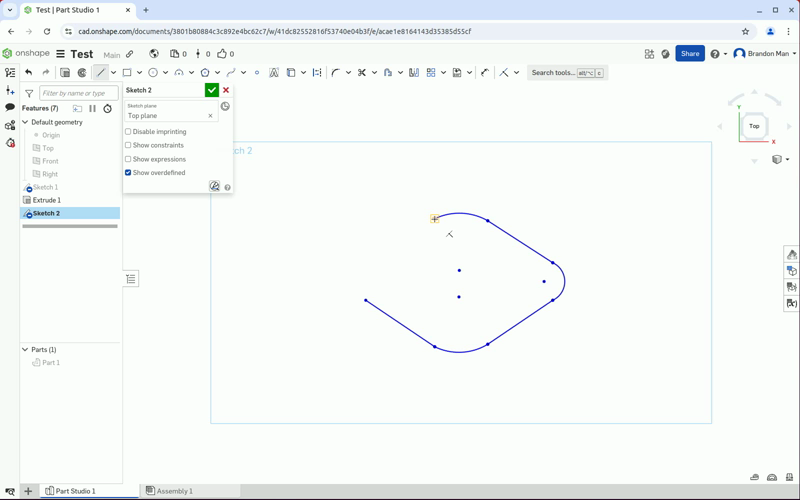
key_down(shift)
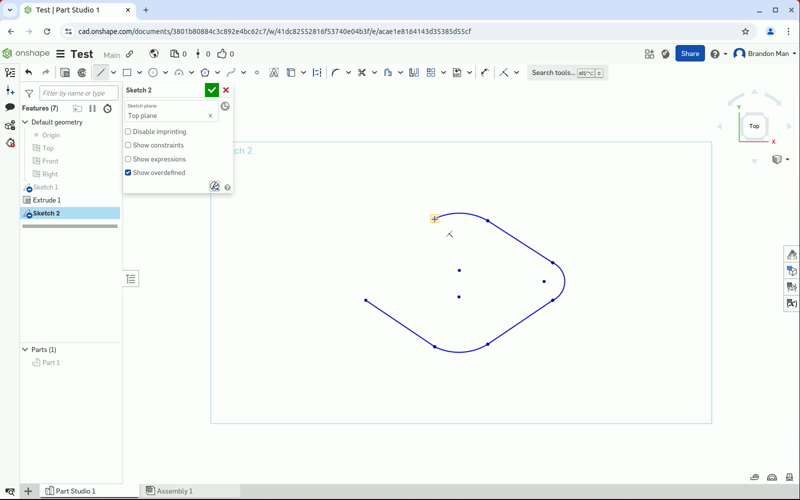
mouse_move(365, 262)
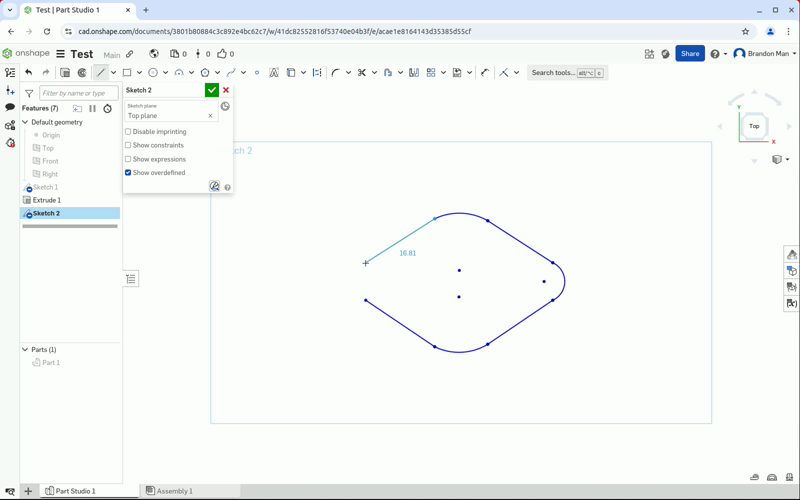
click(365, 262)
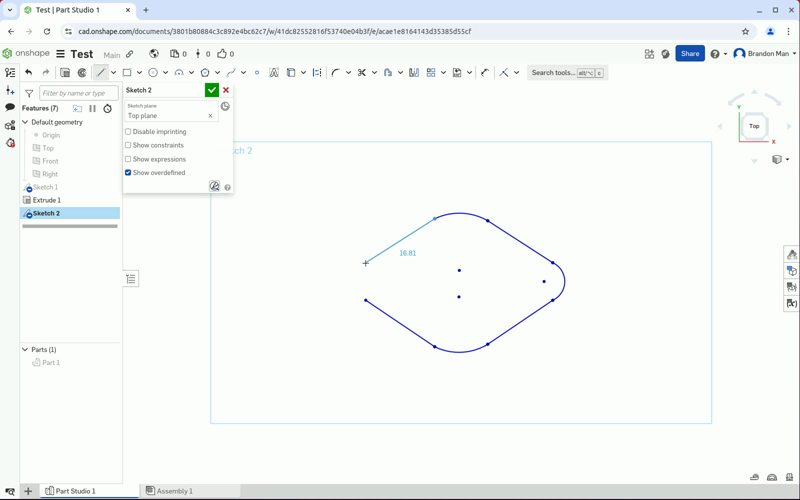
key_up(shift)
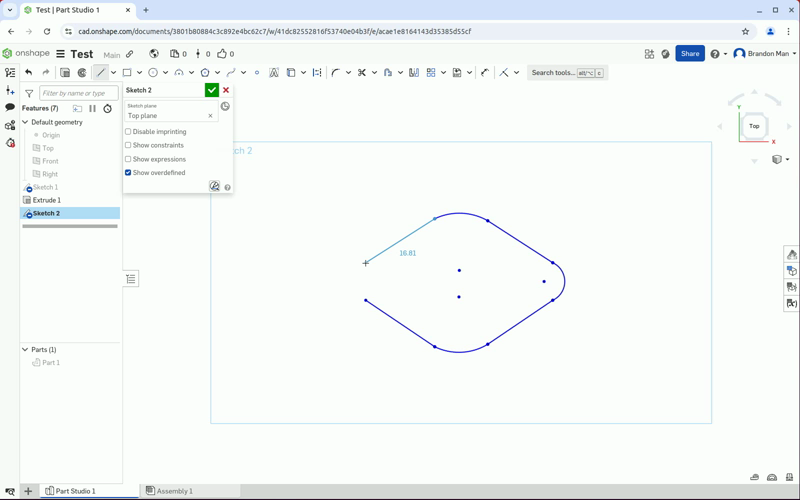
key(esc)
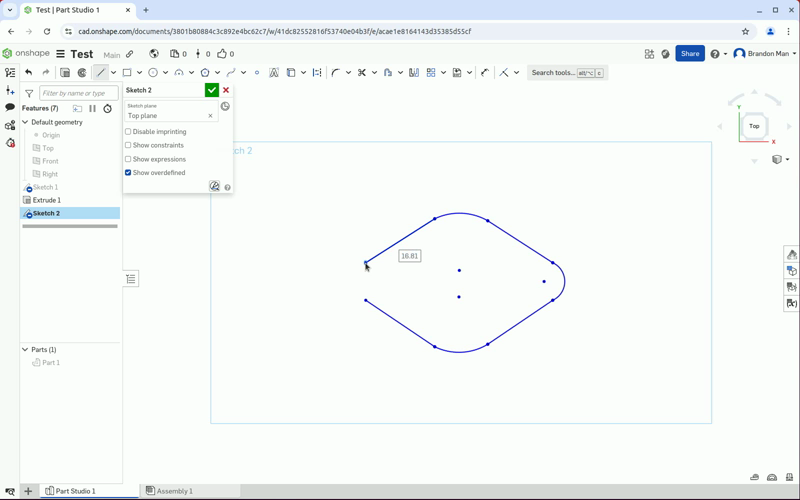
key(a)
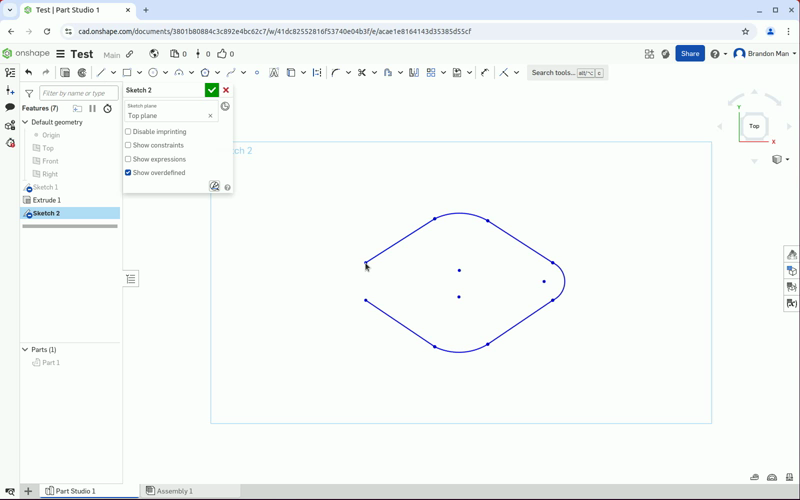
mouse_move(365, 262)
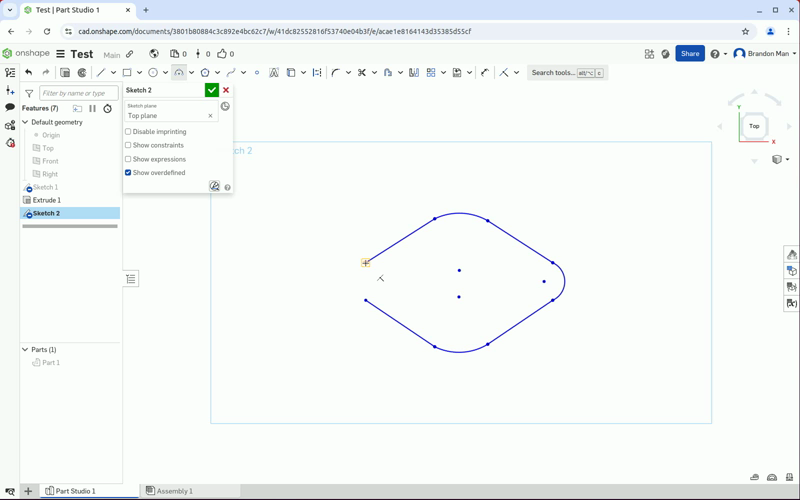
click(365, 262)
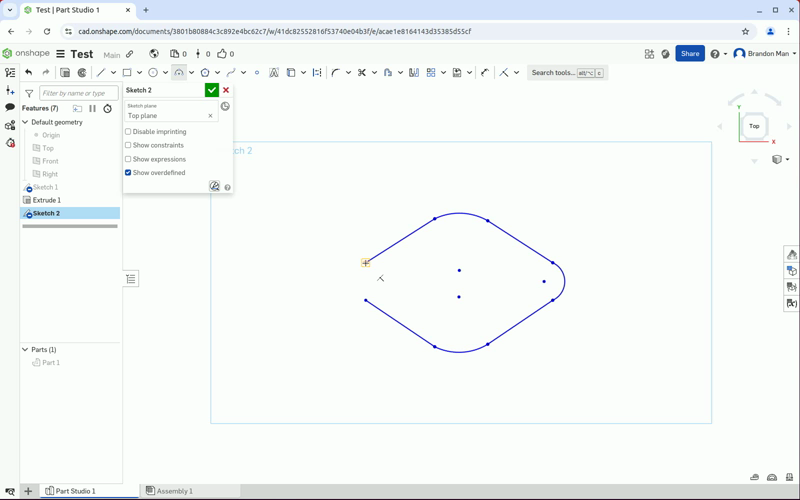
mouse_move(365, 300)
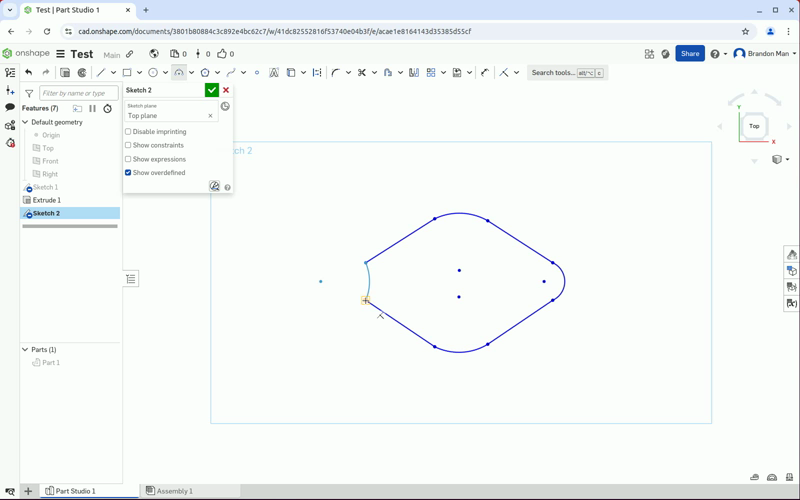
click(365, 300)
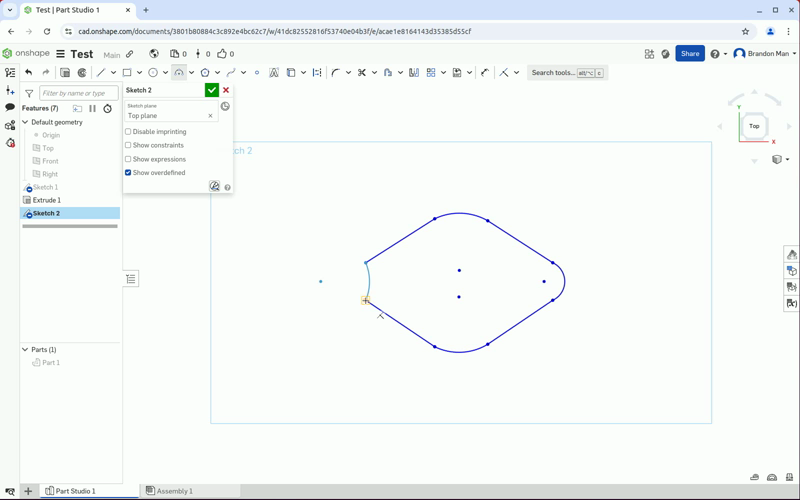
key_down(shift)
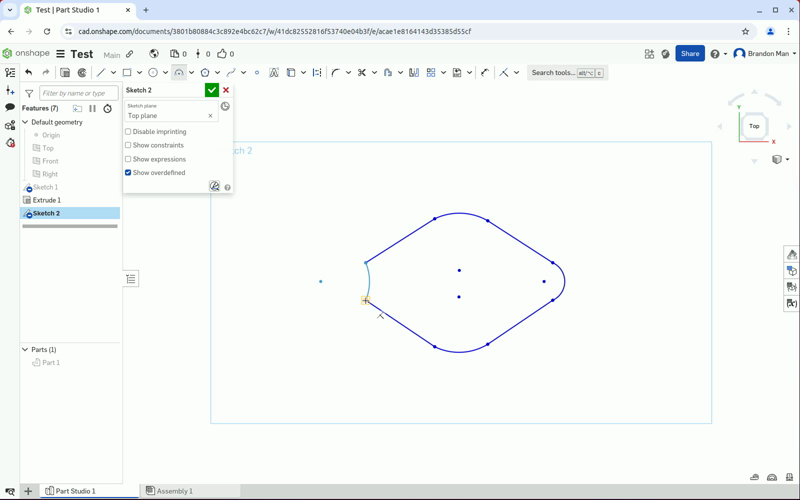
mouse_move(354, 281)
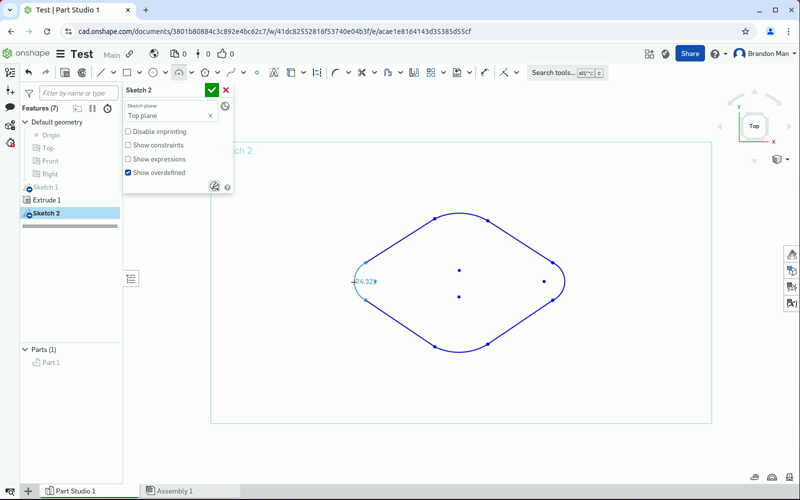
click(354, 281)
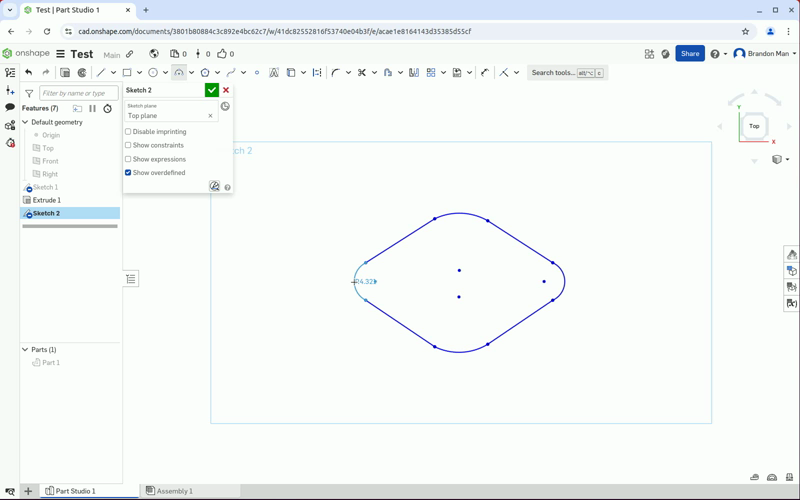
key_up(shift)
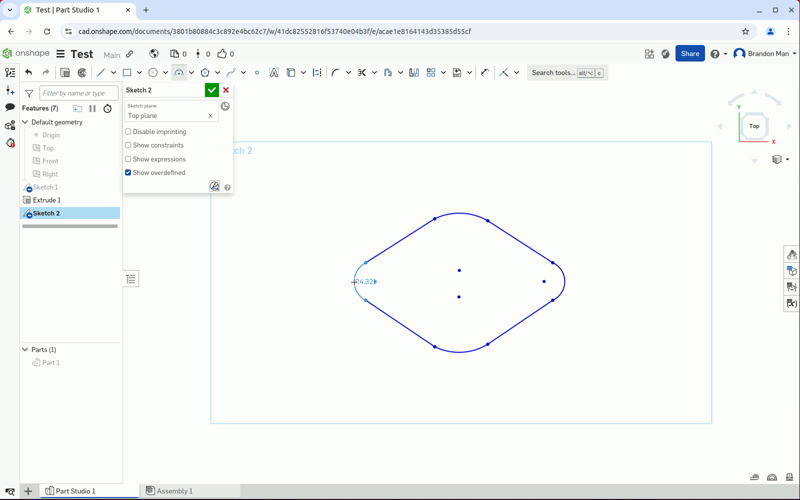
key(esc)
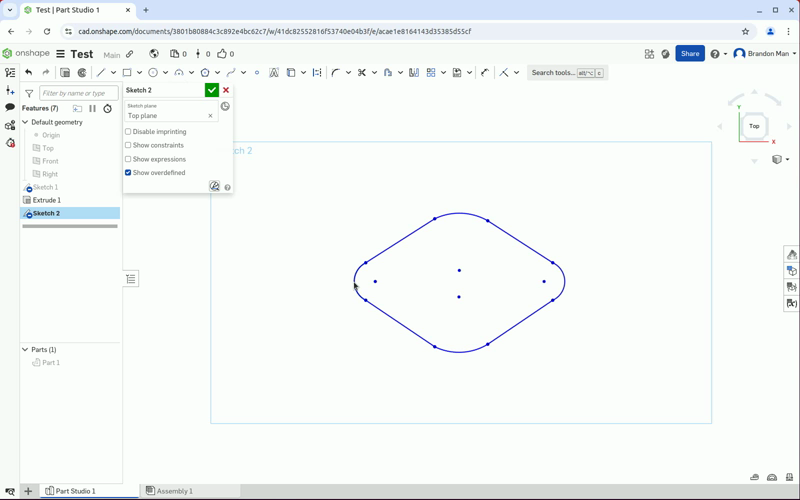
key(c)
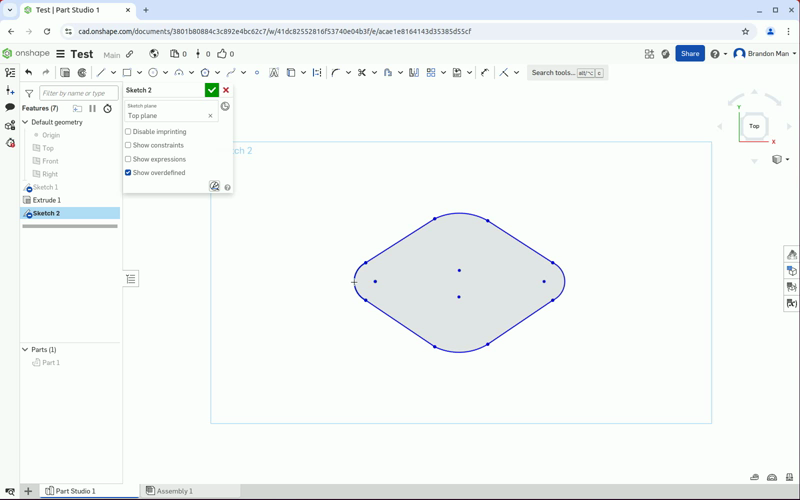
key_down(shift)
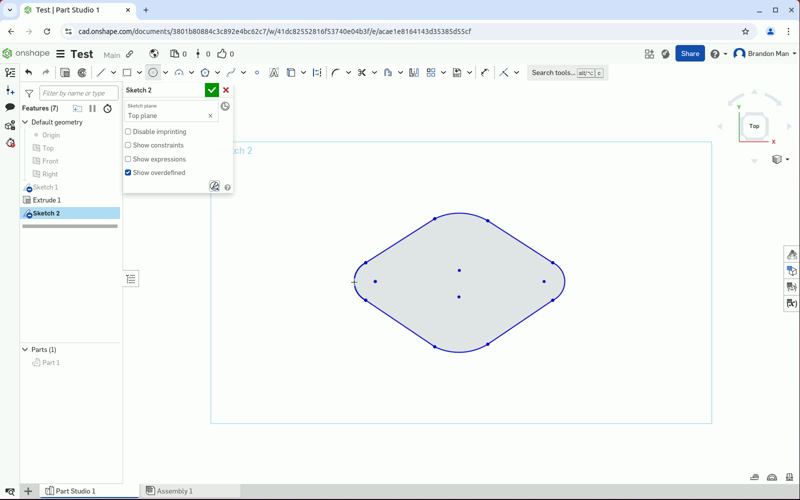
mouse_move(382, 281)
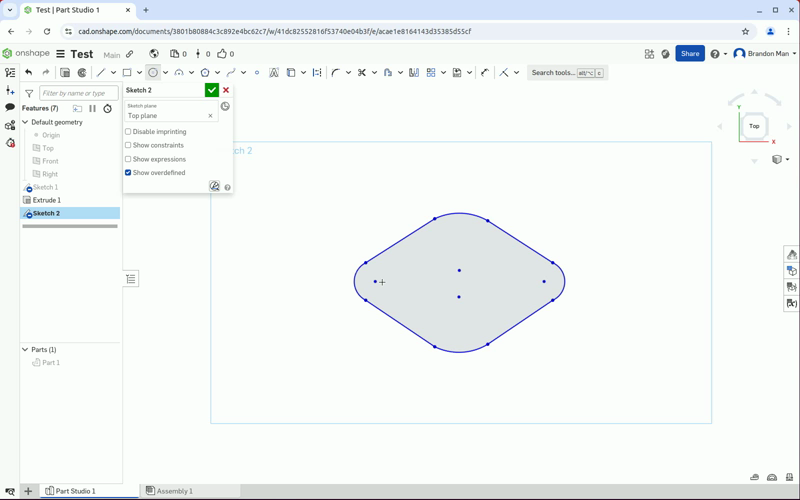
click(382, 281)
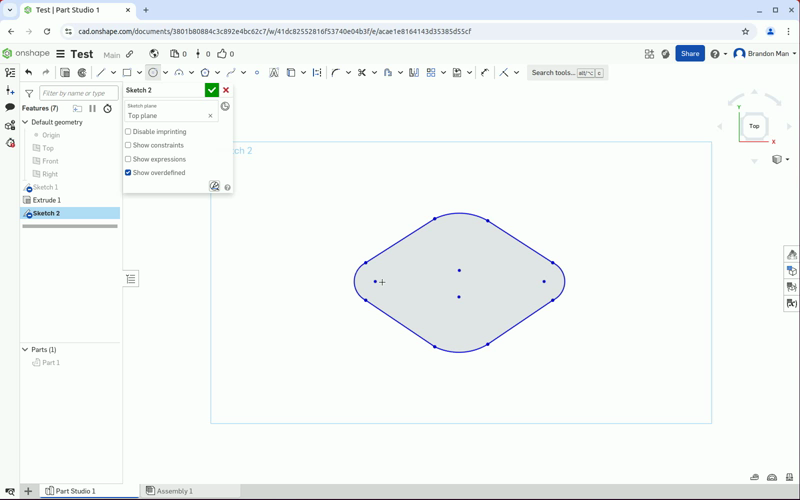
key_up(shift)
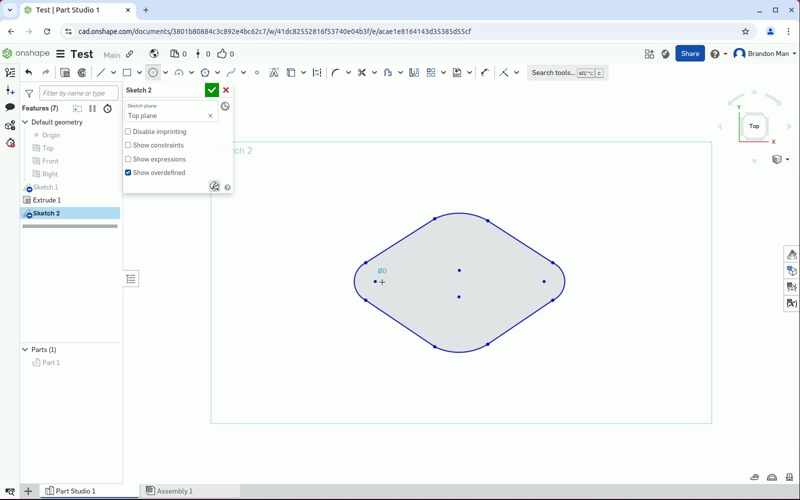
mouse_move(392, 281)
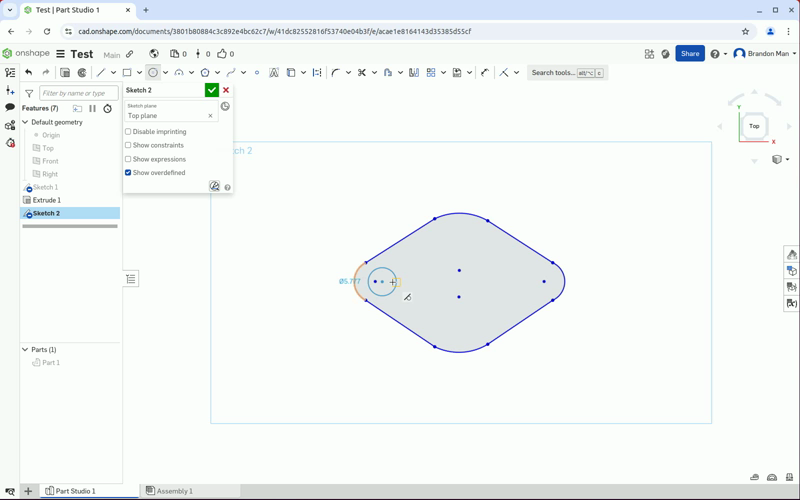
click(392, 281)
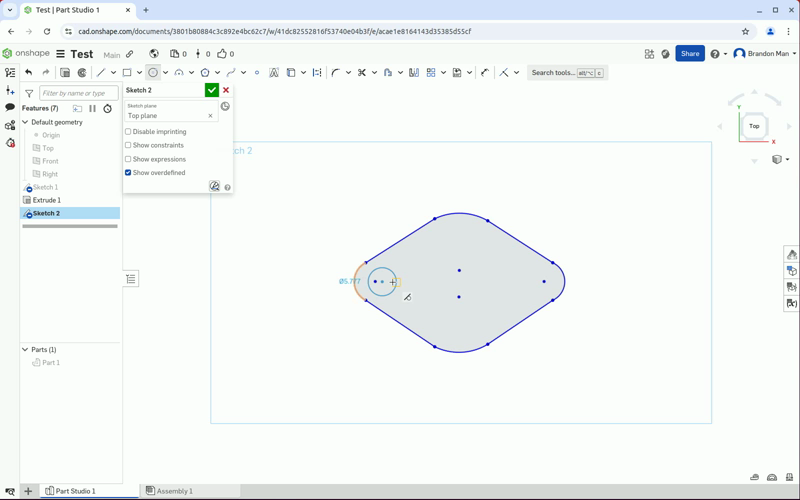
key(esc)
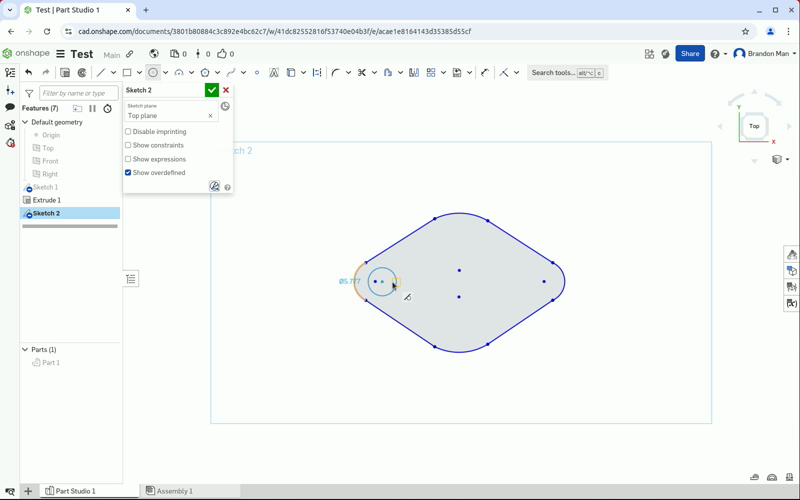
key(c)
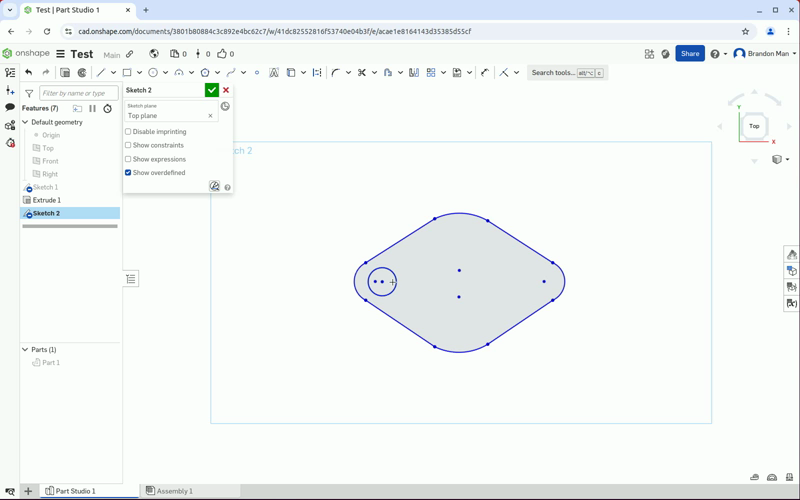
key_down(shift)
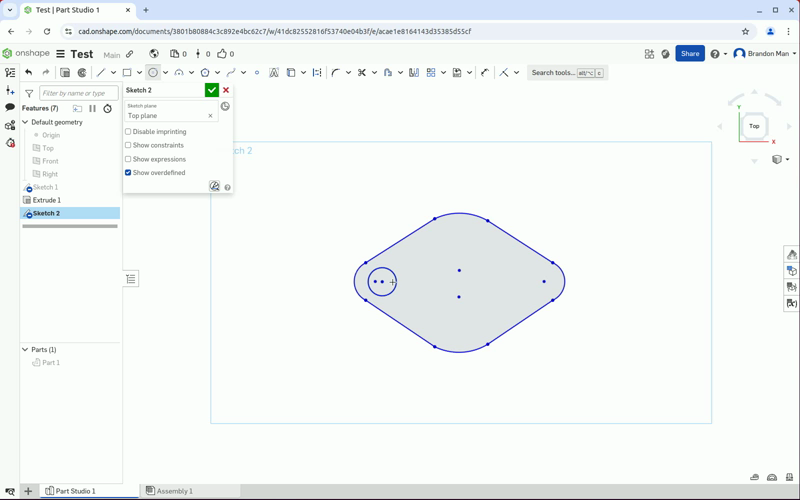
mouse_move(460, 281)
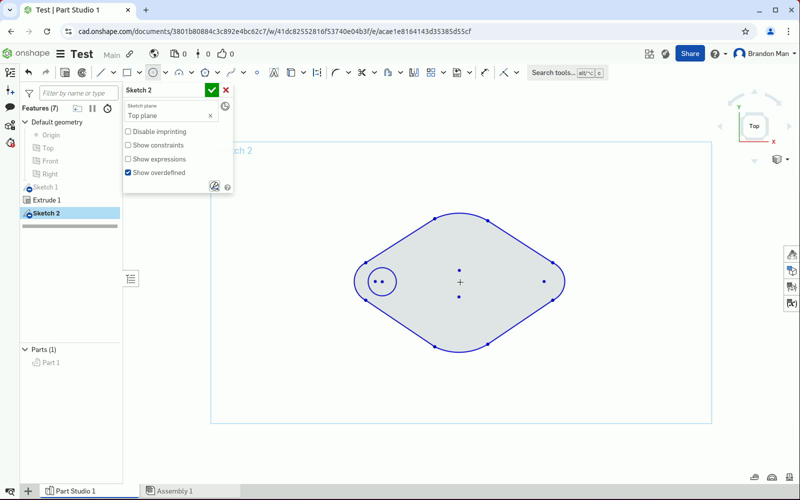
click(460, 281)
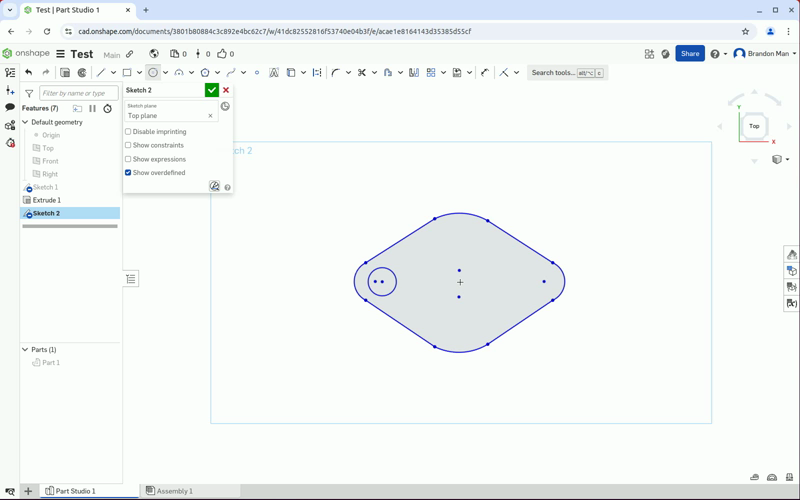
key_up(shift)
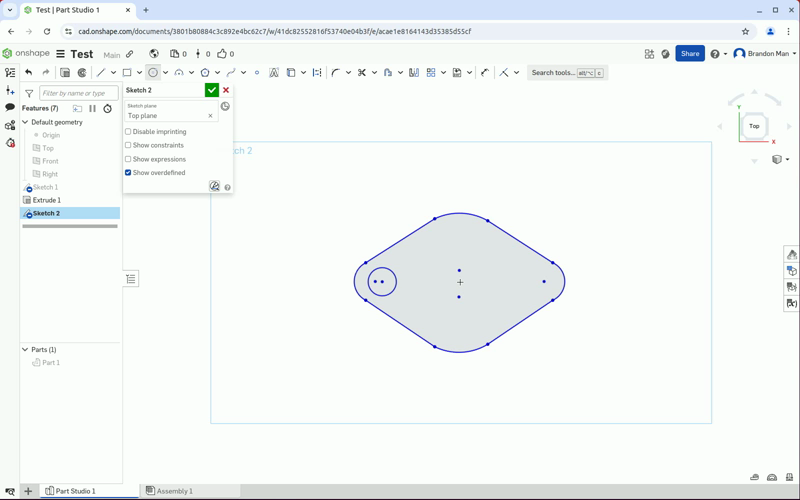
mouse_move(512, 281)
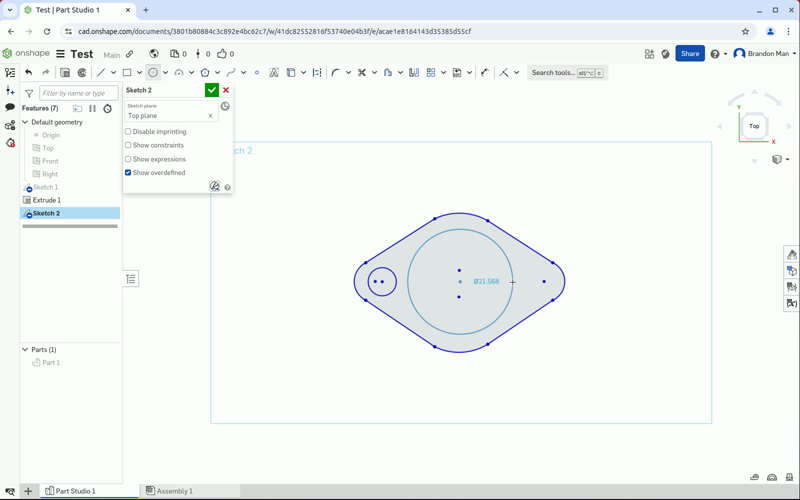
click(512, 281)
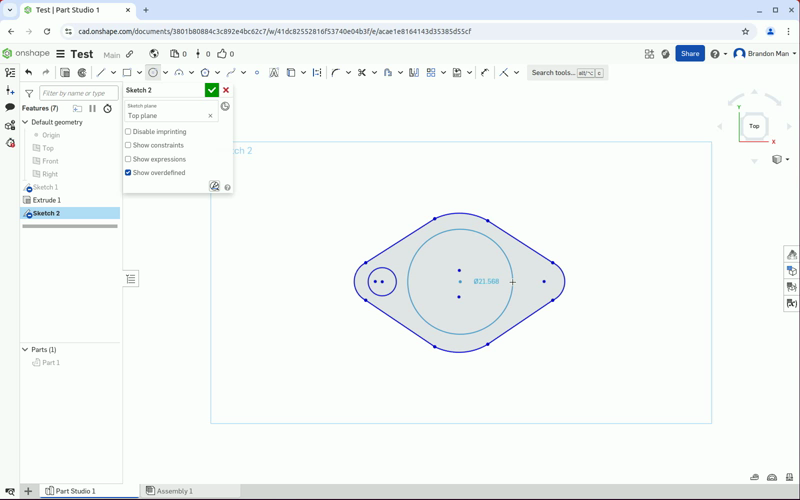
key(esc)
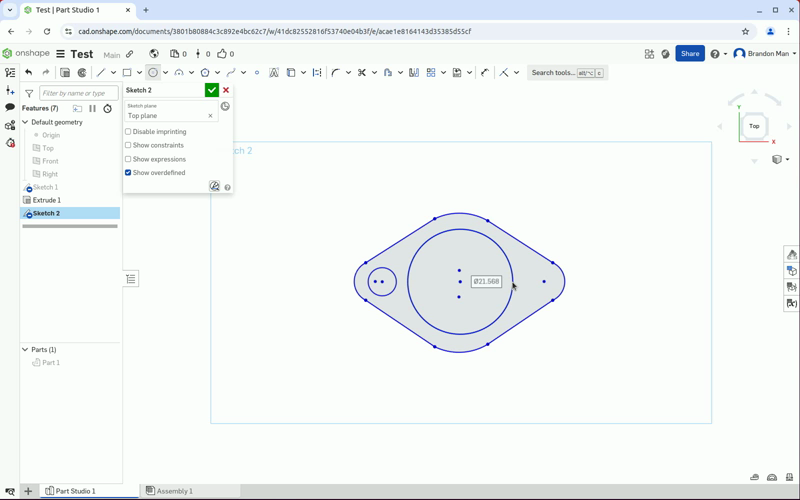
key(c)
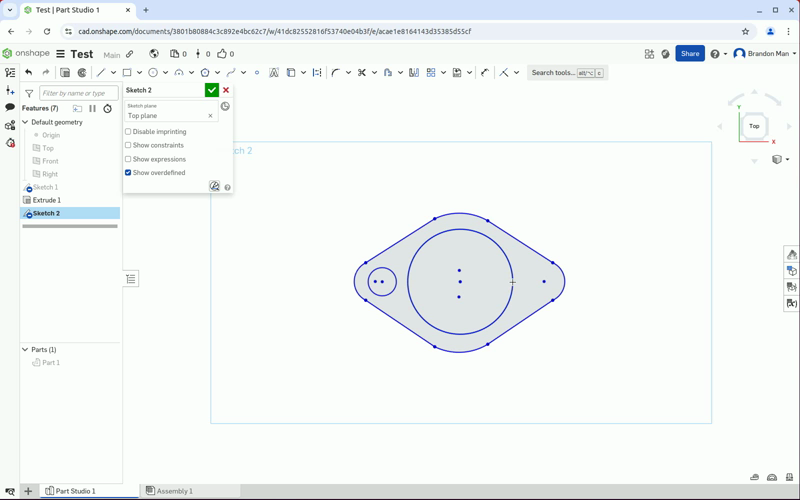
key_down(shift)
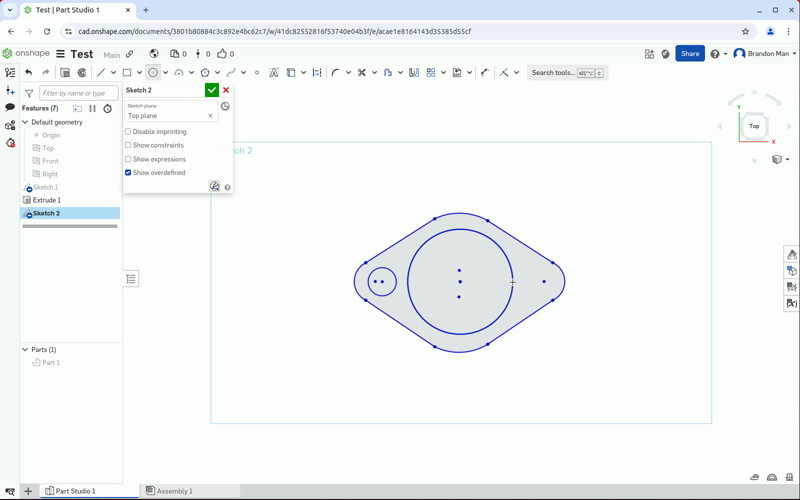
mouse_move(537, 281)
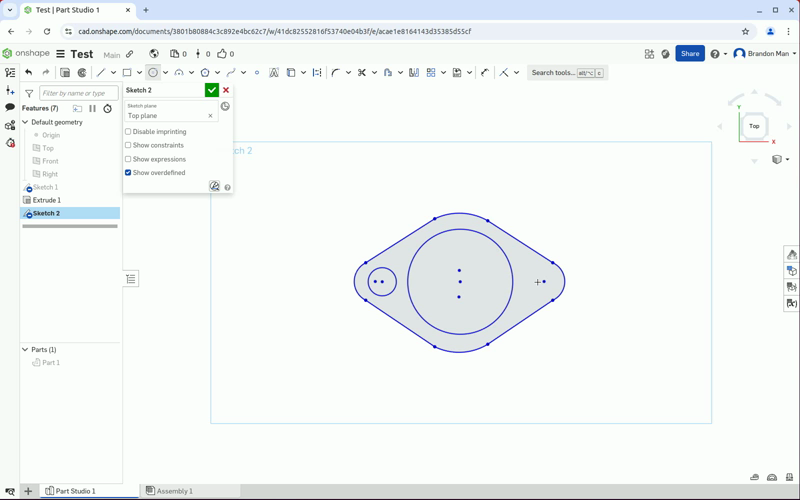
click(537, 281)
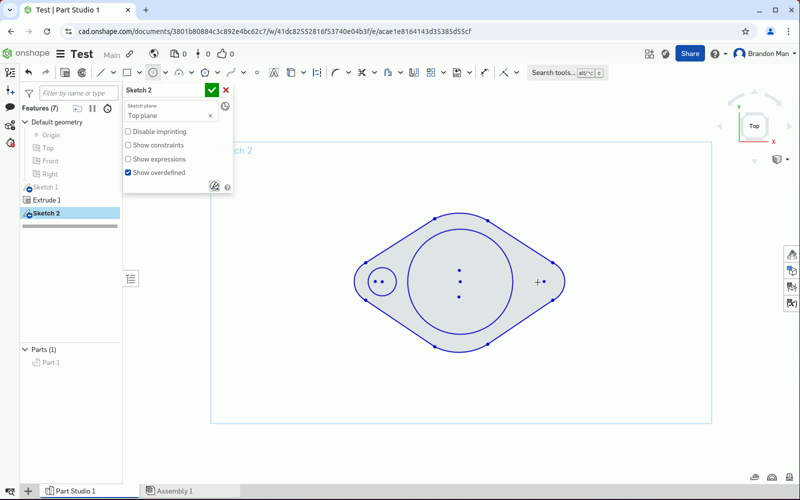
key_up(shift)
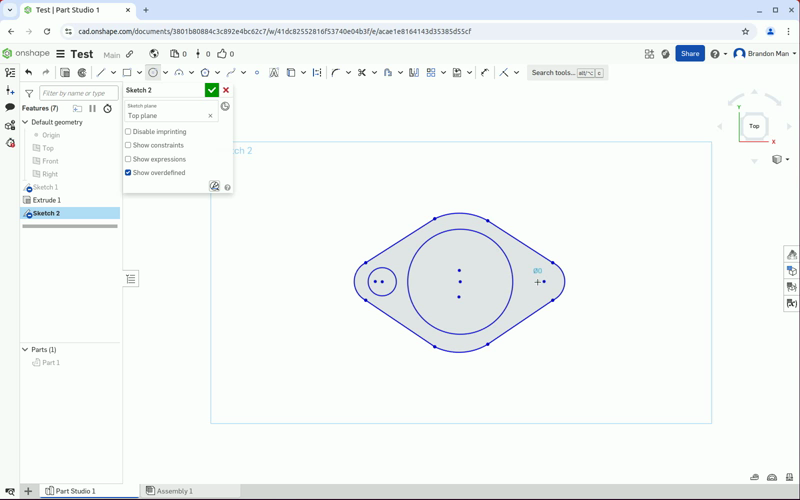
mouse_move(548, 281)
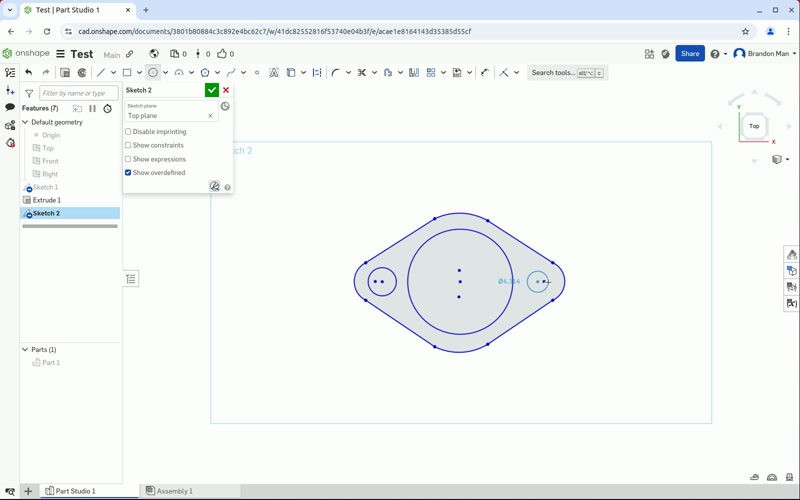
scroll(6)
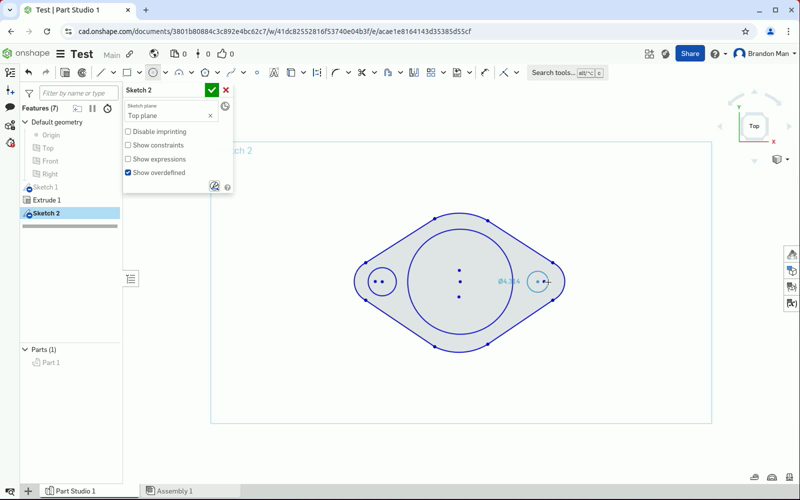
scroll(6)
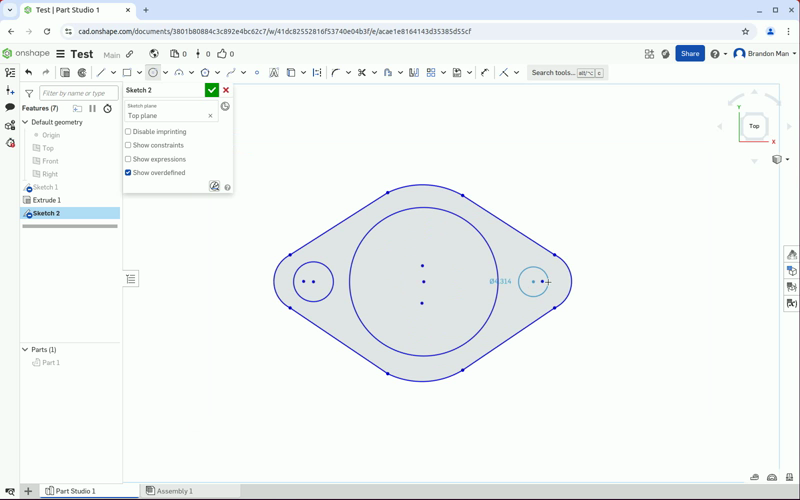
scroll(6)
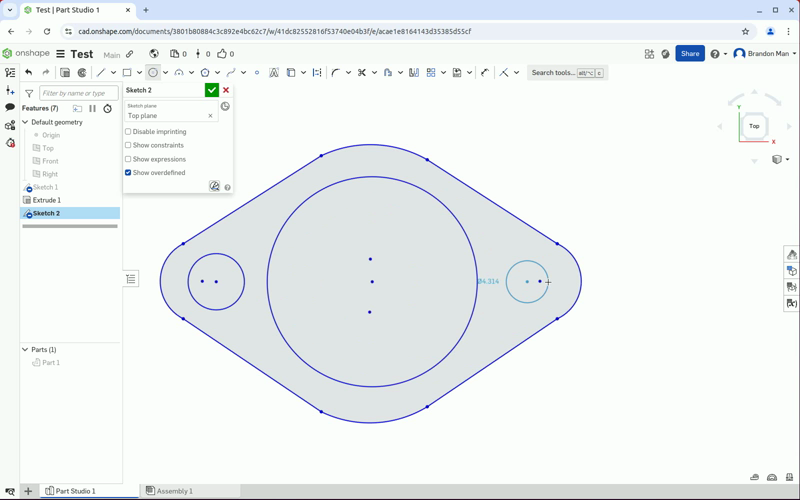
scroll(6)
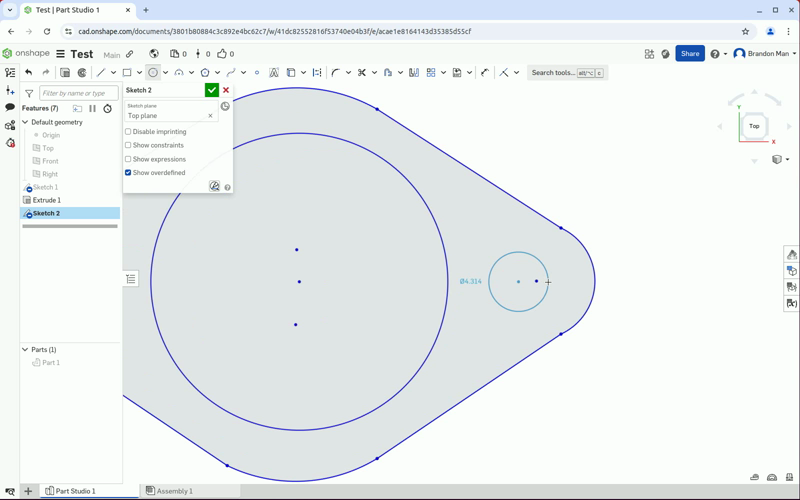
scroll(6)
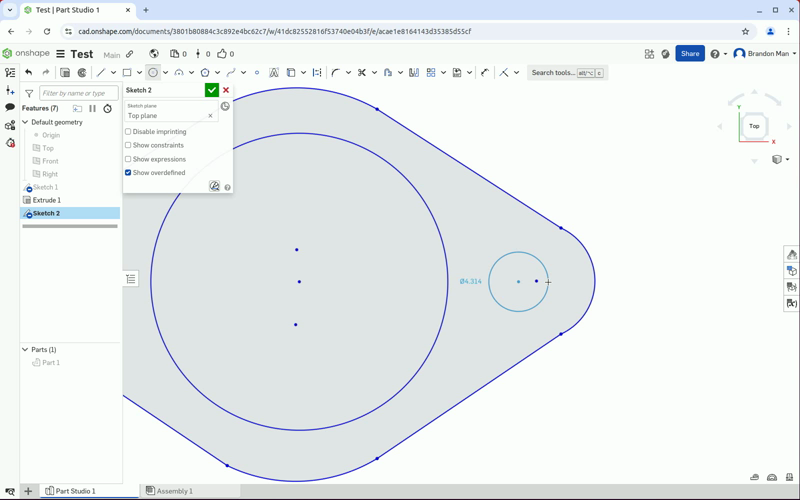
scroll(6)
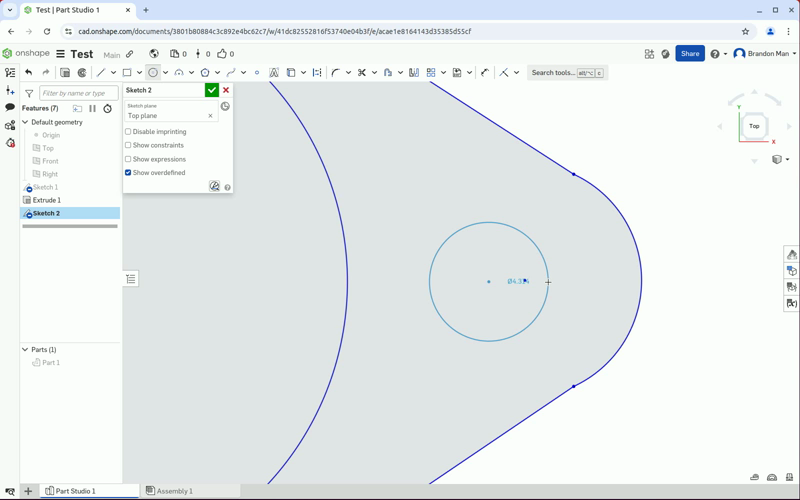
scroll(6)
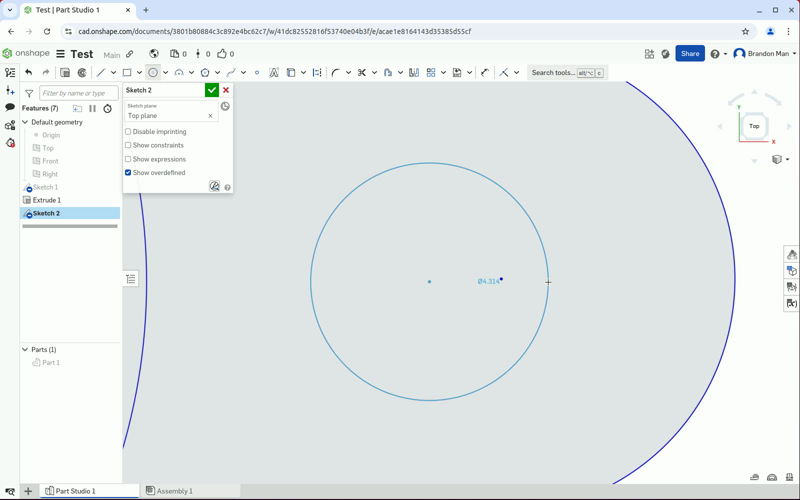
click(548, 281)
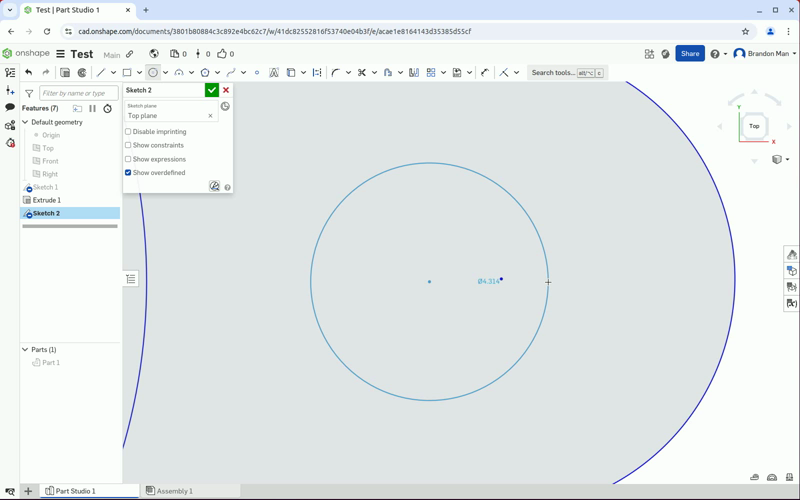
scroll(-6)
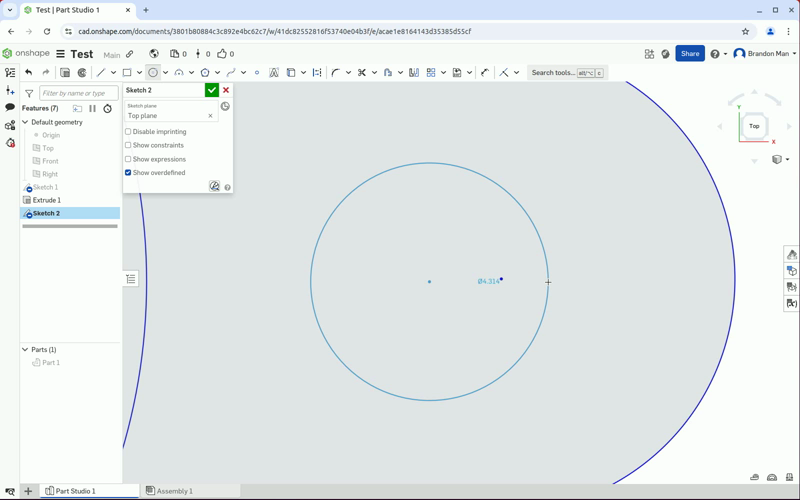
scroll(-6)
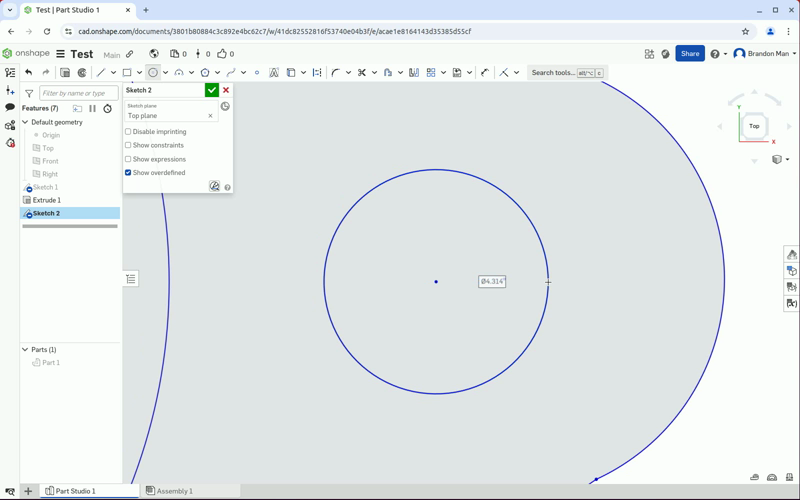
scroll(-6)
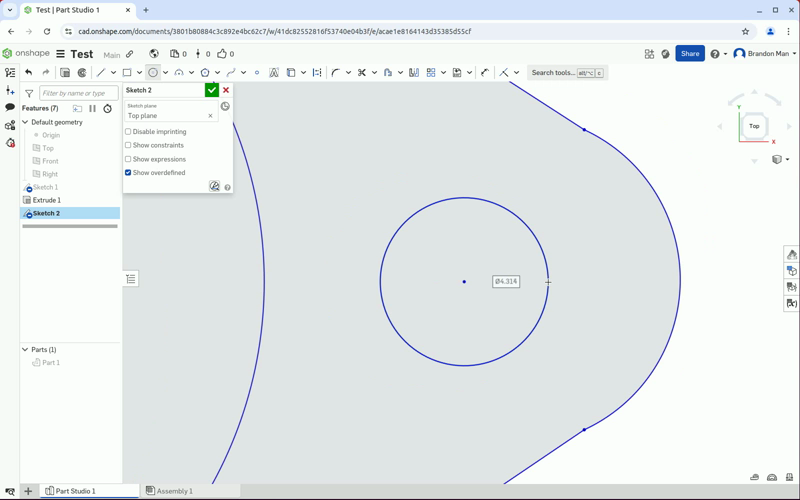
scroll(-6)
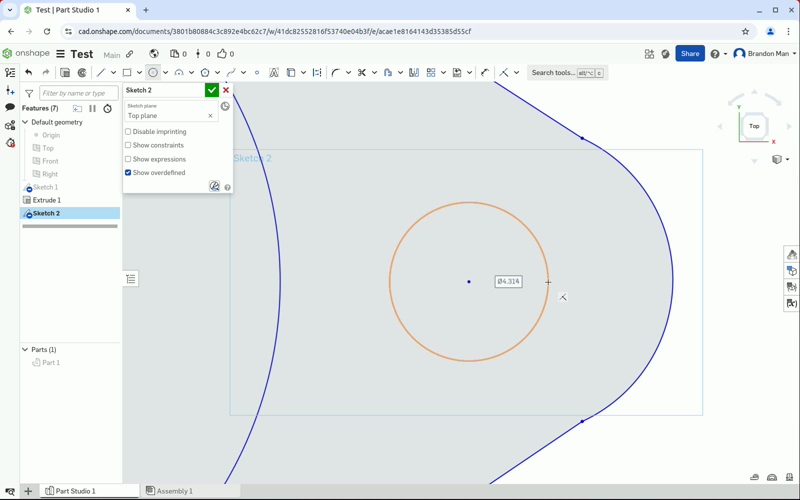
scroll(-6)
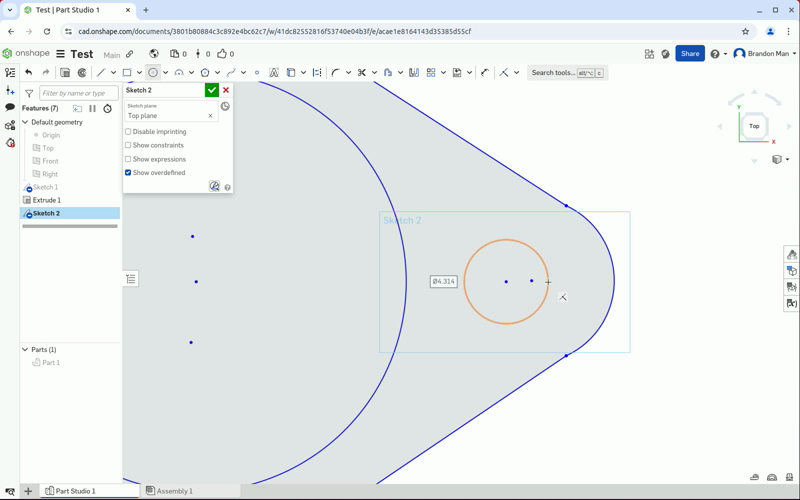
scroll(-6)
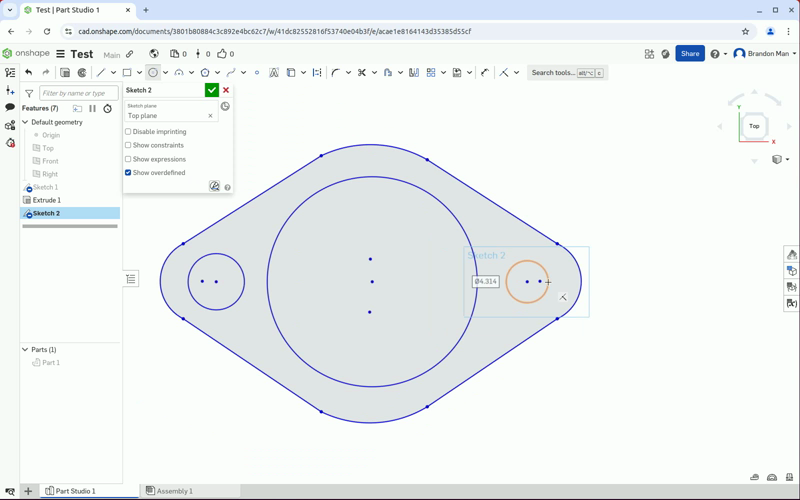
scroll(-6)
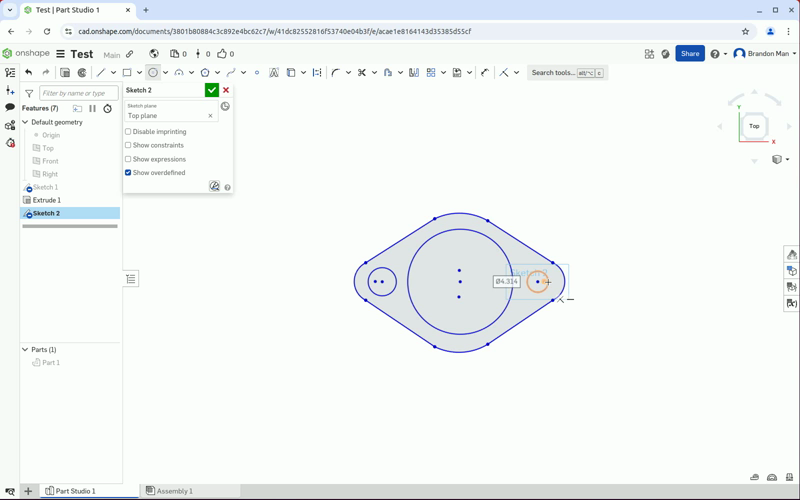
key(esc)
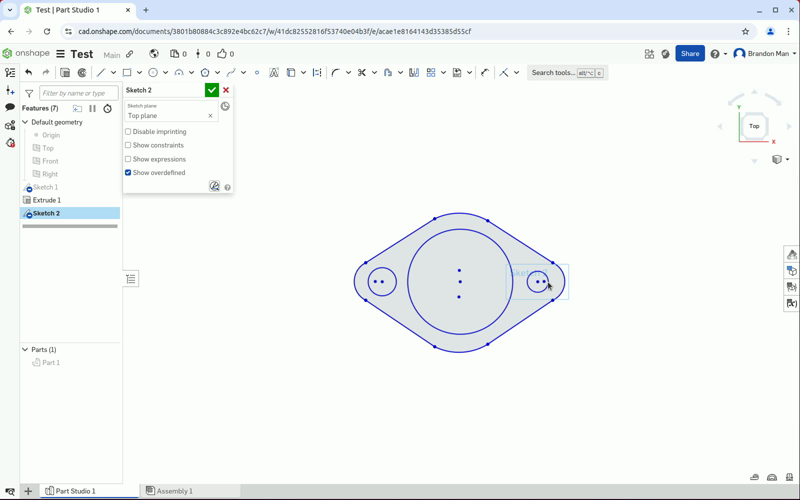
mouse_move(557, 281)
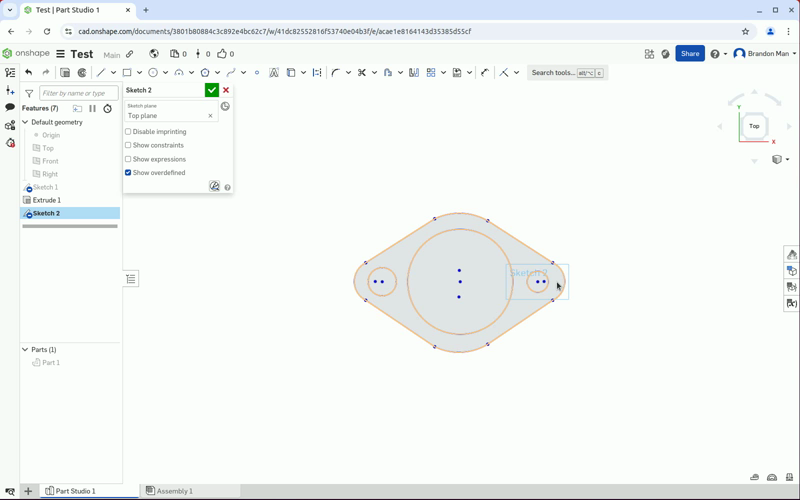
click(557, 281)
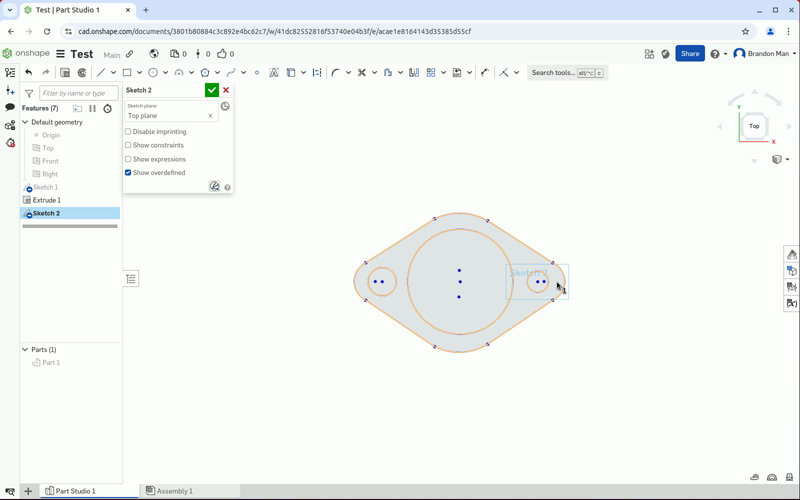
mouse_move(73, 352)
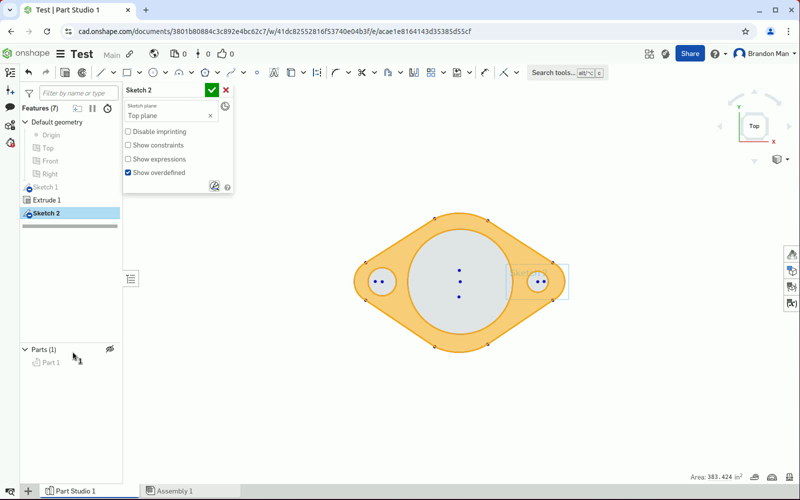
key(shift+y)
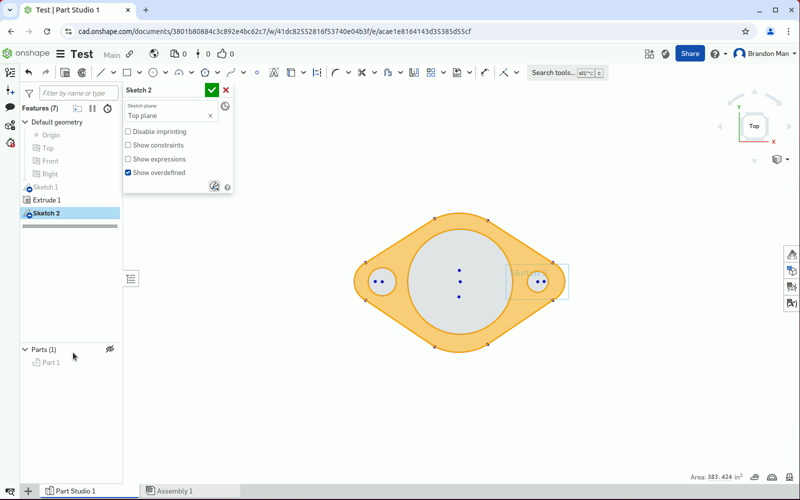
key(shift+e)
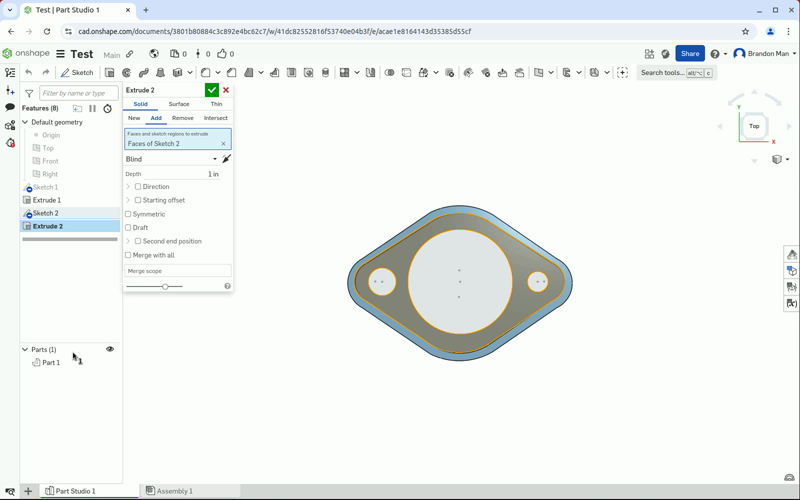
mouse_move(143, 106)
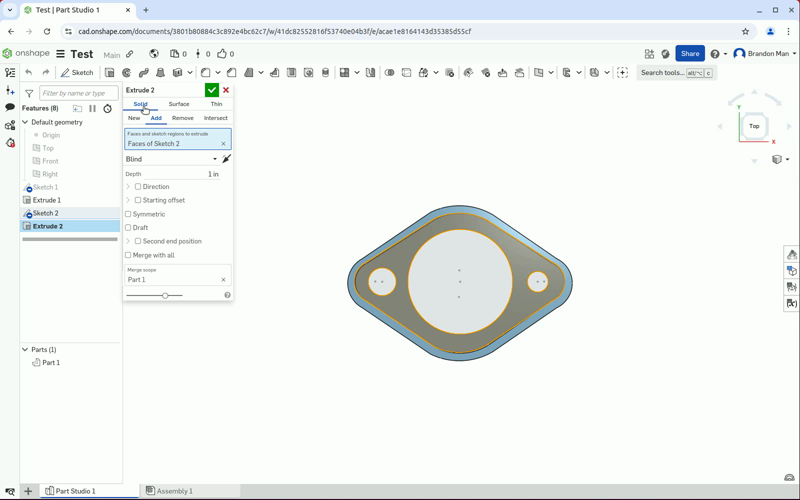
click(143, 106)
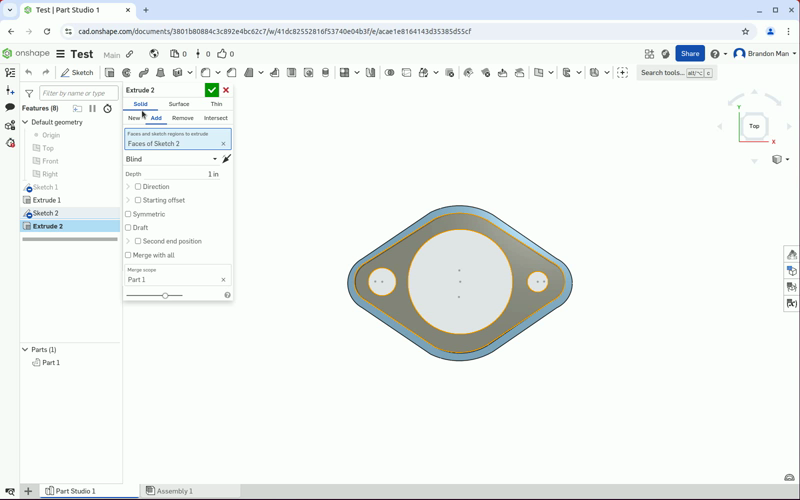
mouse_move(137, 120)
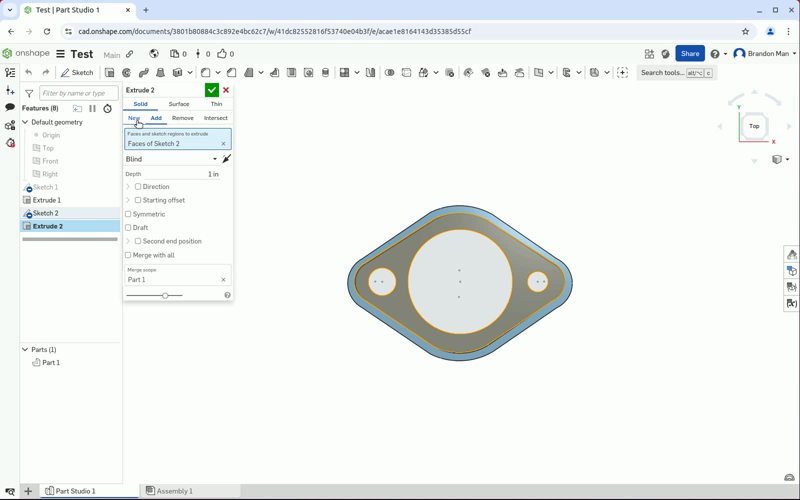
click(137, 120)
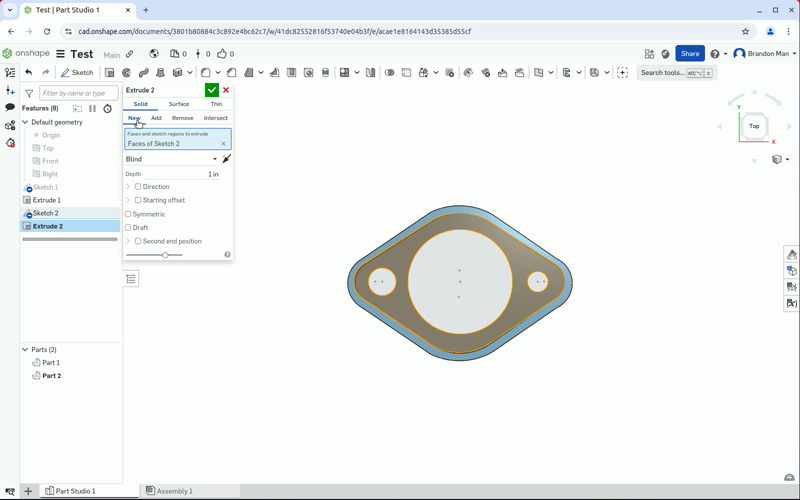
key(tab, 4)
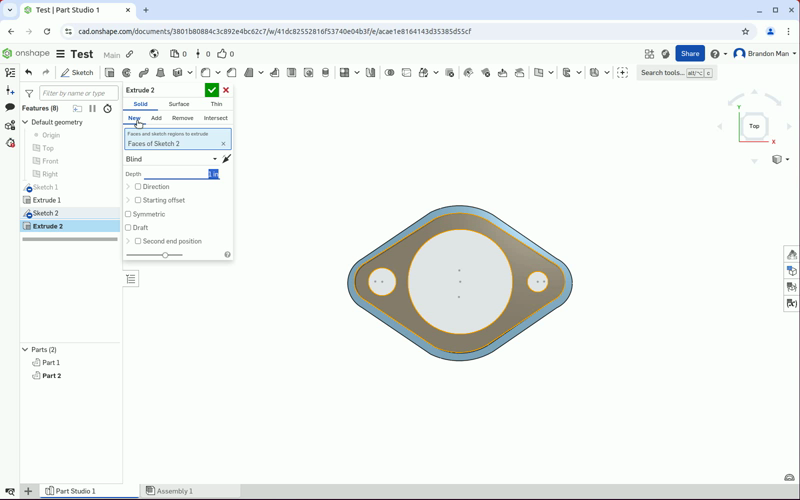
text(3.611)
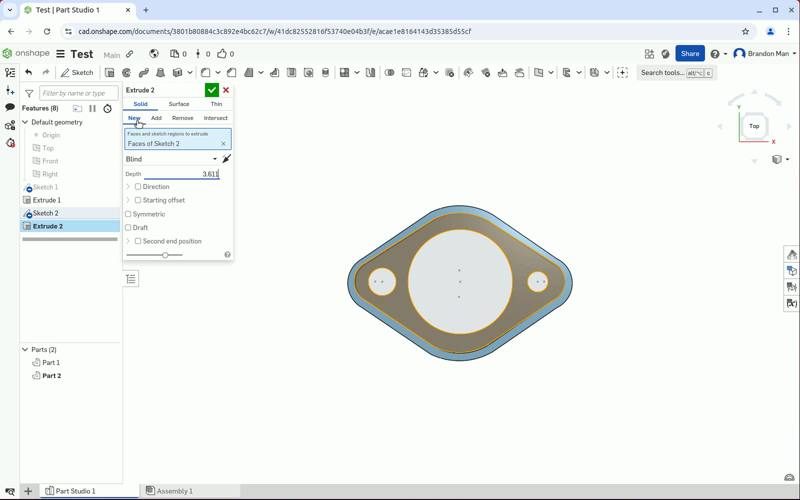
key(enter)
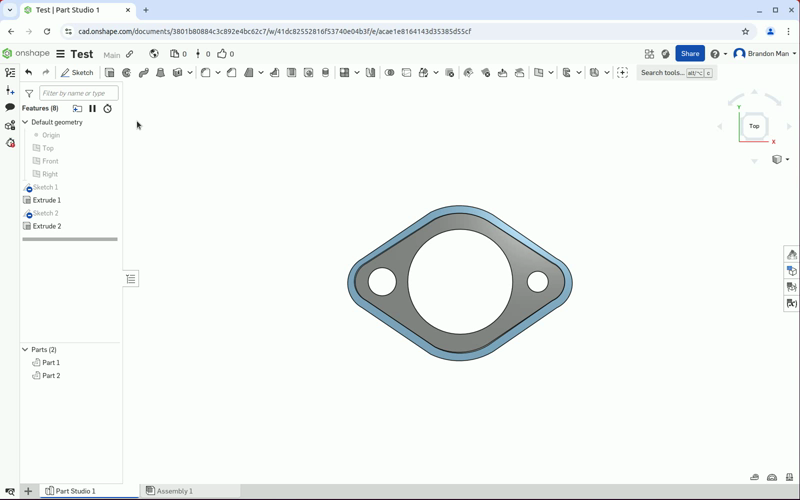
key(shift+h)
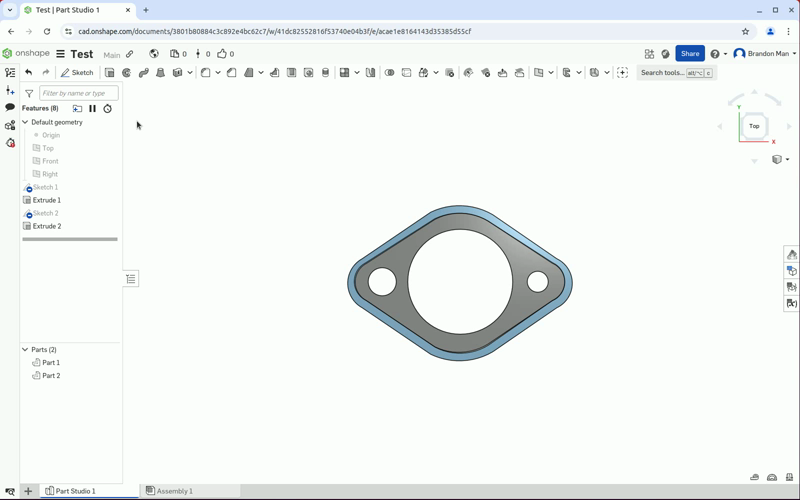
key(shift+h)
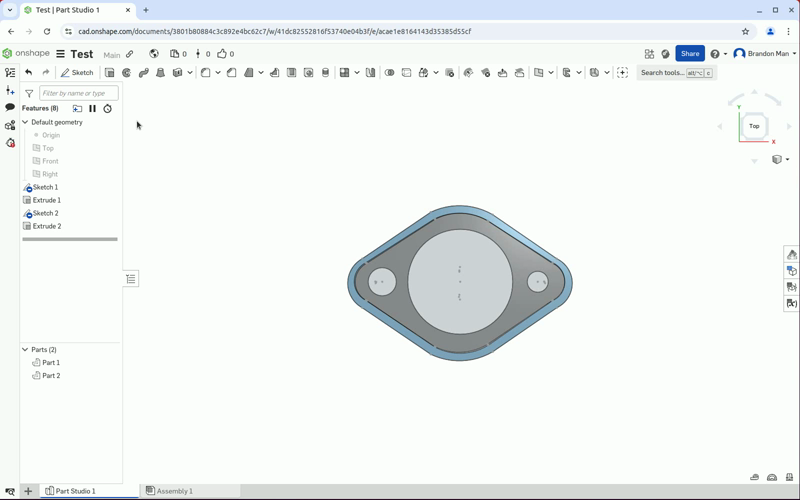
key(shift+7)
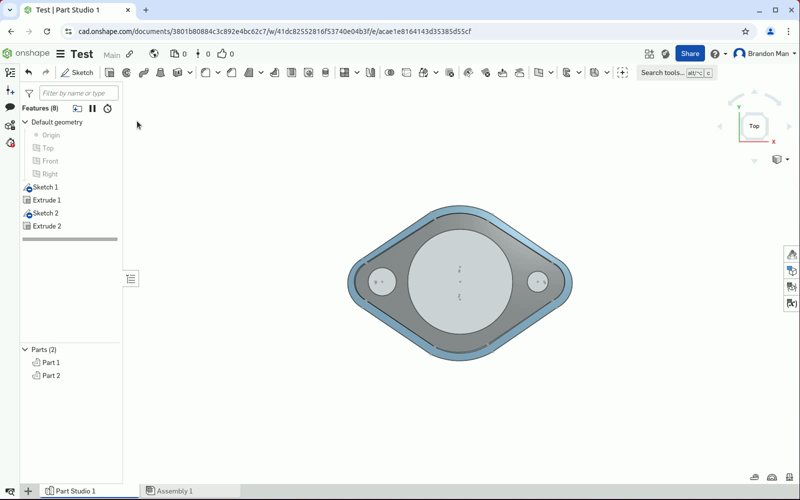
key(up, 3)
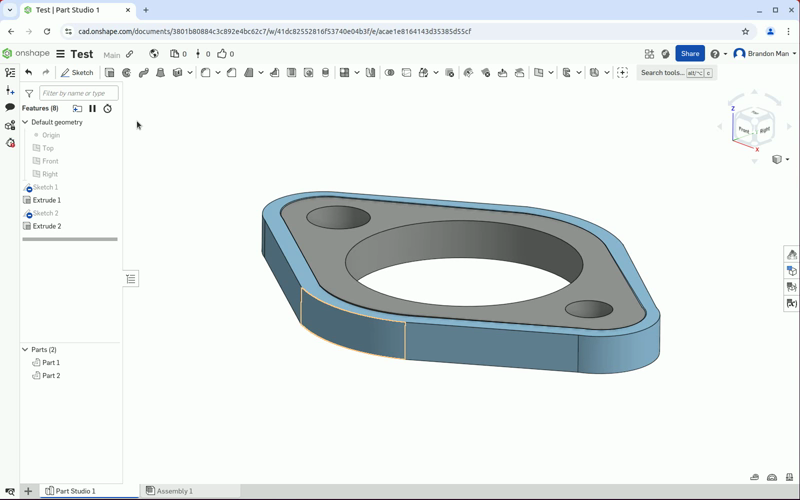
key(left, 3)
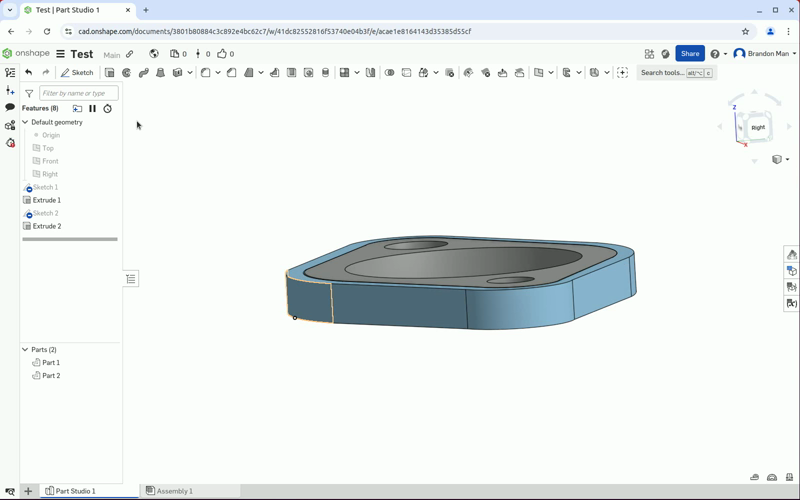
key(right, 3)
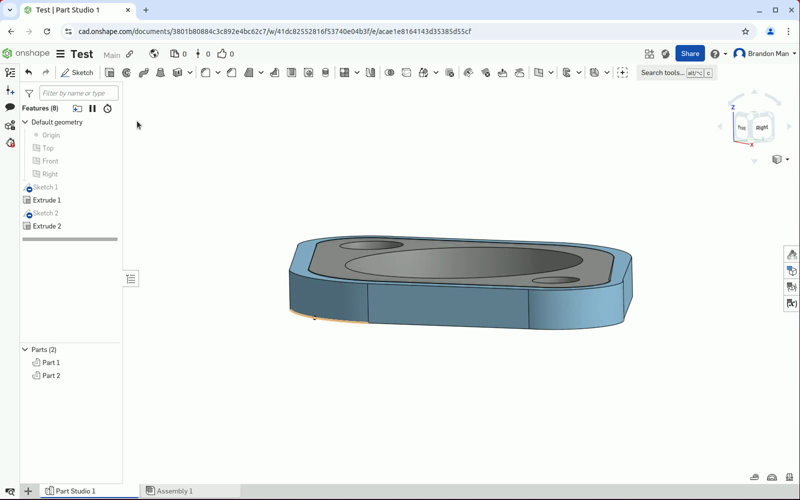
key(down, 3)
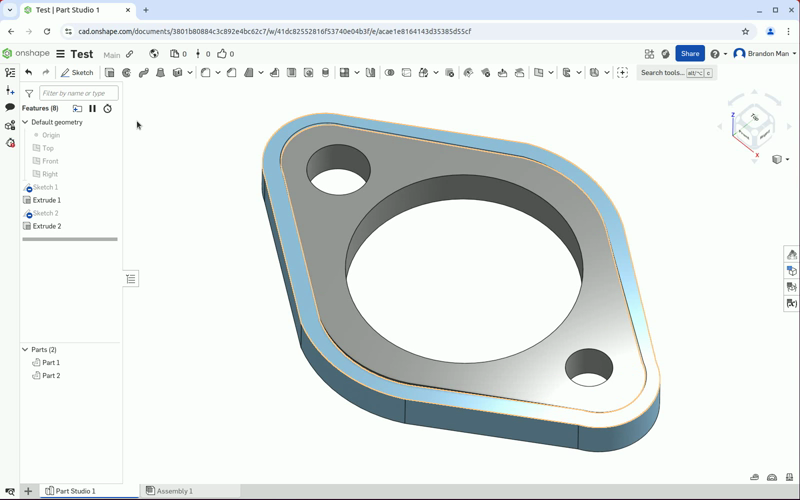
mouse_move(73, 189)
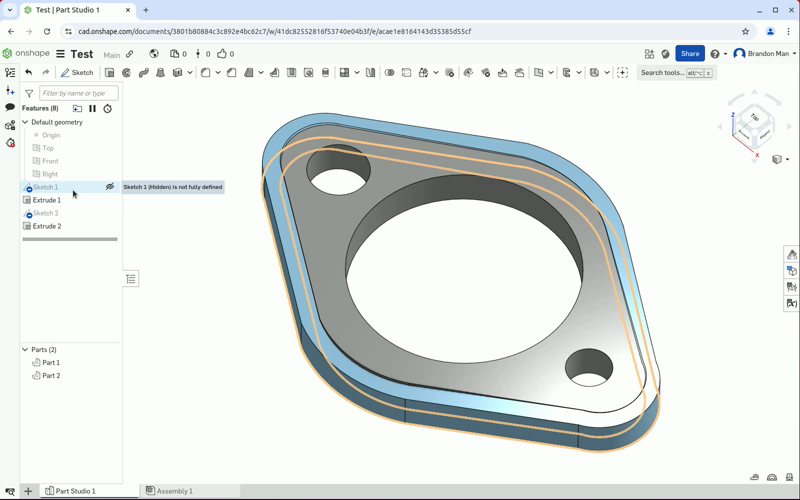
click(73, 189)